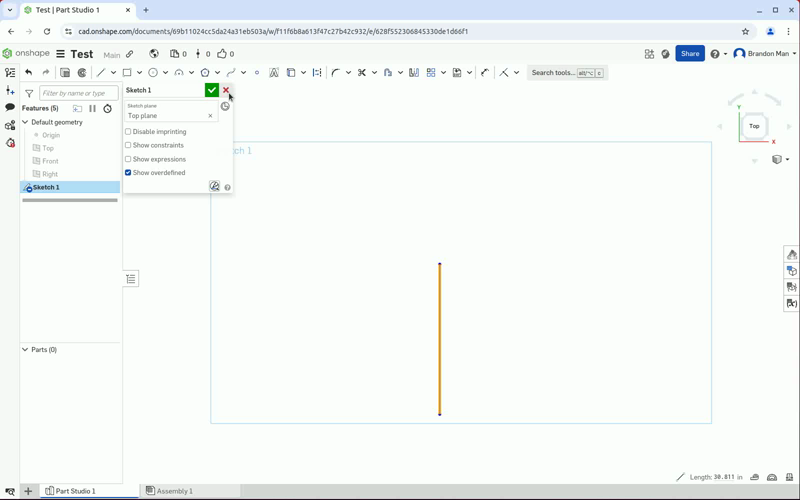
key(shift+h)
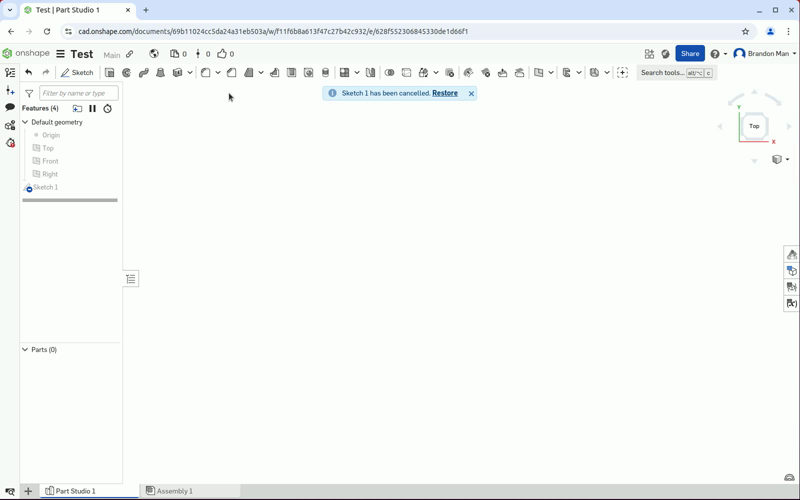
mouse_move(73, 352)
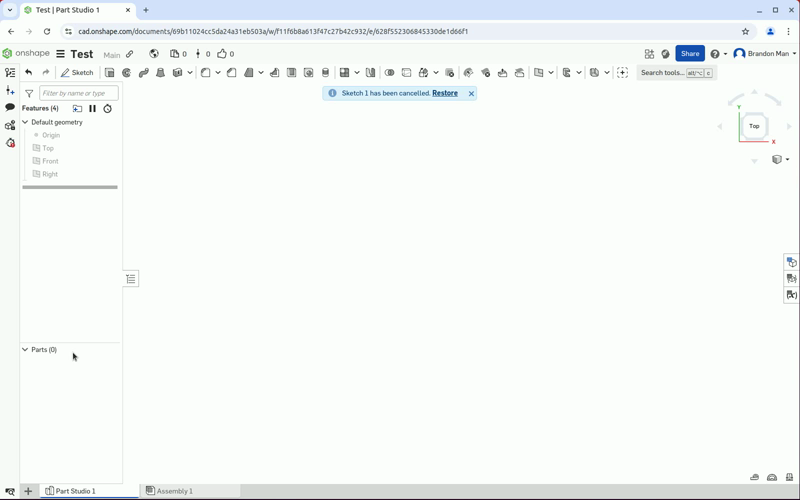
key(y)
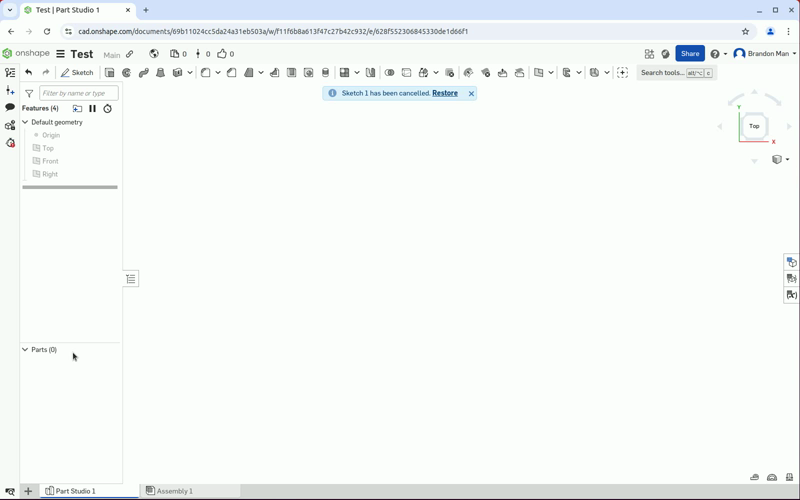
key(shift+p)
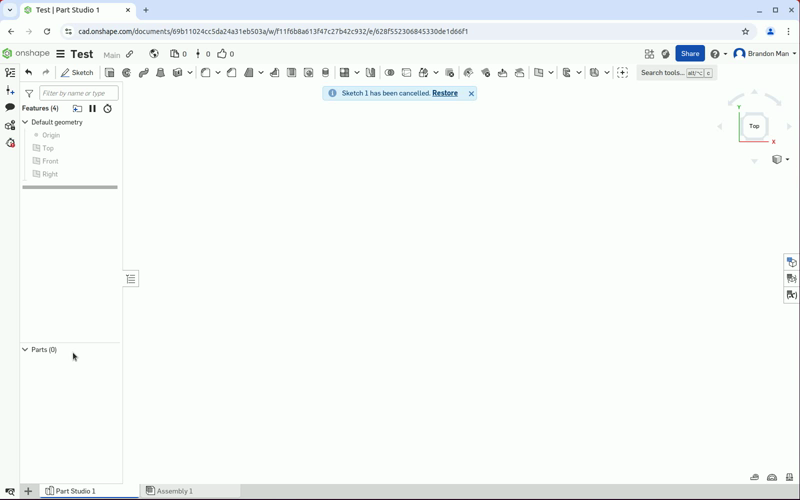
key(space)
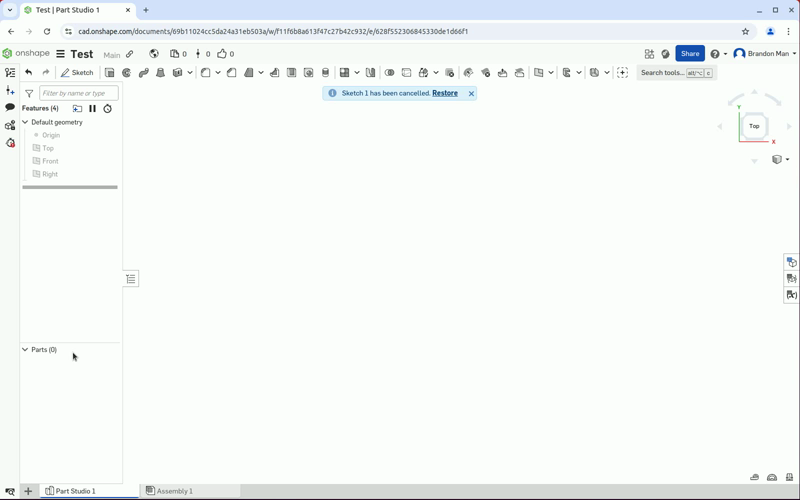
key_down(shift)
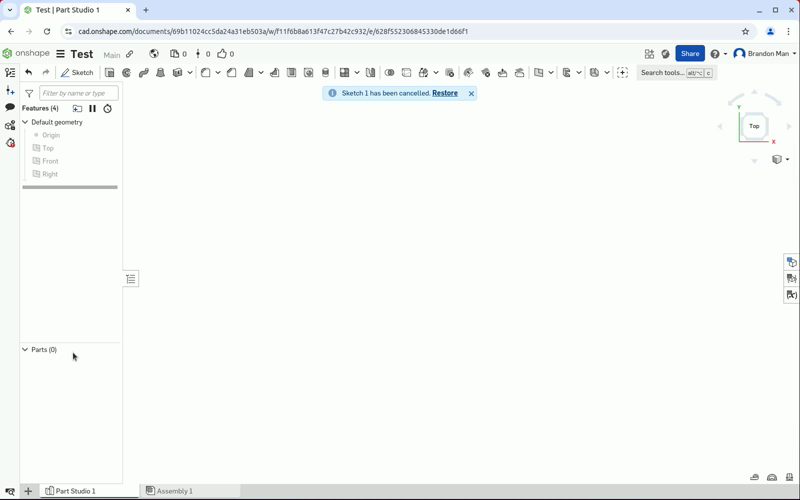
key(up)
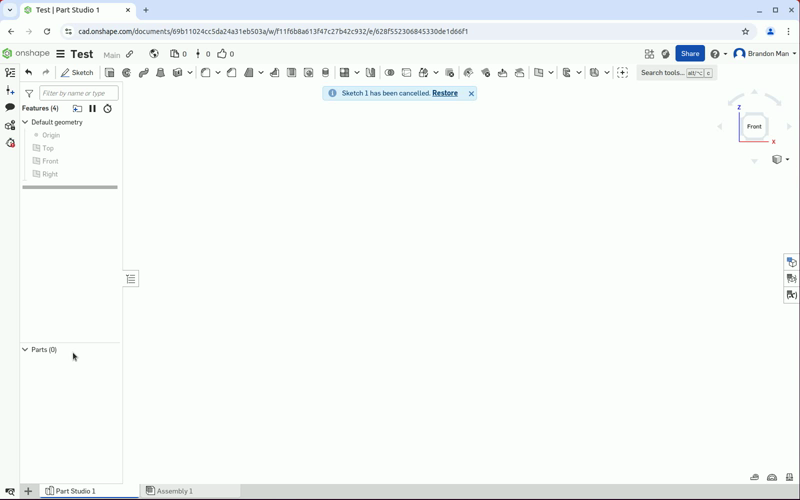
key_up(shift)
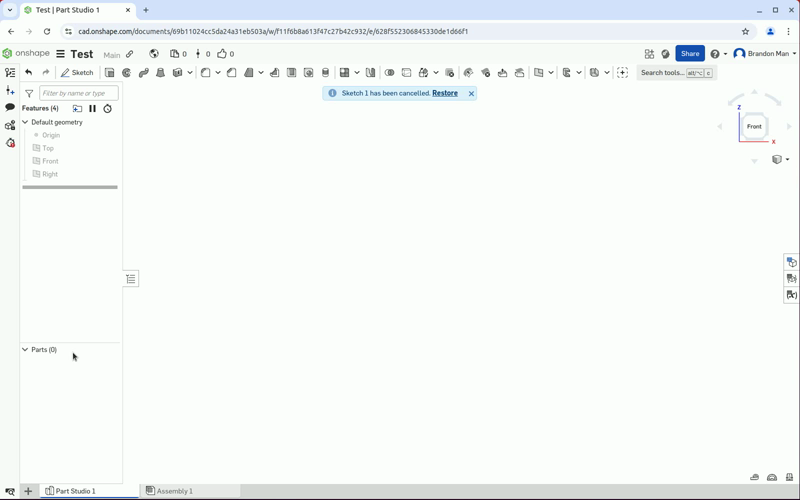
mouse_move(73, 352)
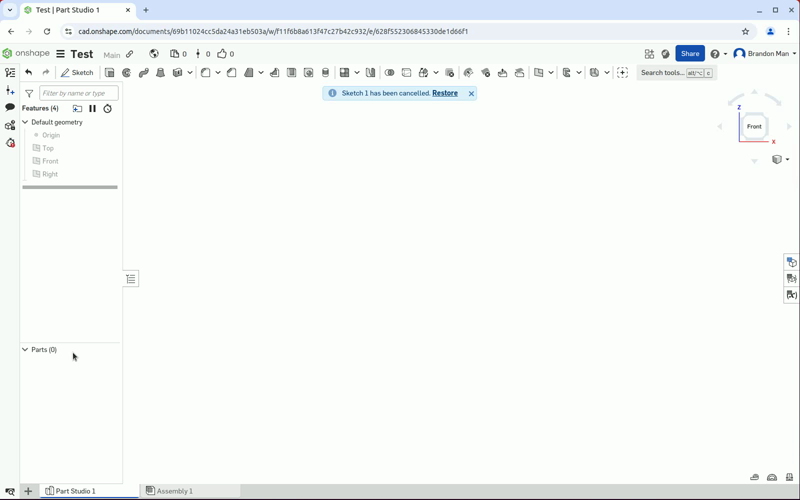
key(shift+y)
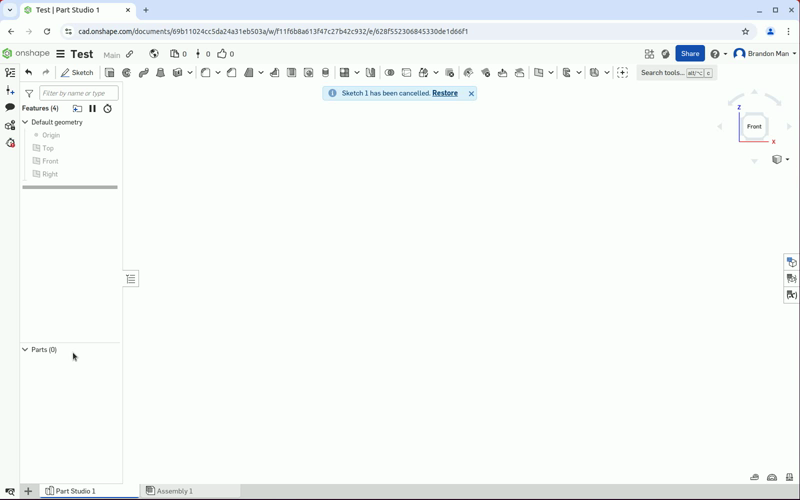
key(shift+s)
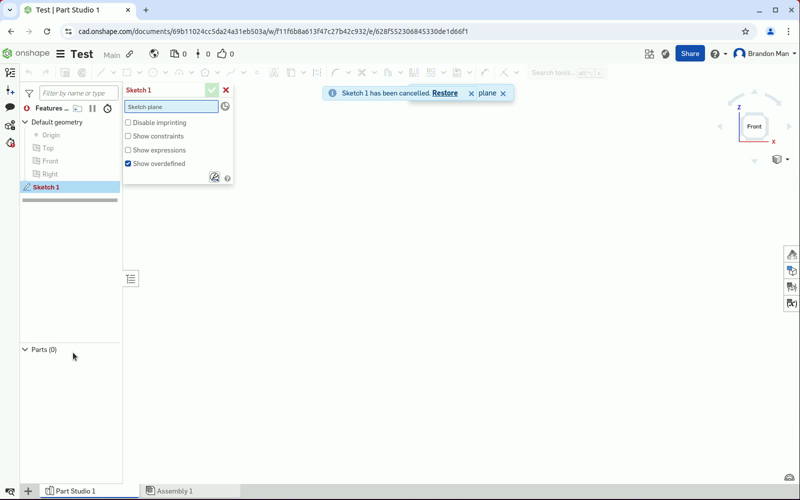
mouse_move(73, 163)
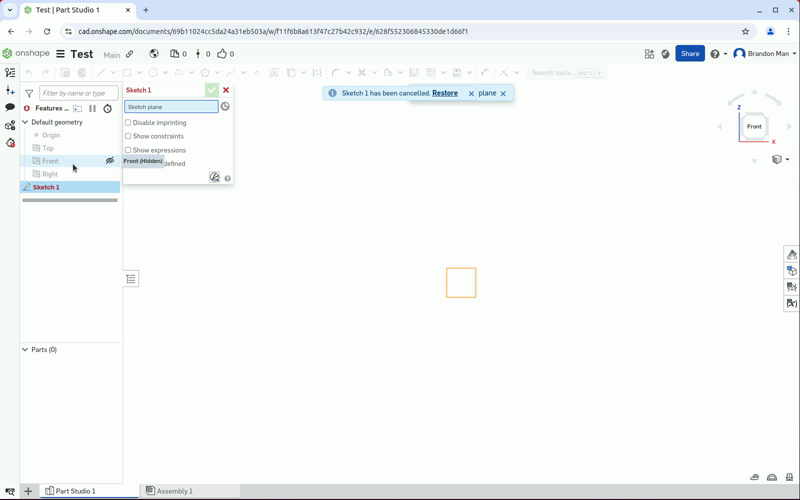
click(73, 163)
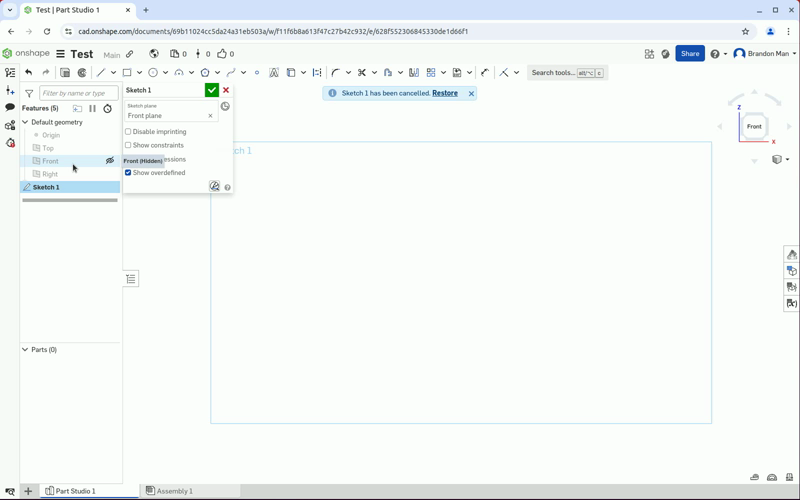
mouse_move(73, 352)
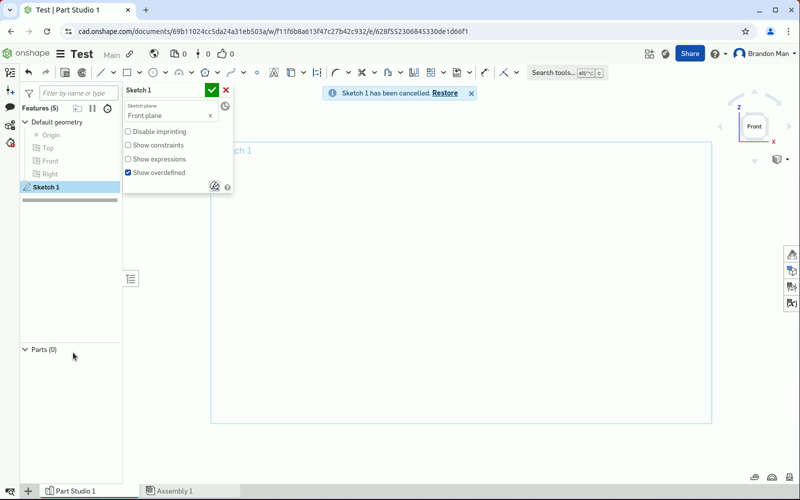
key(y)
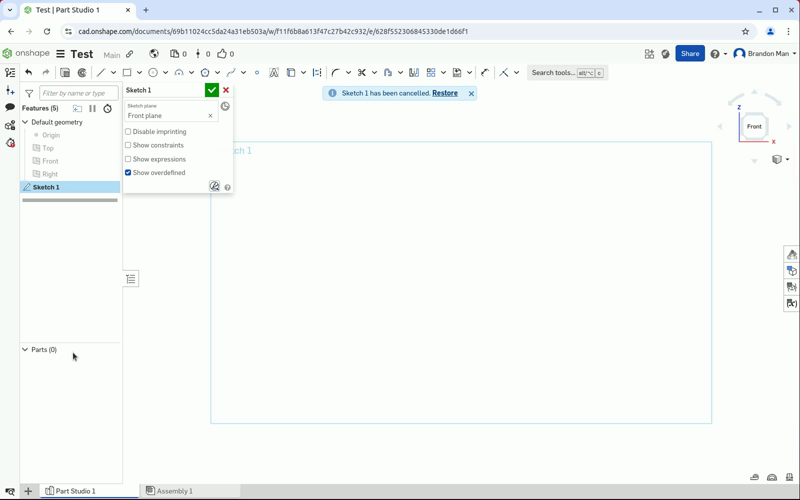
key(l)
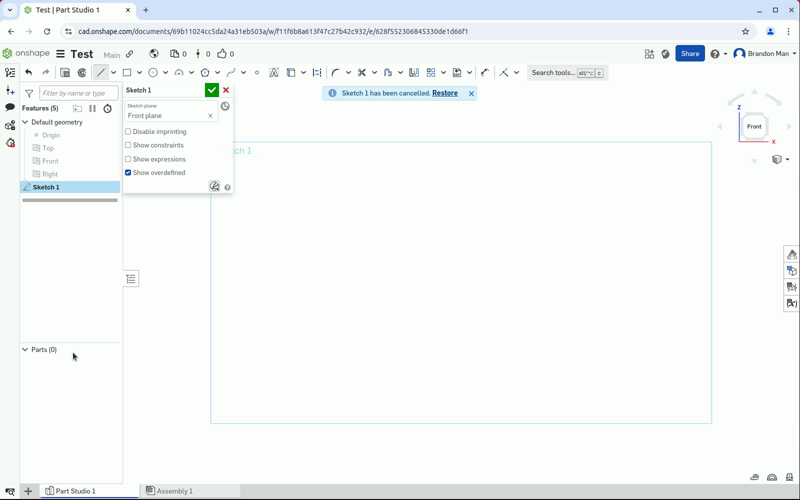
key_down(shift)
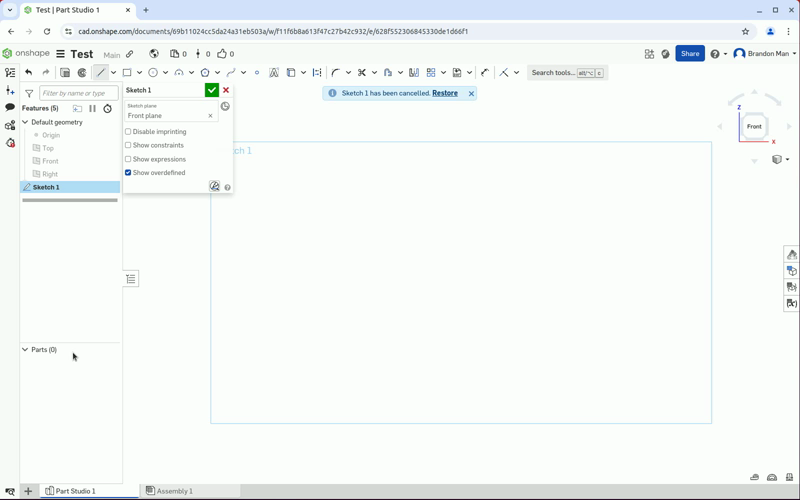
mouse_move(352, 395)
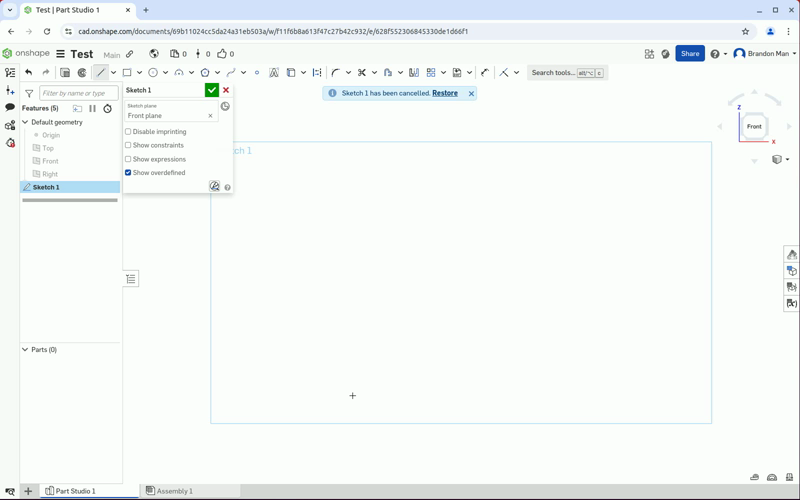
click(352, 395)
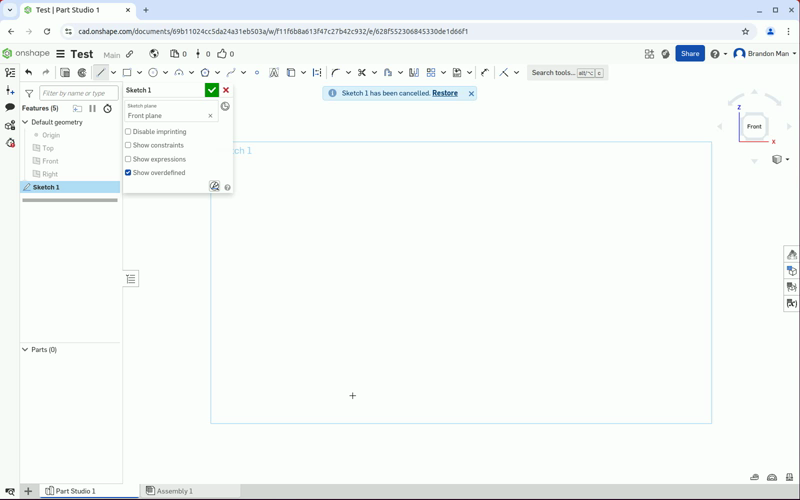
key_up(shift)
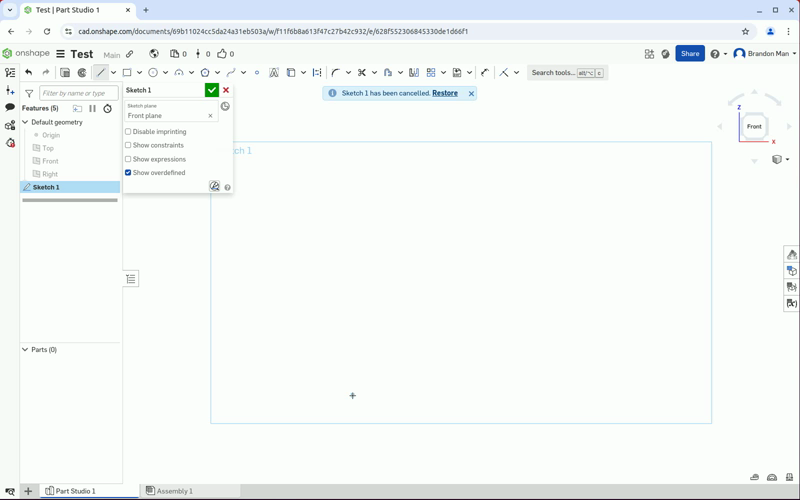
key_down(shift)
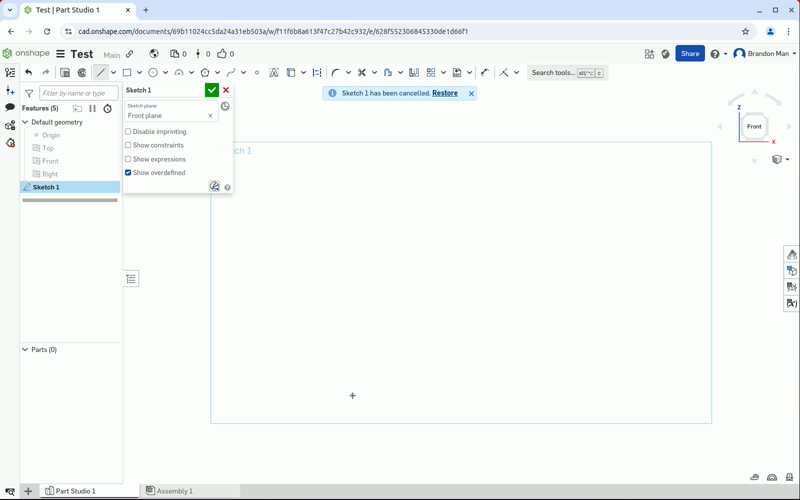
mouse_move(568, 395)
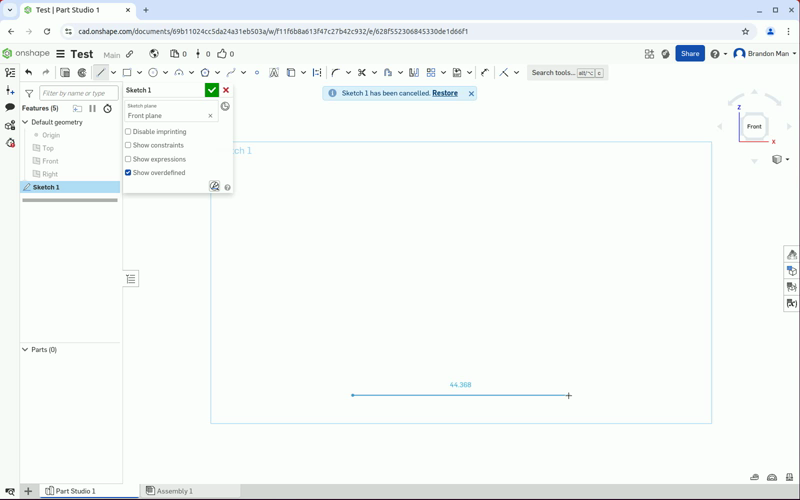
click(568, 395)
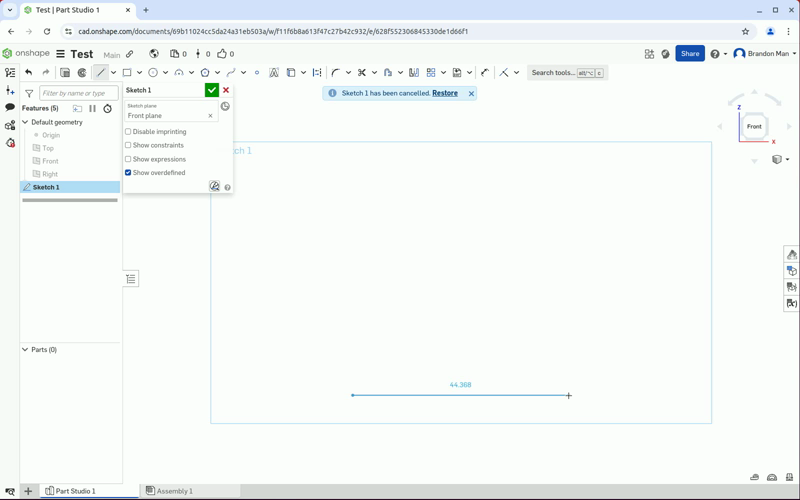
key_up(shift)
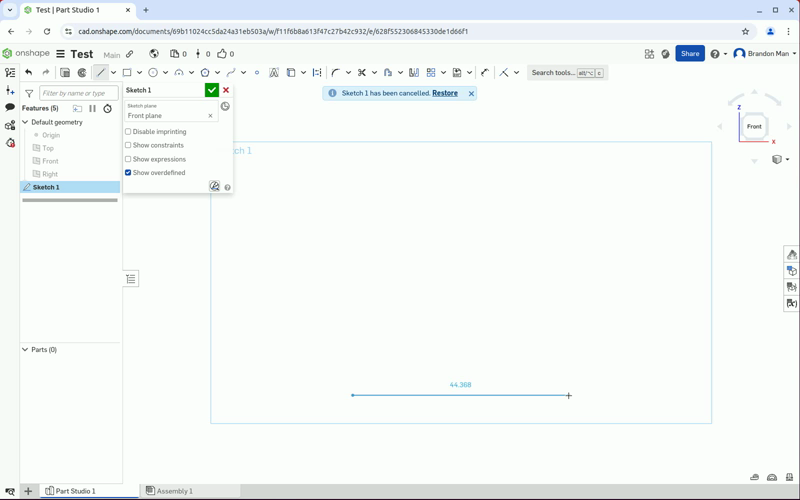
key_down(shift)
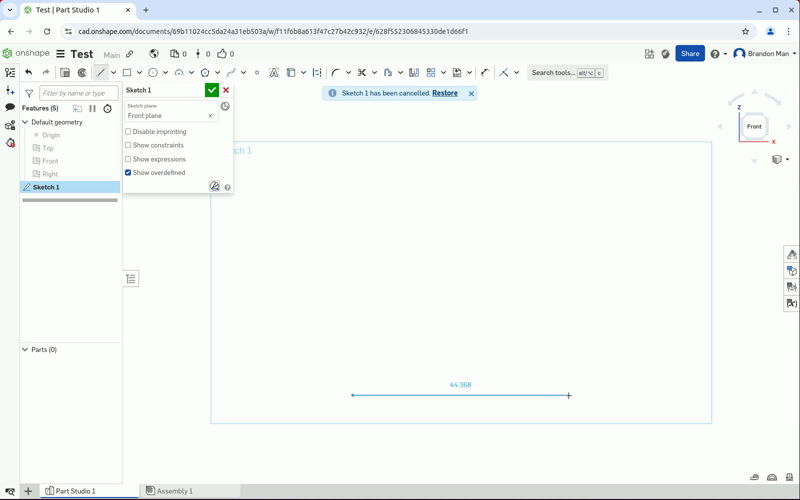
mouse_move(568, 284)
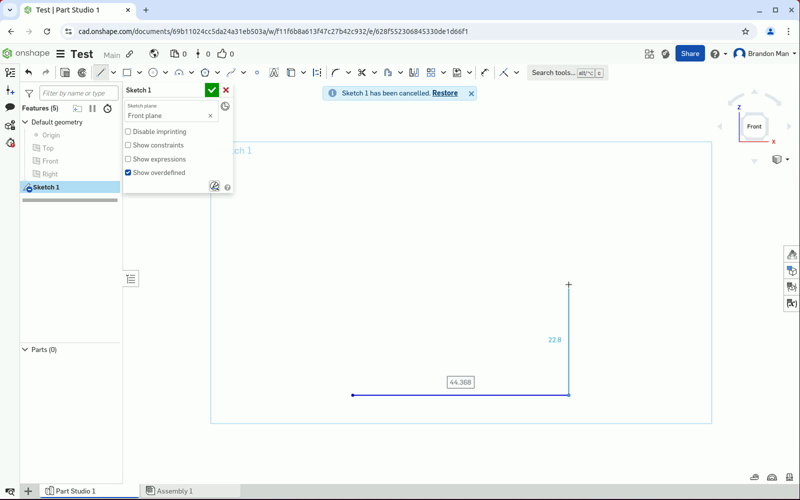
click(568, 284)
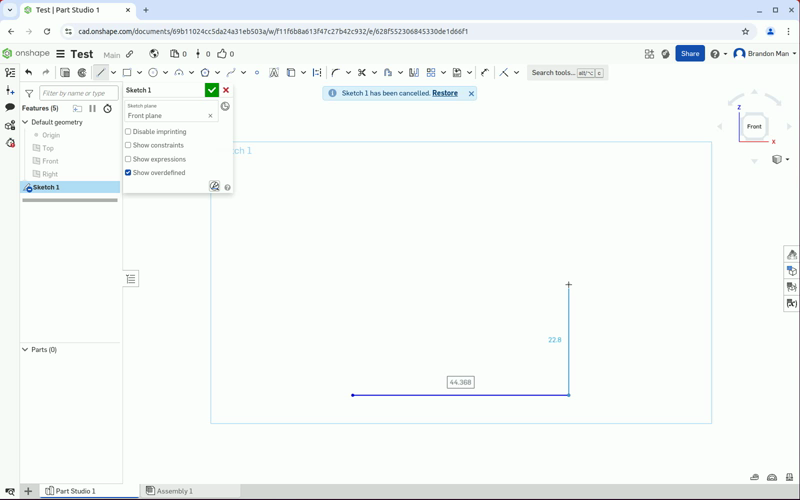
key_up(shift)
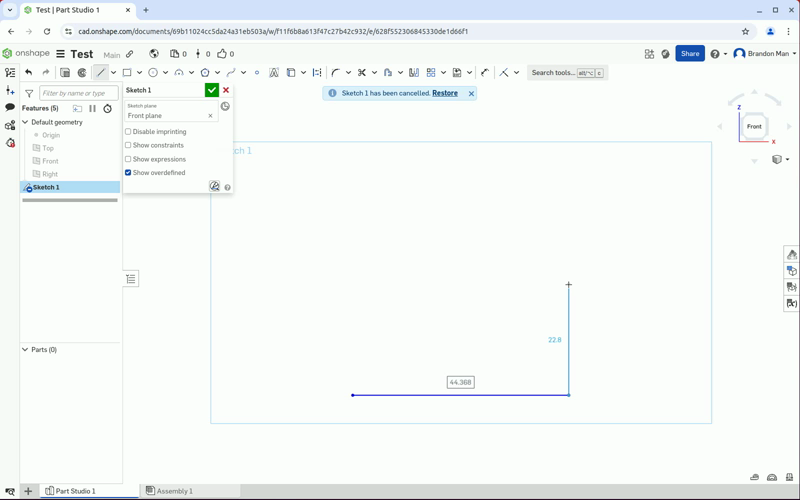
key(esc)
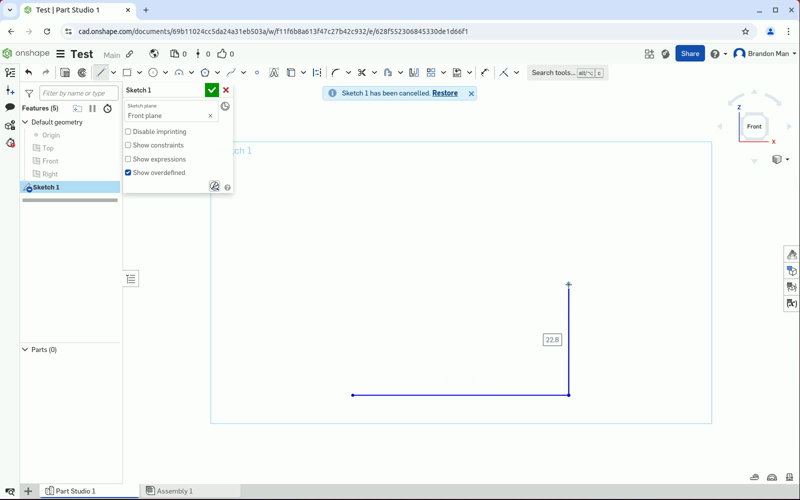
key(a)
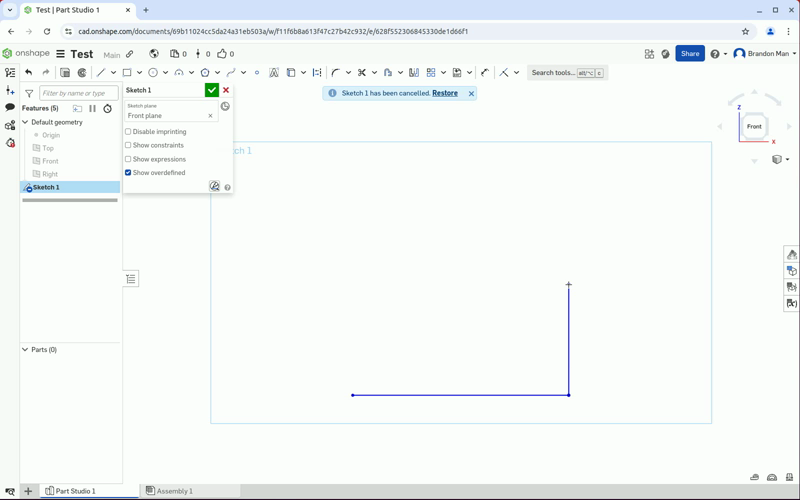
mouse_move(568, 284)
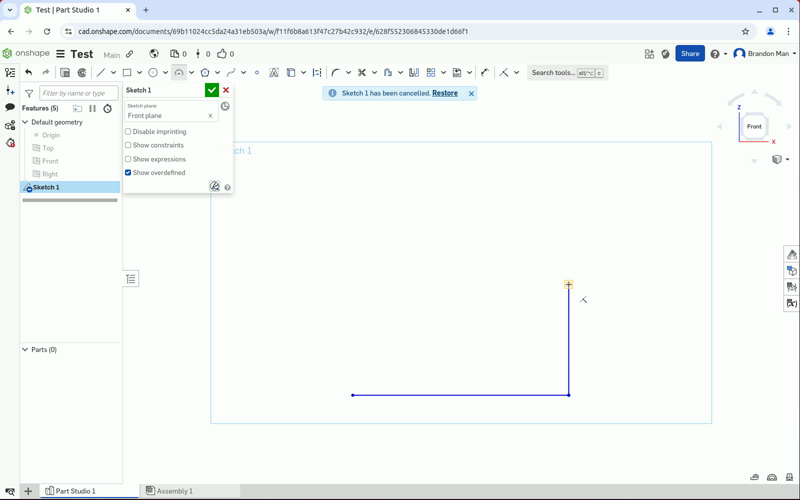
click(568, 284)
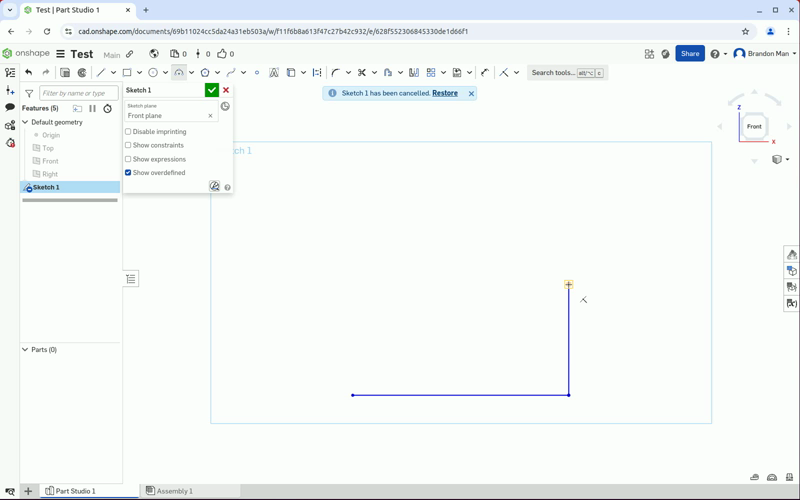
key_down(shift)
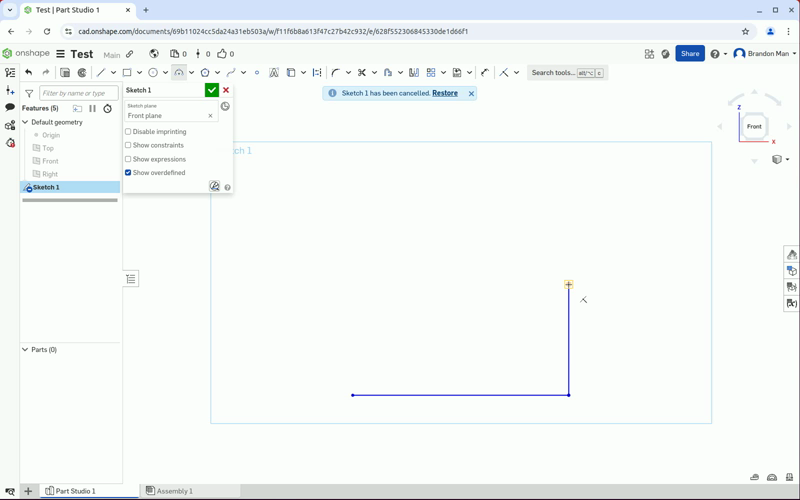
mouse_move(352, 284)
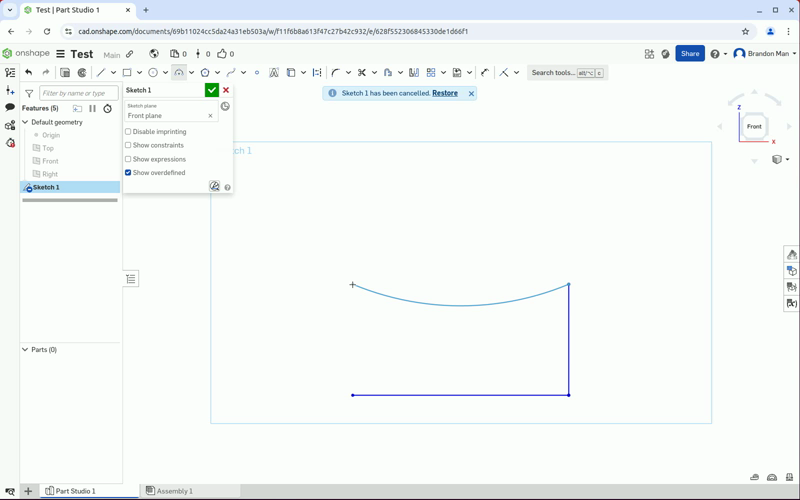
click(352, 284)
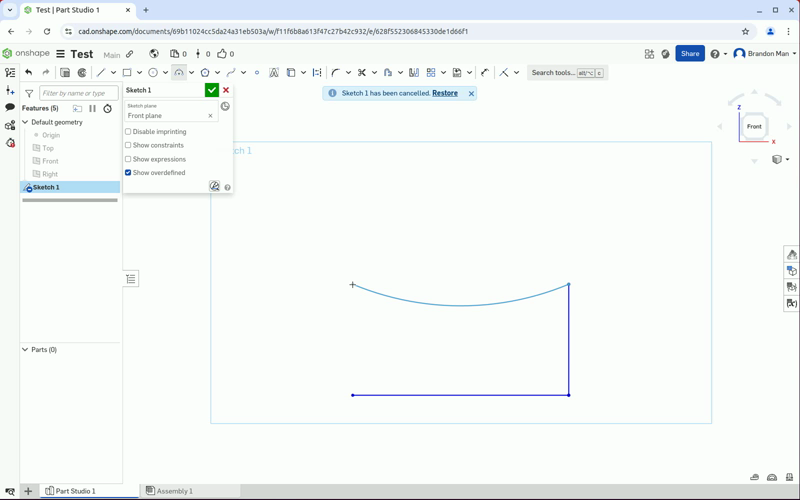
mouse_move(460, 392)
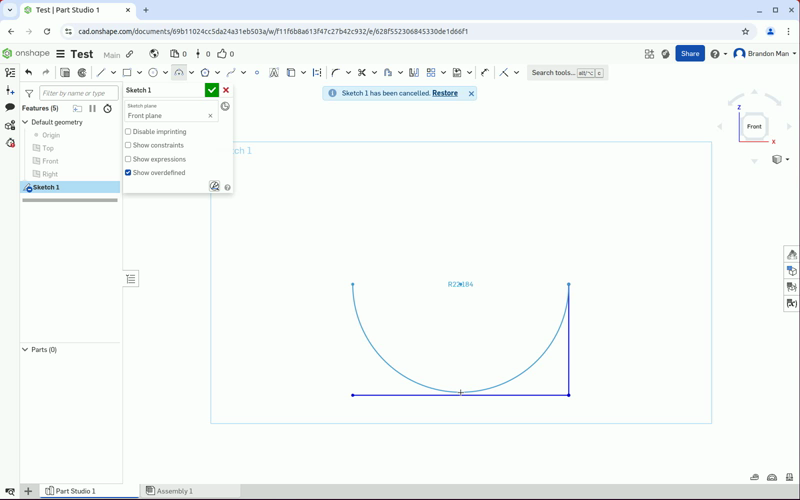
click(460, 392)
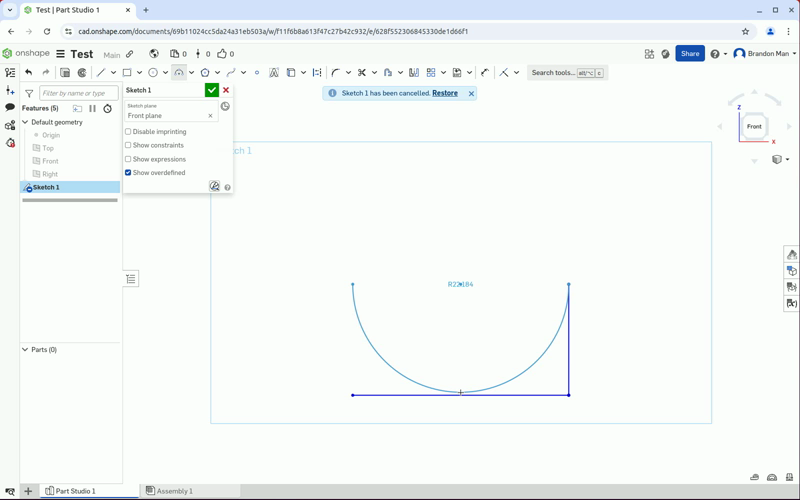
key_up(shift)
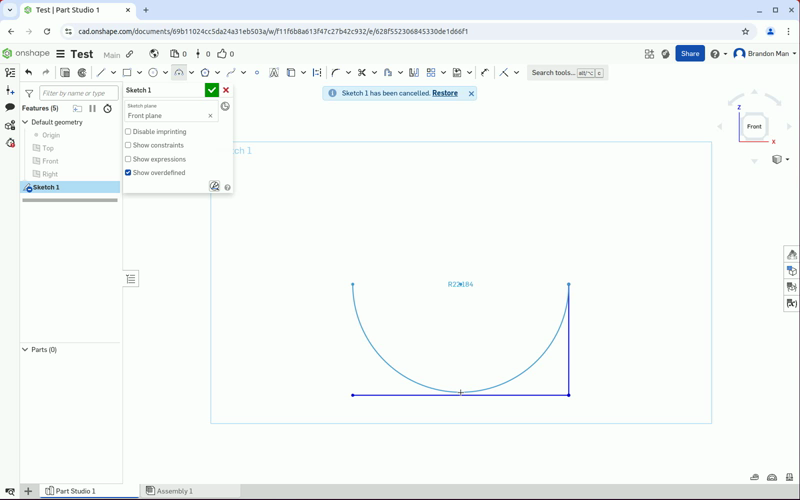
key(esc)
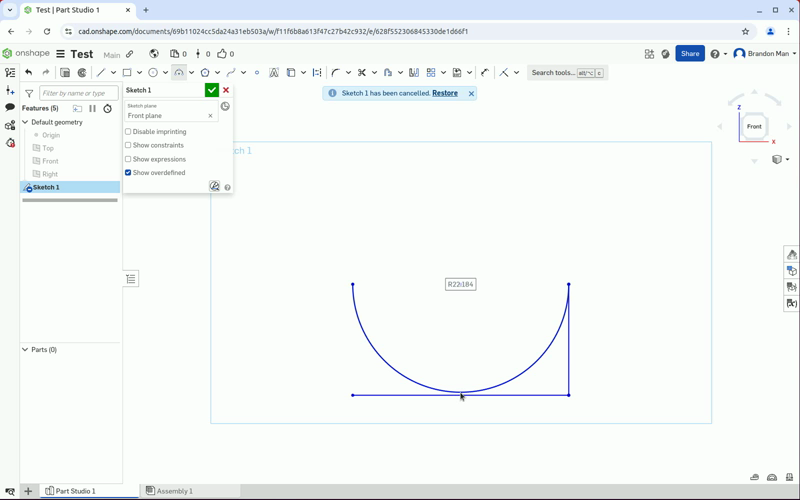
key(l)
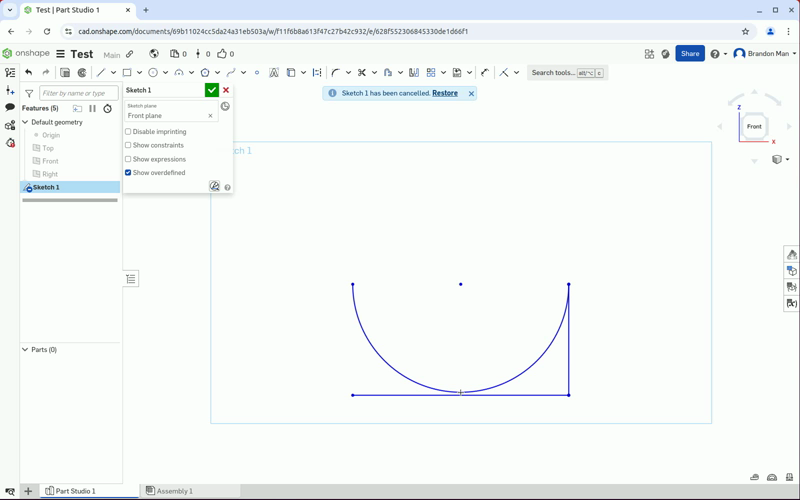
mouse_move(352, 284)
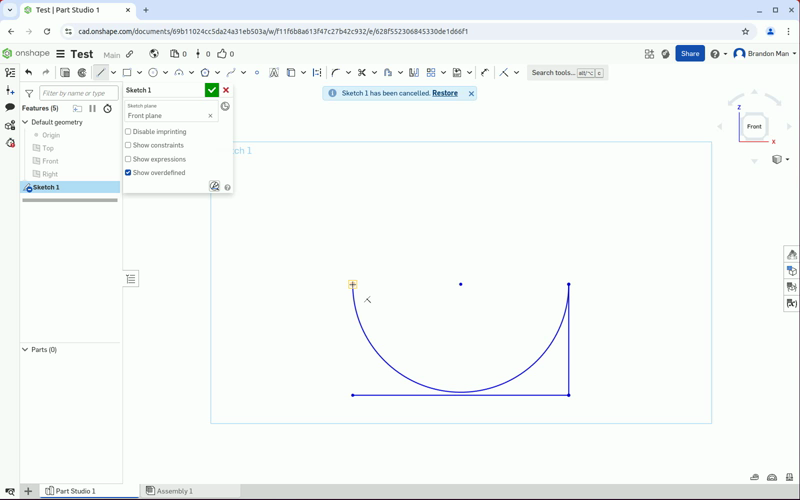
click(352, 284)
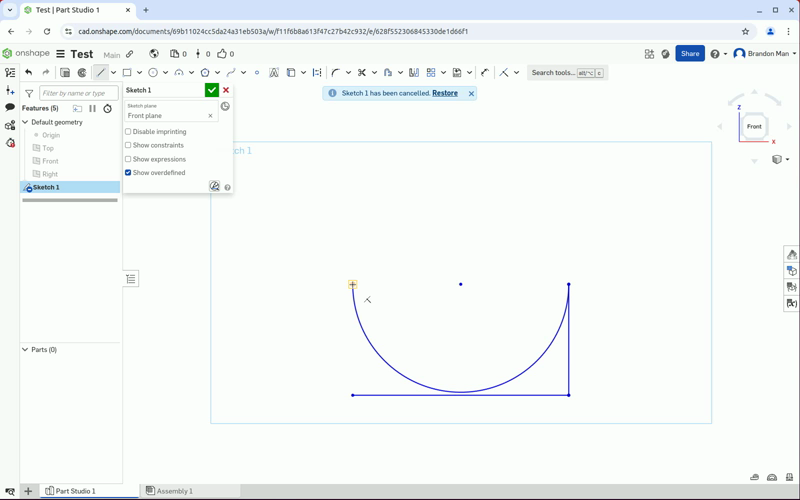
key_down(shift)
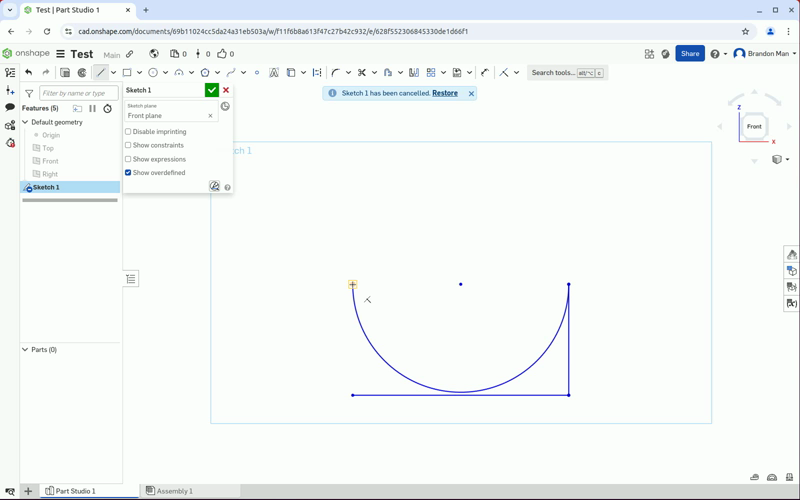
mouse_move(352, 395)
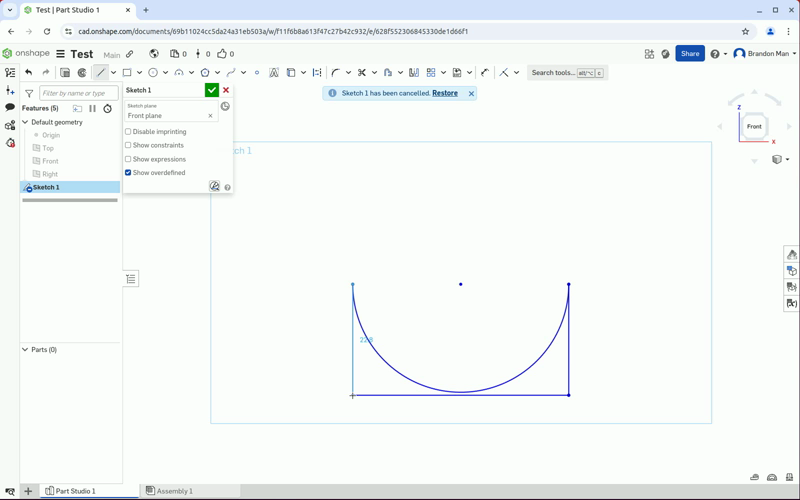
key_up(shift)
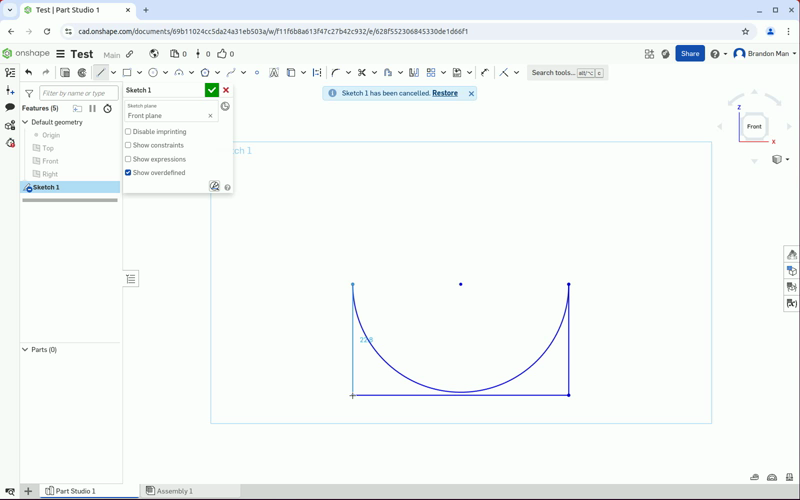
click(352, 395)
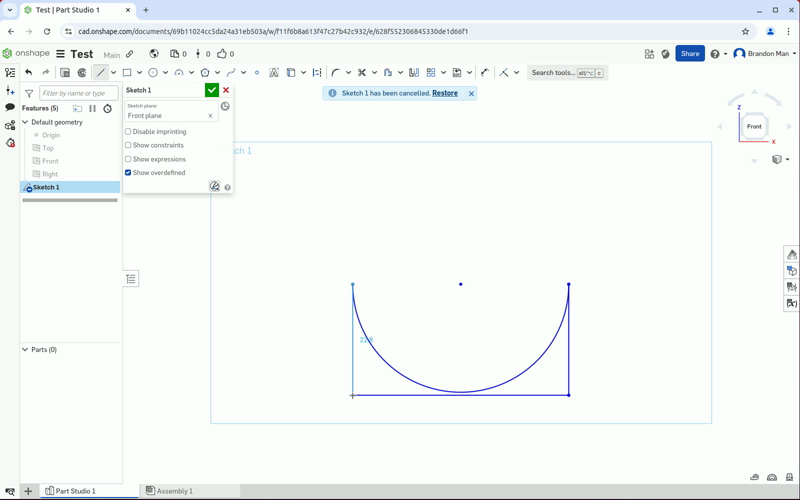
key(esc)
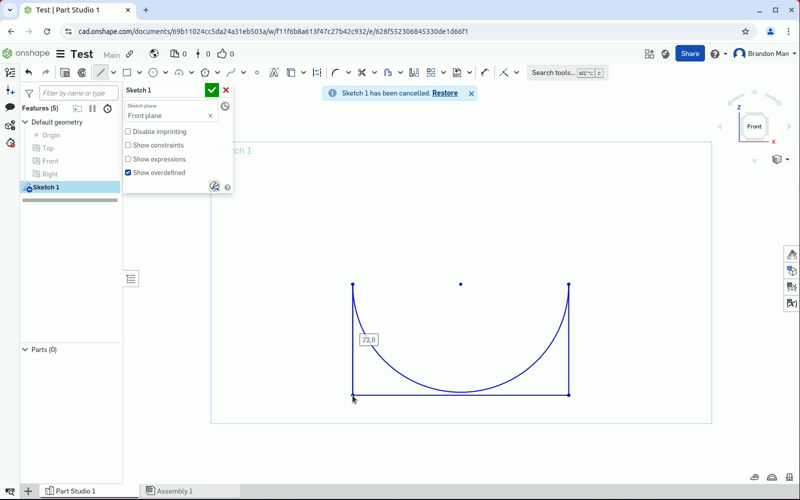
mouse_move(367, 388)
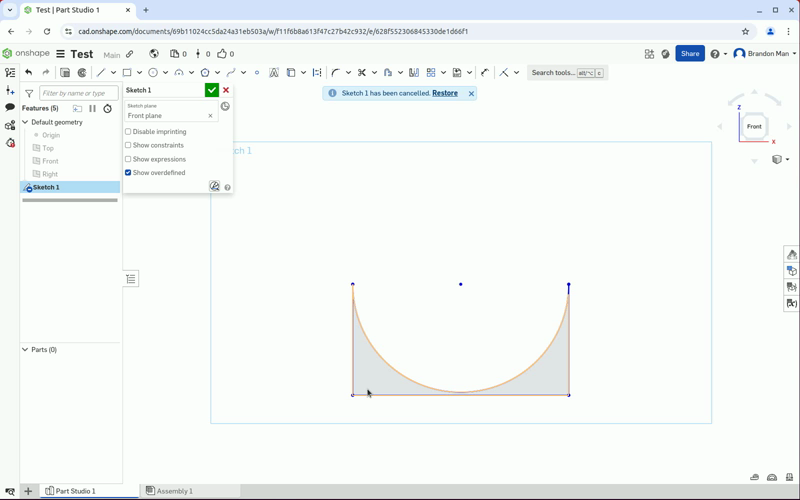
click(367, 388)
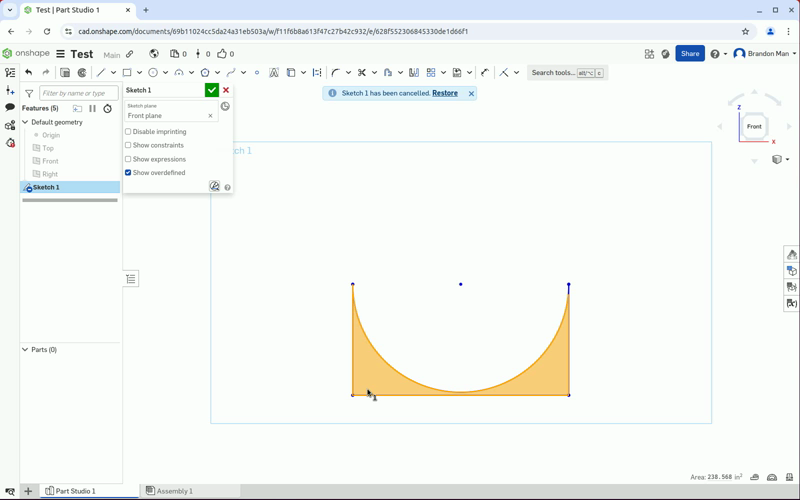
mouse_move(73, 352)
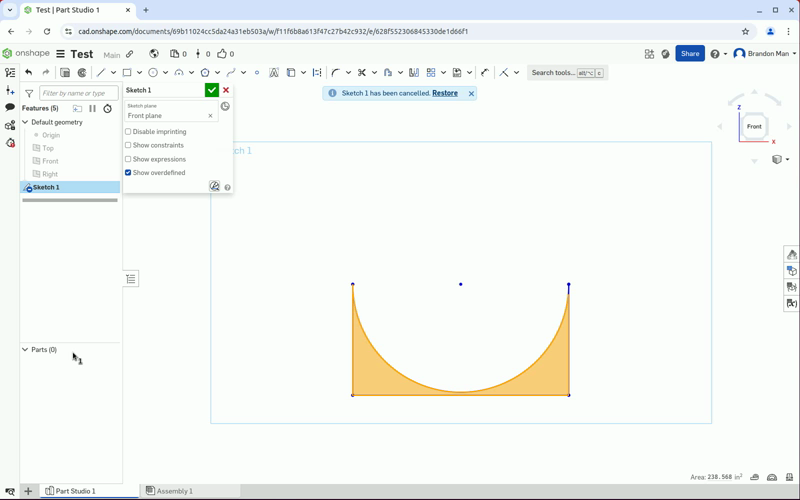
key(shift+y)
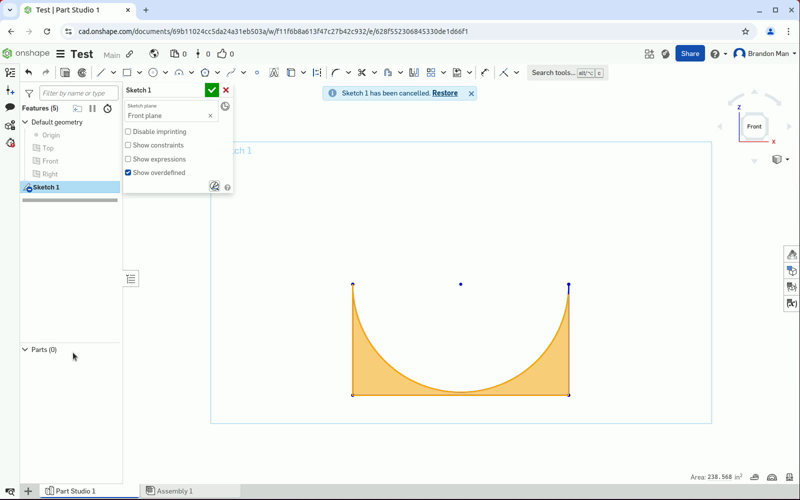
key(shift+e)
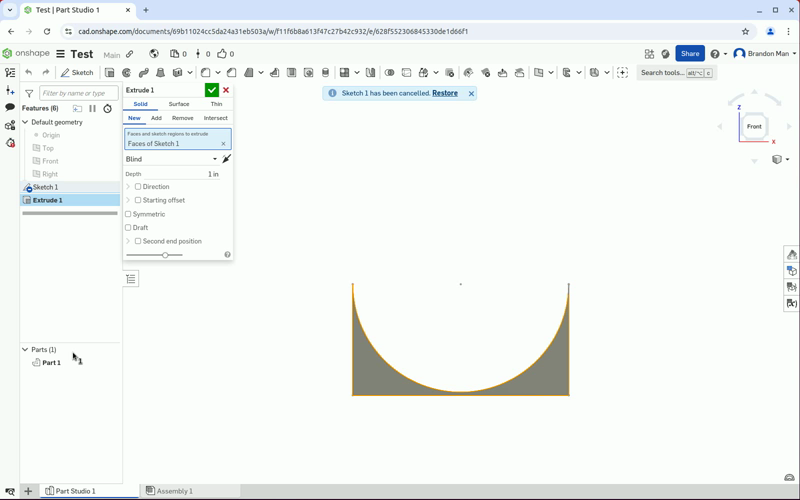
mouse_move(143, 106)
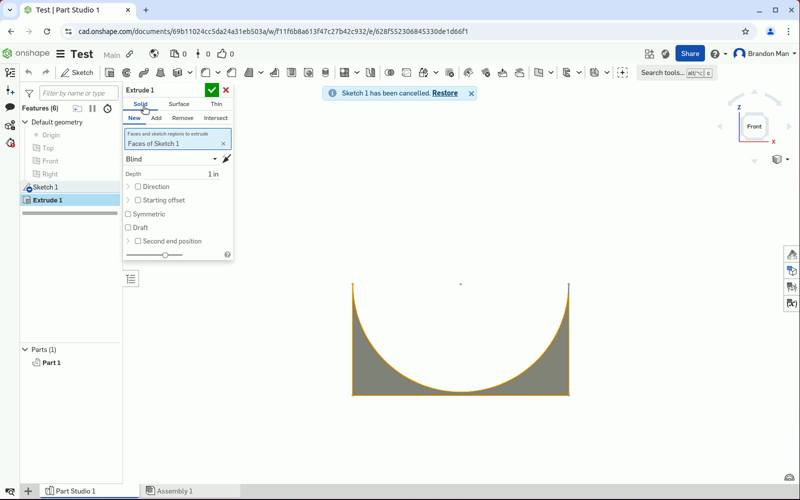
click(143, 106)
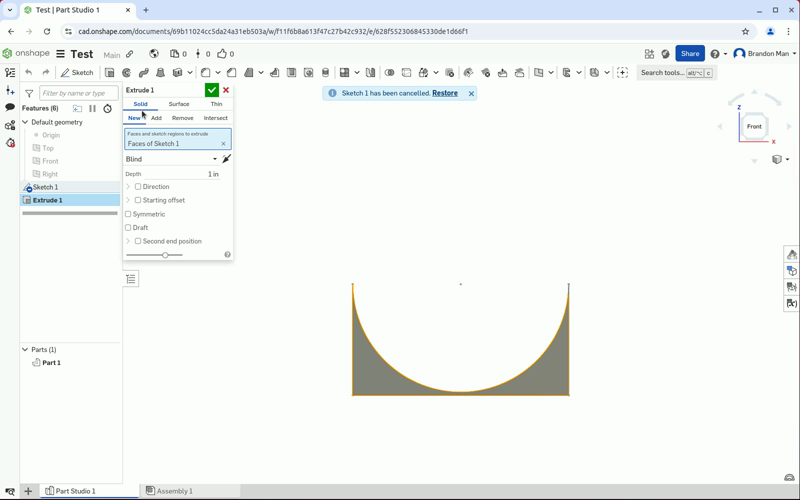
mouse_move(137, 120)
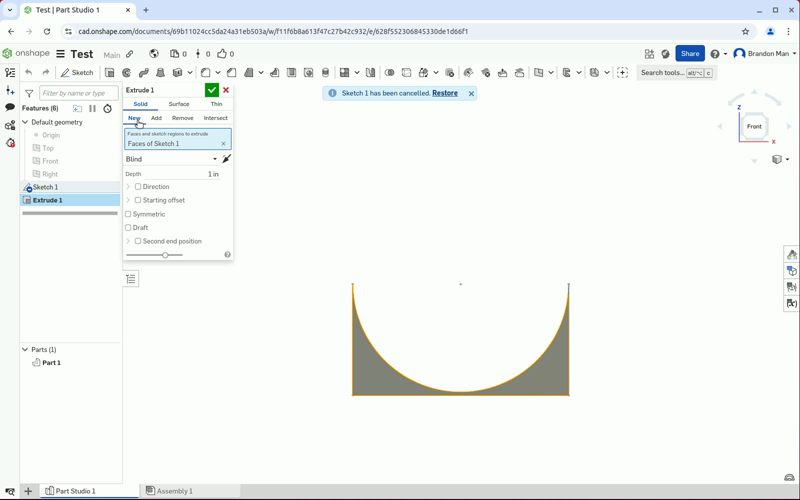
click(137, 120)
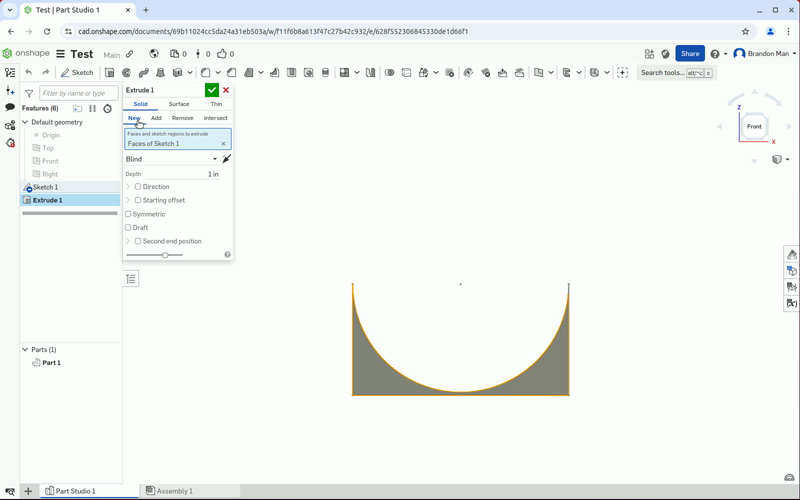
key(tab, 4)
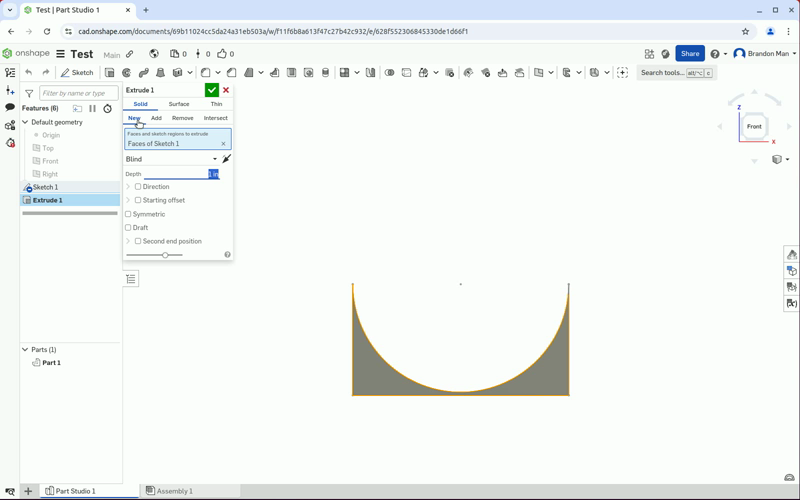
text(8.906)
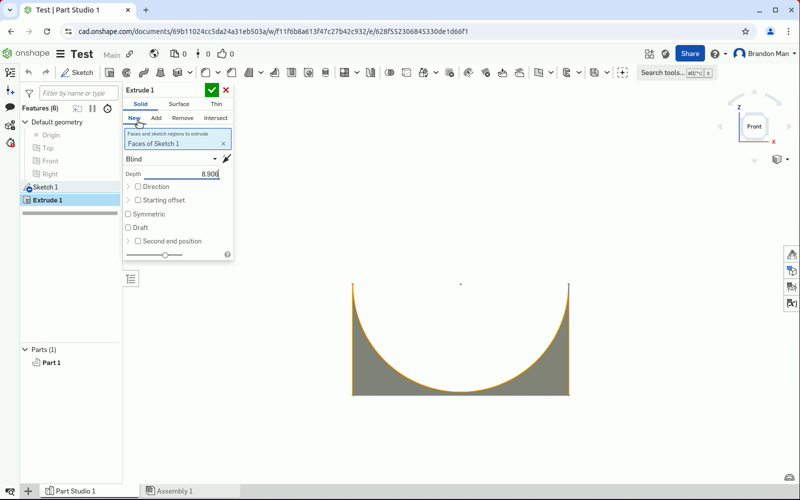
key(enter)
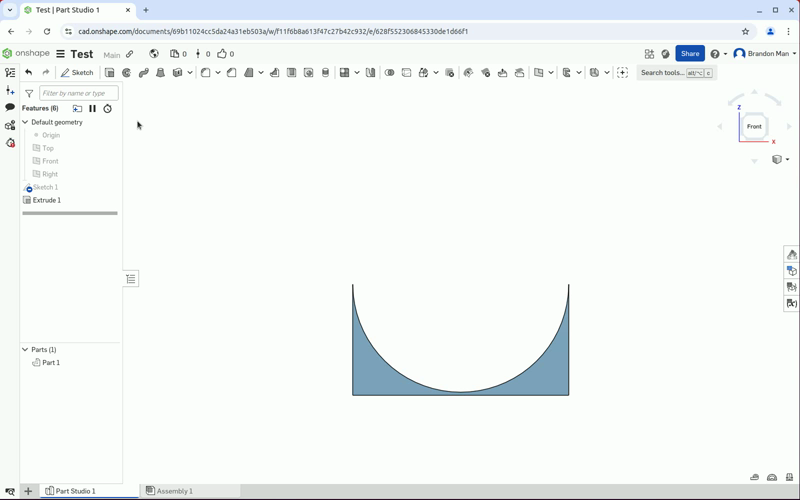
key(shift+h)
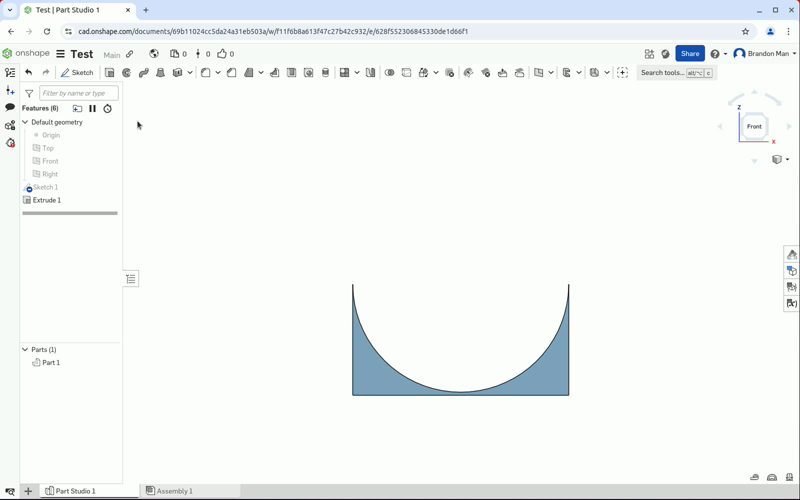
key(shift+h)
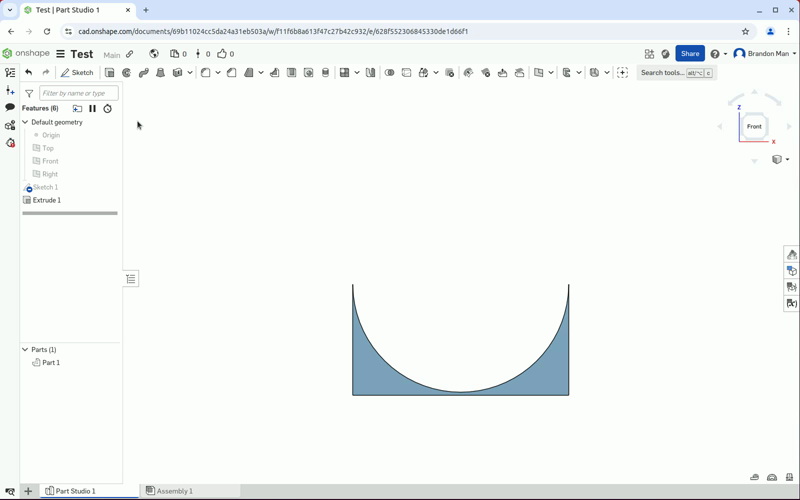
mouse_move(73, 189)
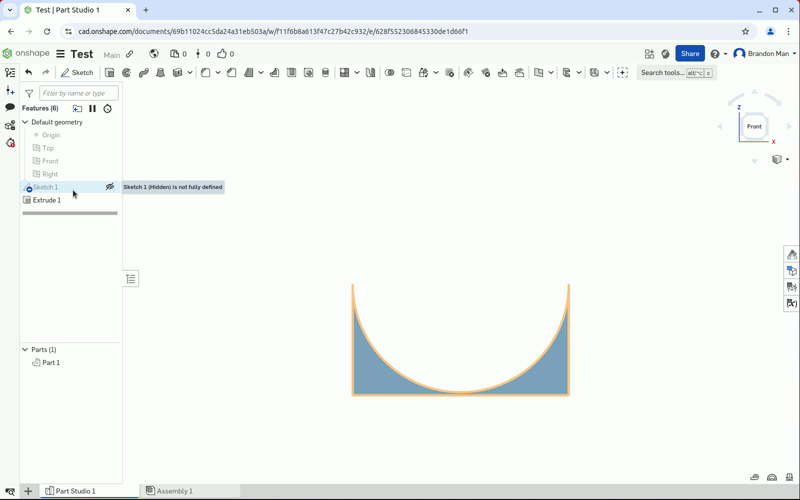
click(73, 189)
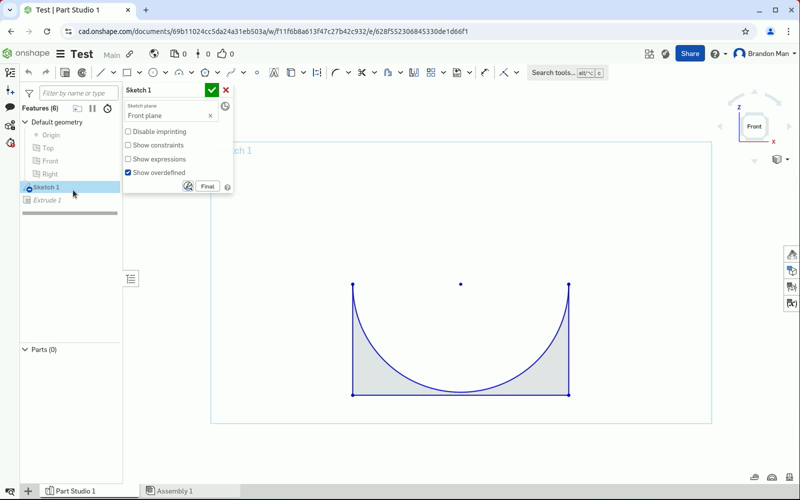
mouse_move(229, 92)
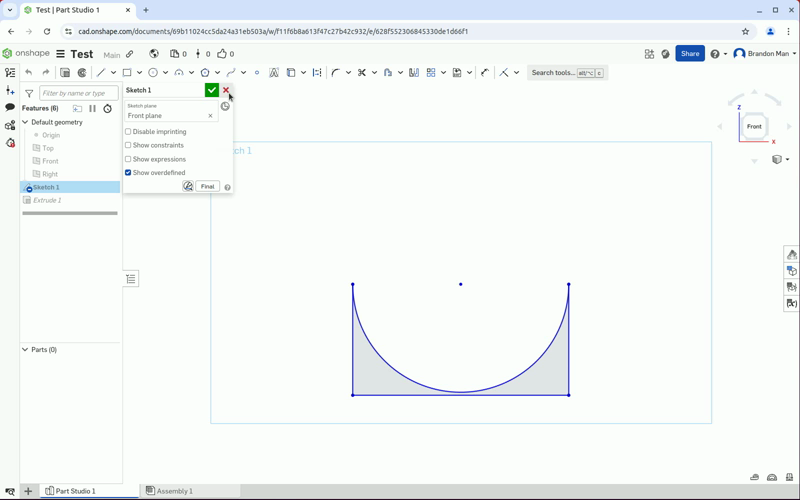
click(229, 92)
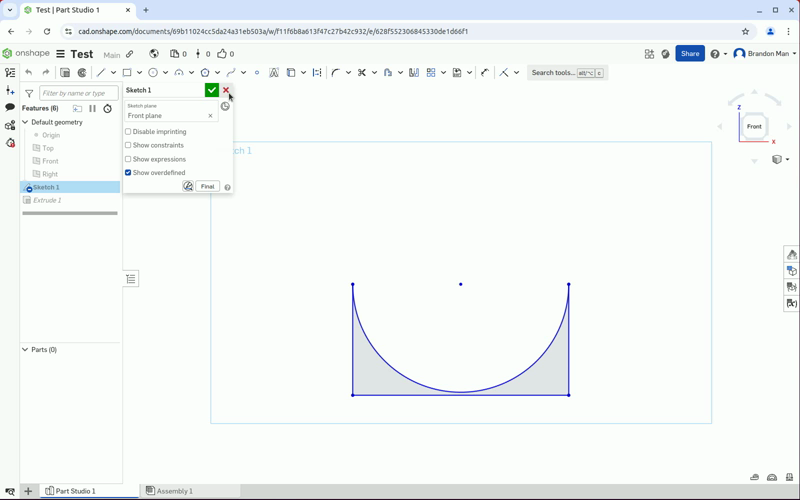
key(shift+s)
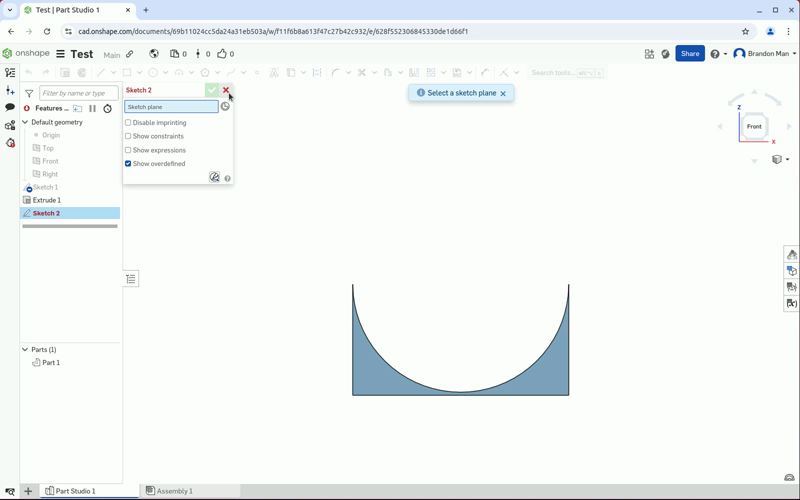
mouse_move(73, 163)
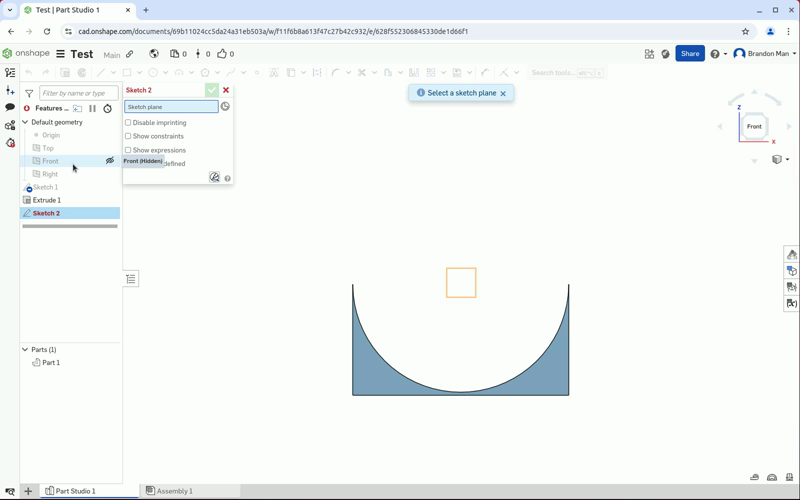
click(73, 163)
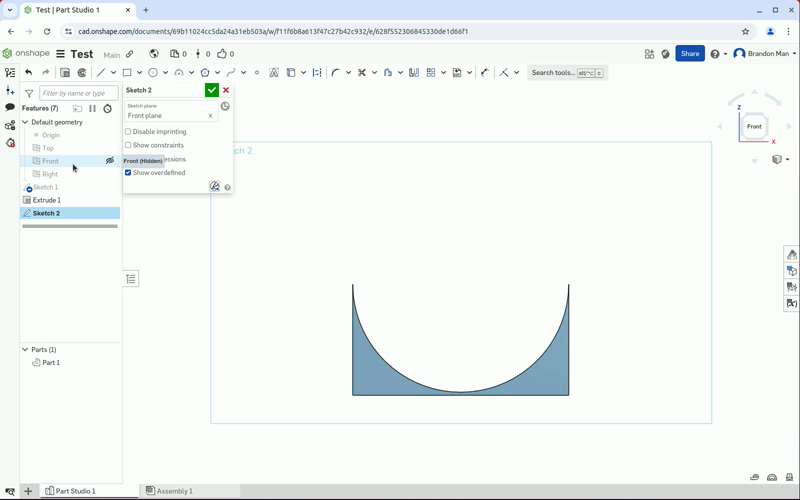
mouse_move(73, 352)
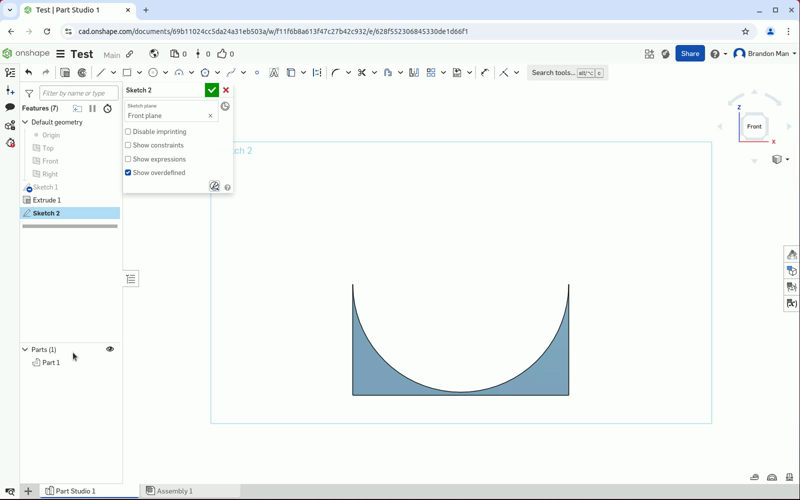
key(y)
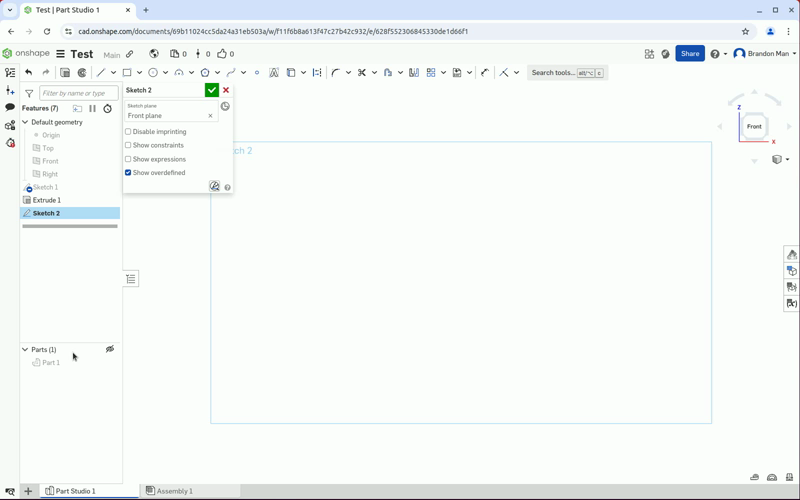
key(l)
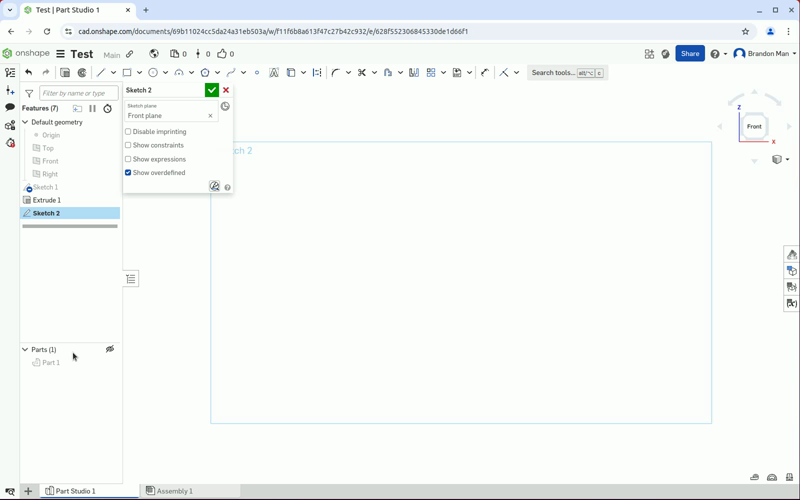
key_down(shift)
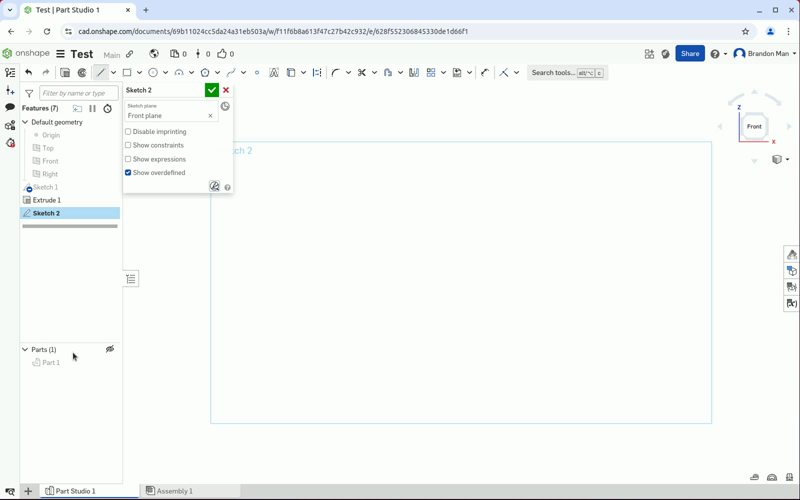
mouse_move(352, 282)
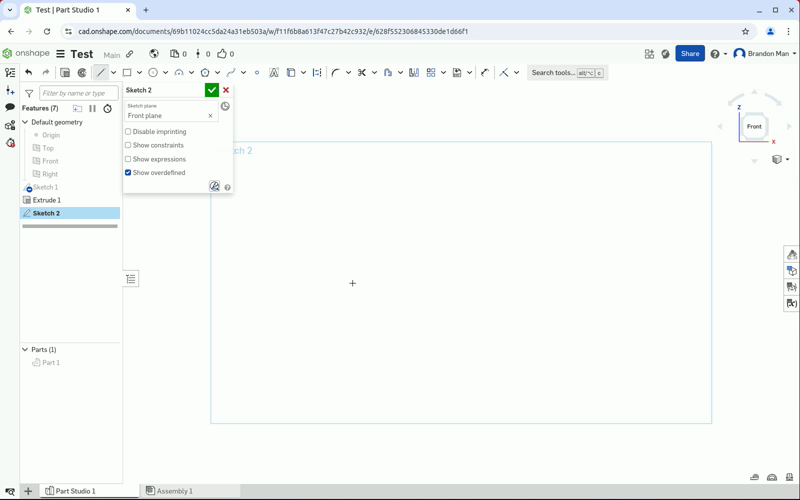
click(352, 282)
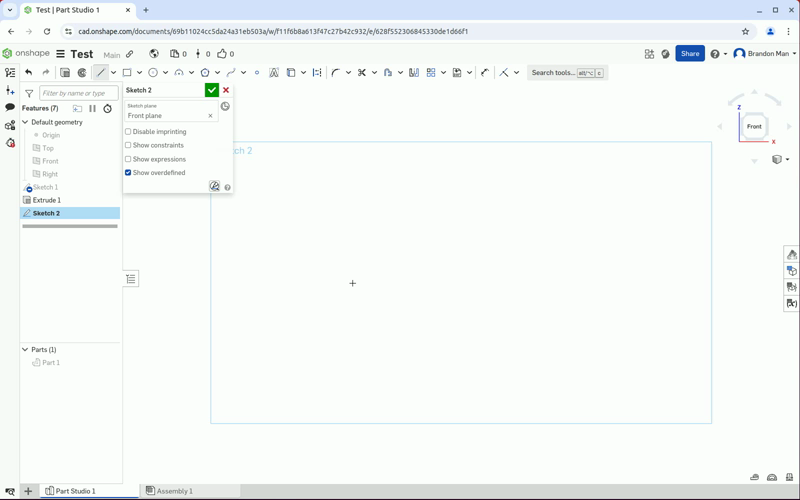
key_up(shift)
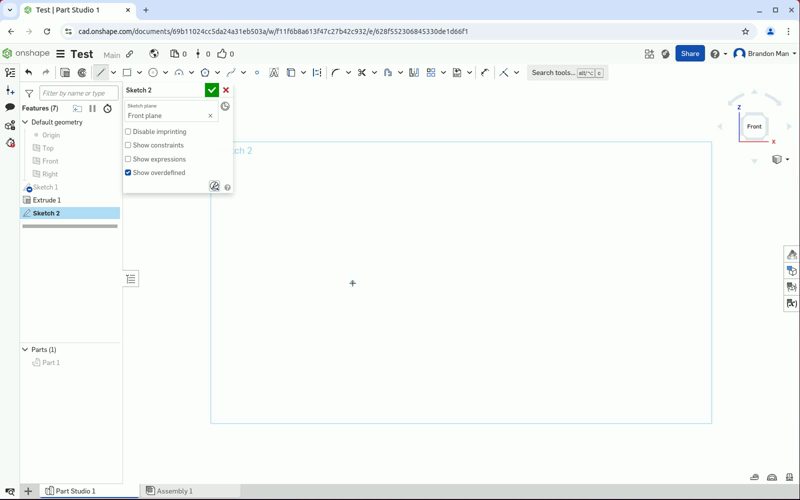
key_down(shift)
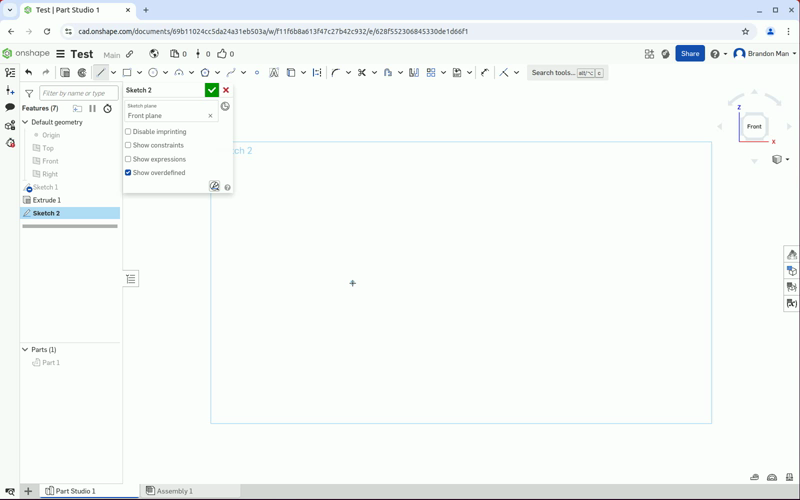
mouse_move(450, 282)
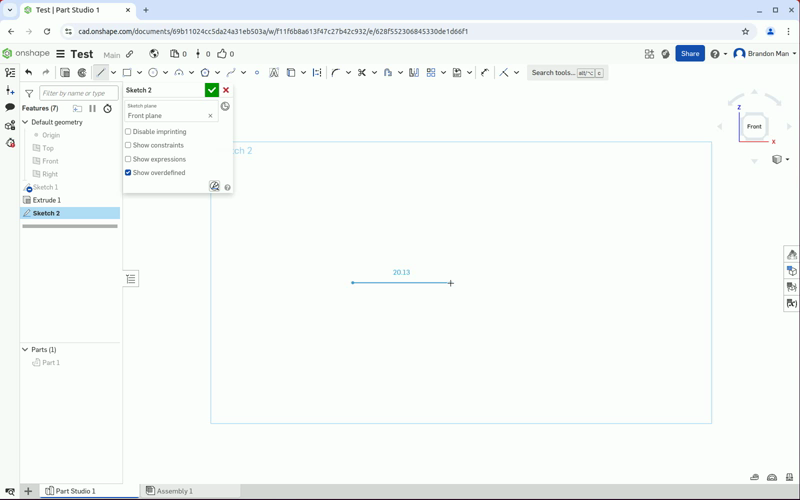
click(450, 282)
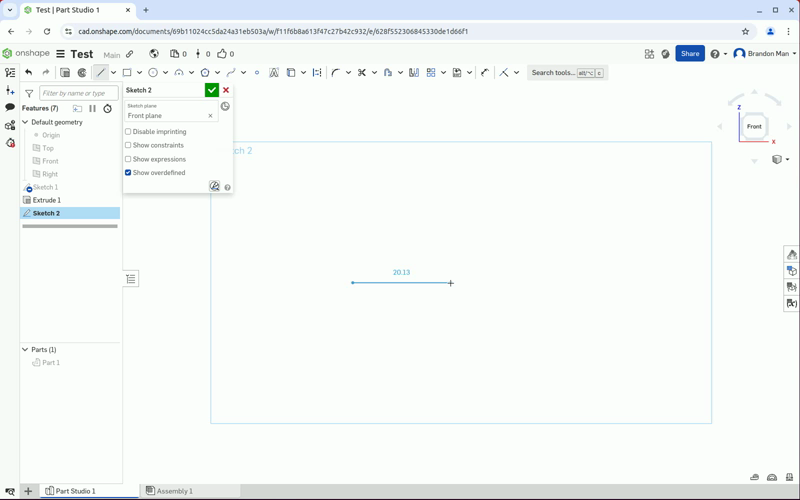
key_up(shift)
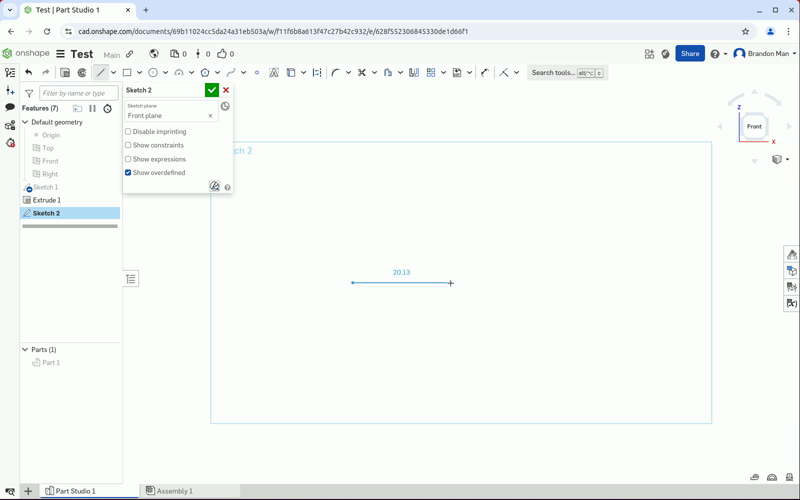
key(esc)
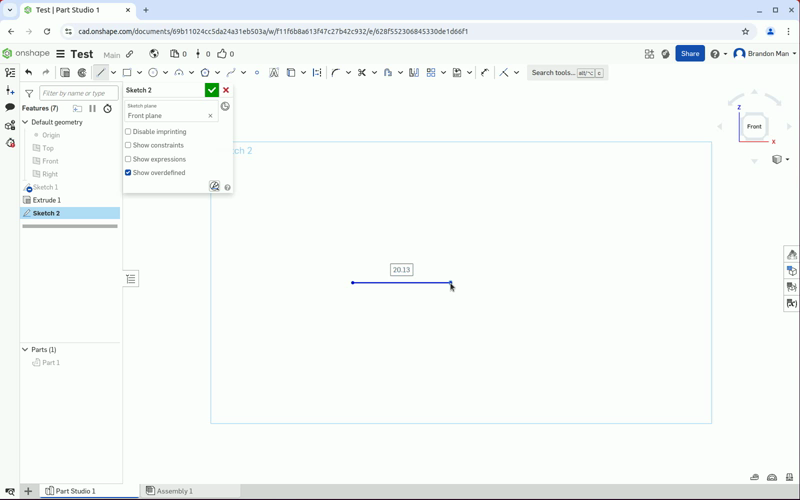
key(a)
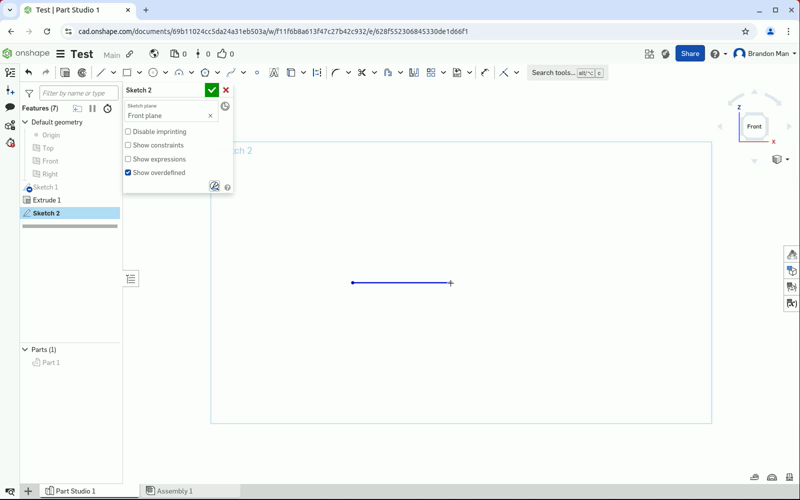
mouse_move(450, 282)
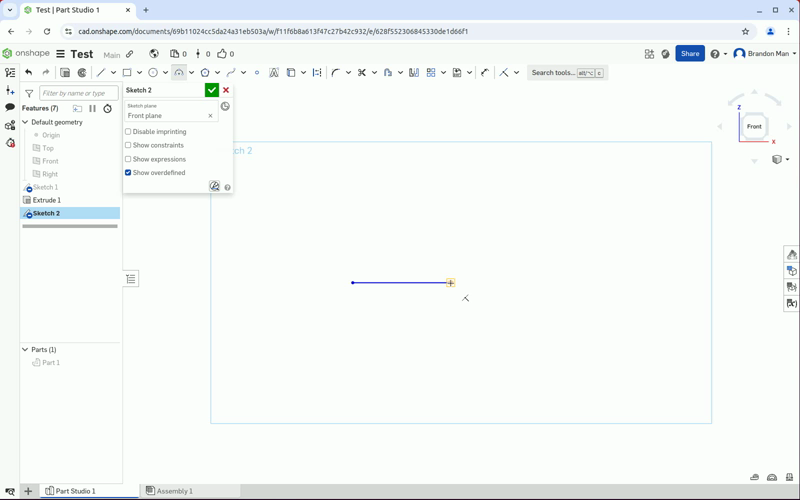
click(450, 282)
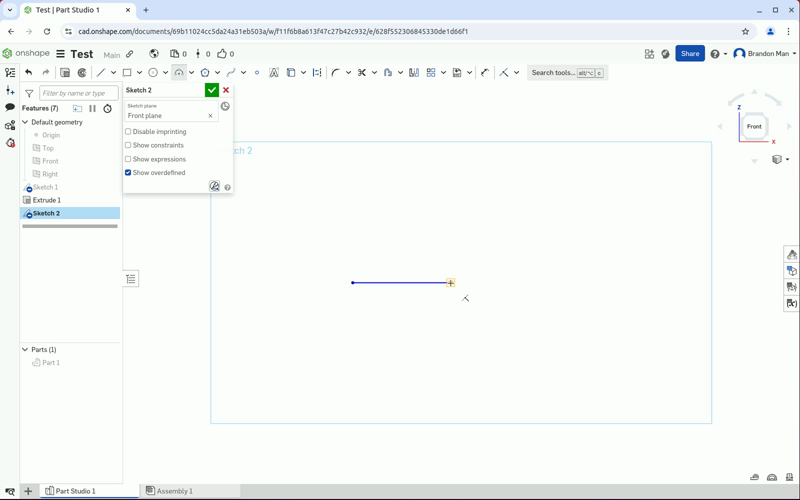
key_down(shift)
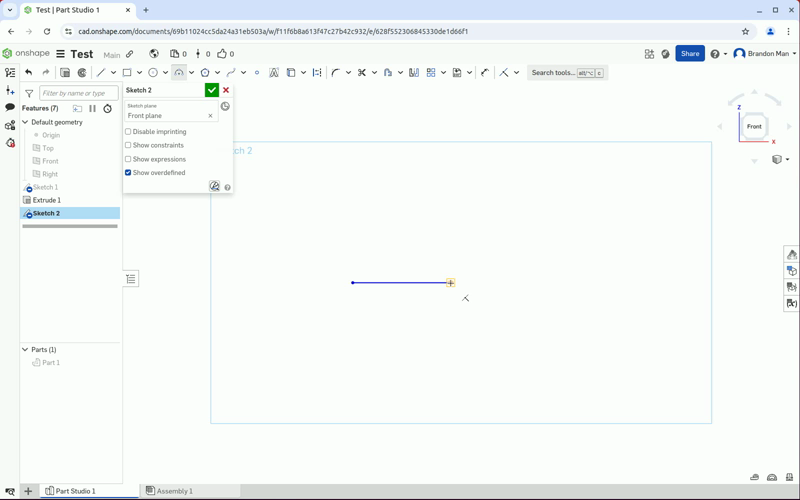
mouse_move(470, 282)
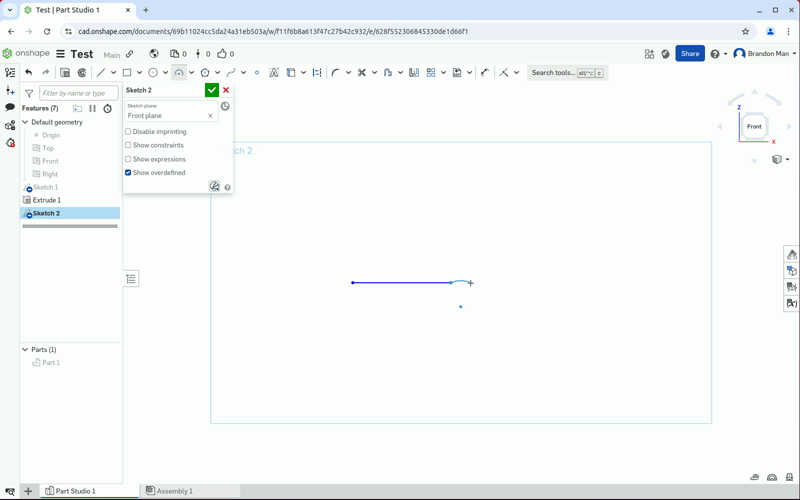
click(470, 282)
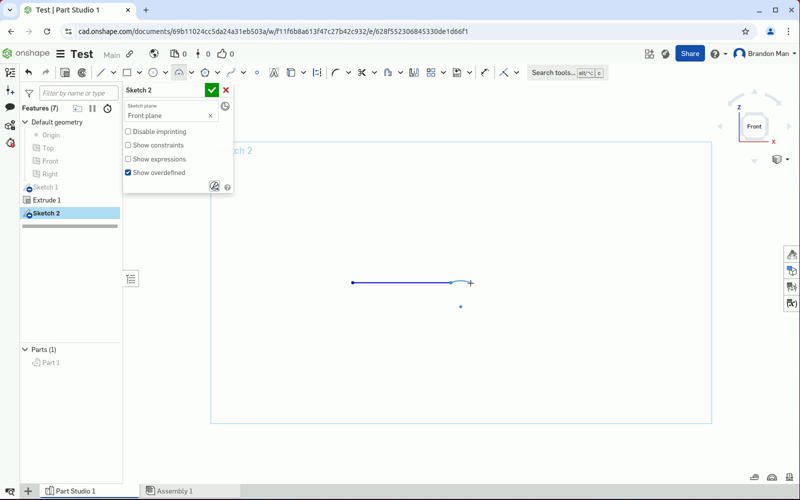
mouse_move(460, 272)
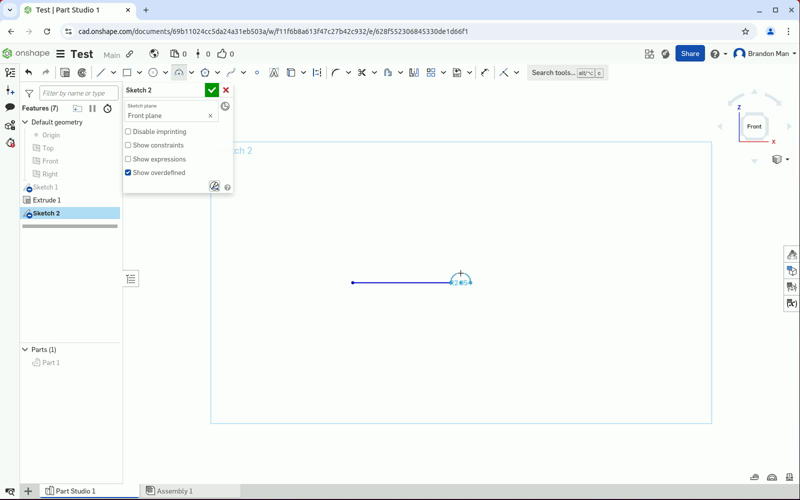
click(460, 272)
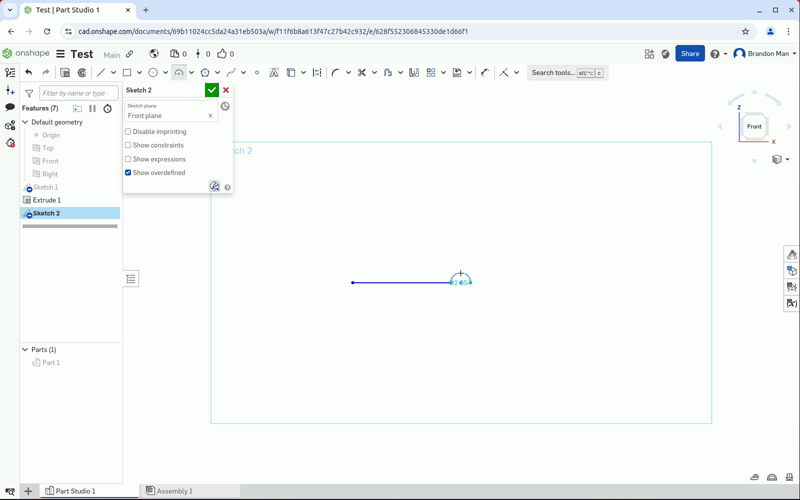
key_up(shift)
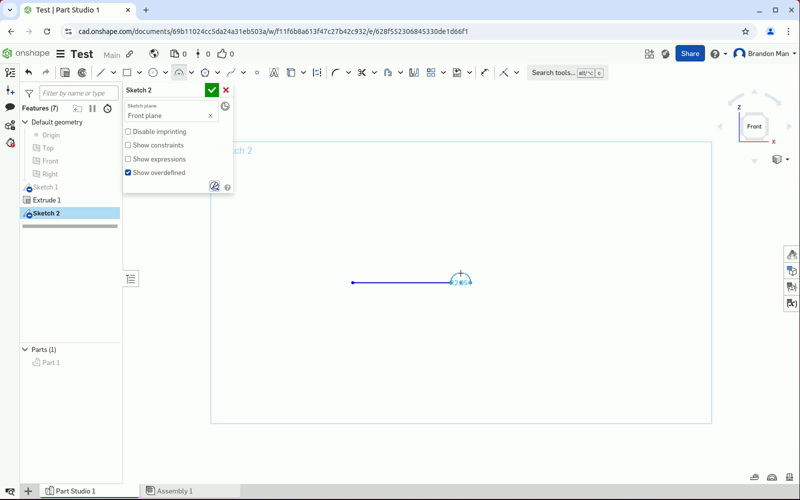
key(esc)
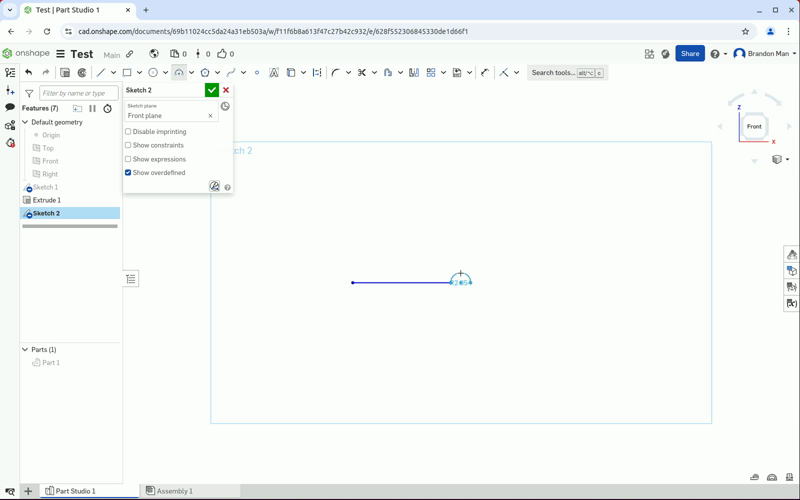
key(l)
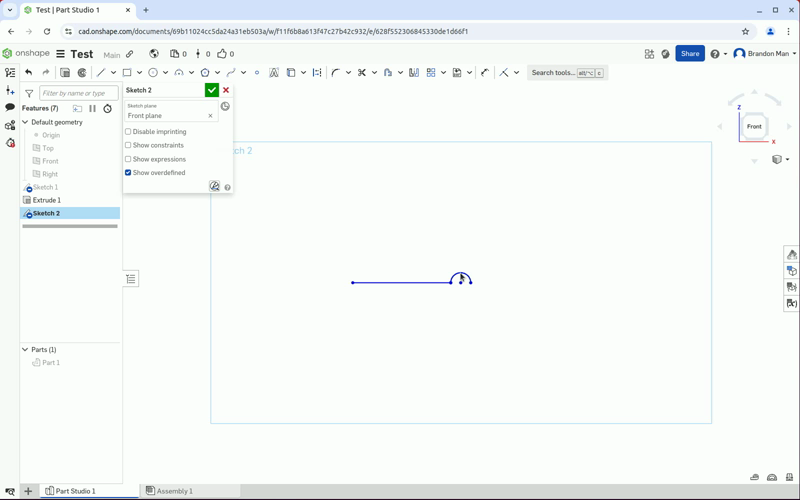
mouse_move(470, 282)
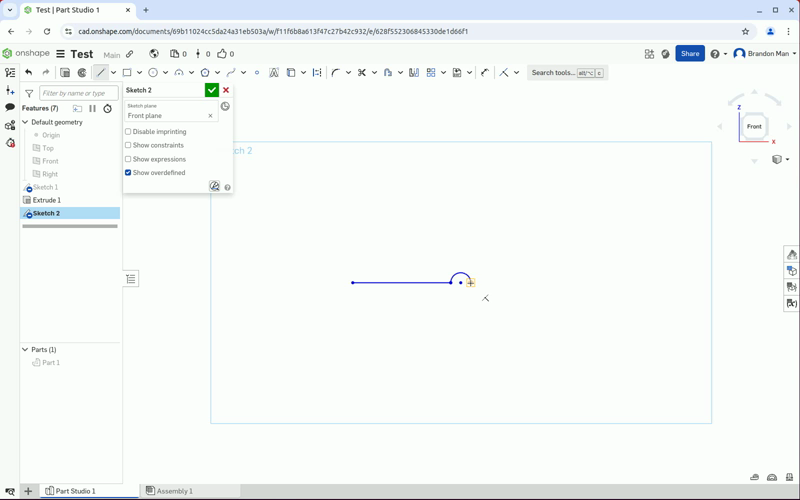
click(470, 282)
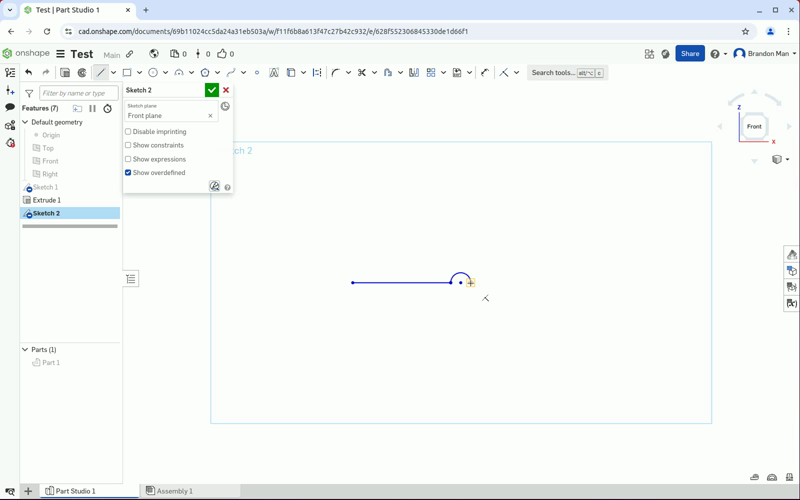
key_down(shift)
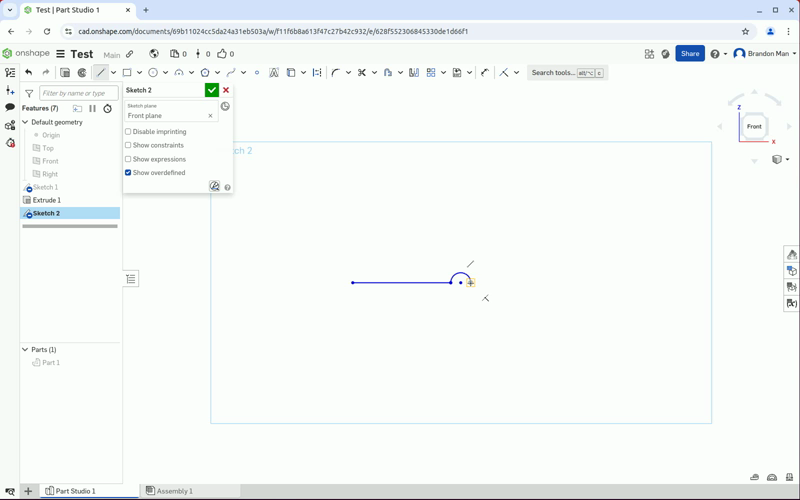
mouse_move(568, 282)
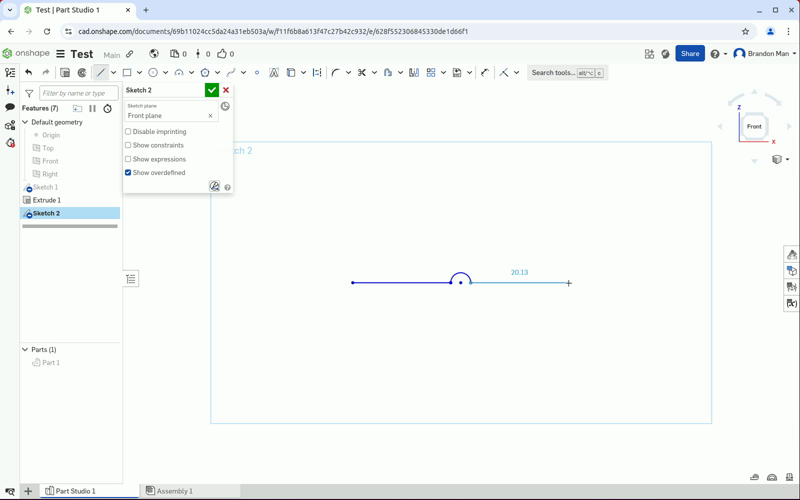
click(568, 282)
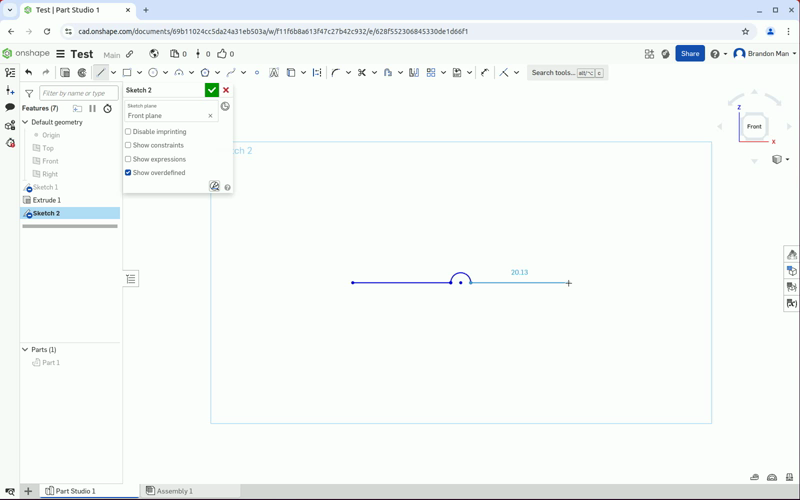
key_up(shift)
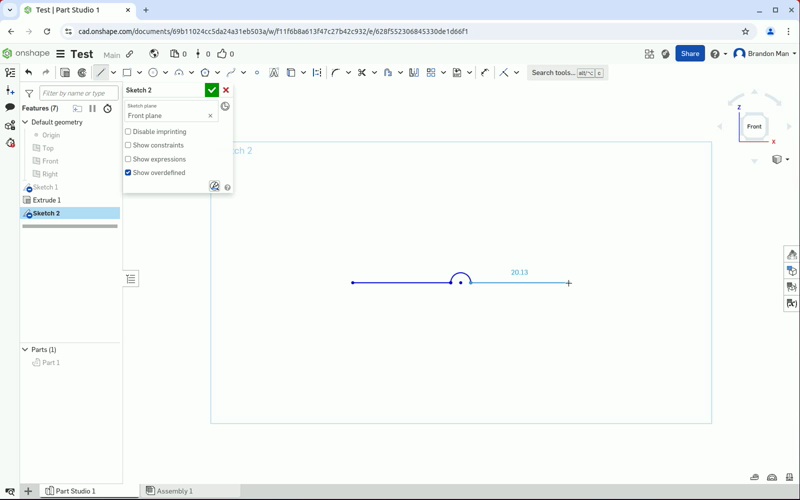
key(esc)
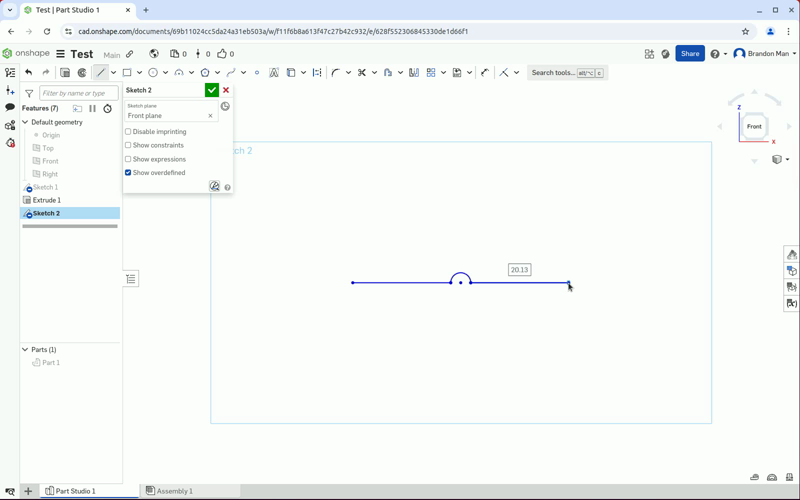
key(a)
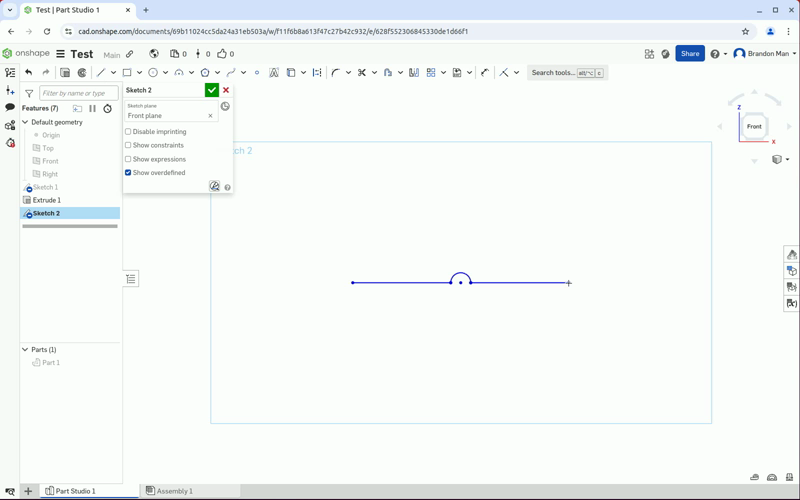
mouse_move(568, 282)
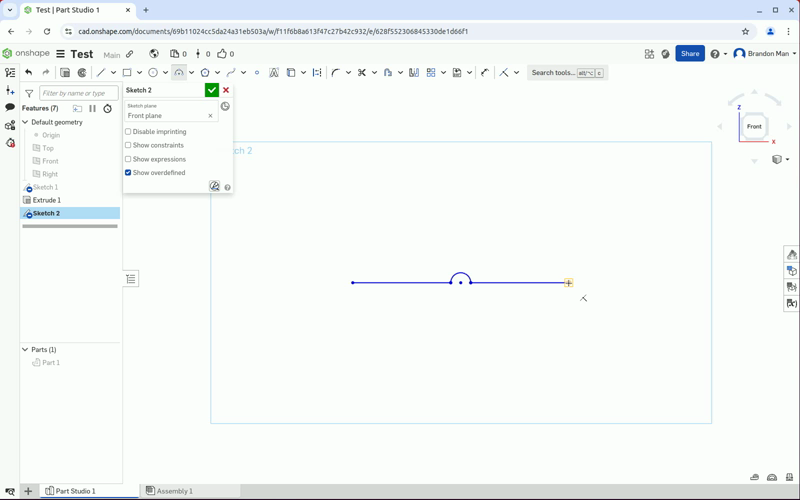
click(568, 282)
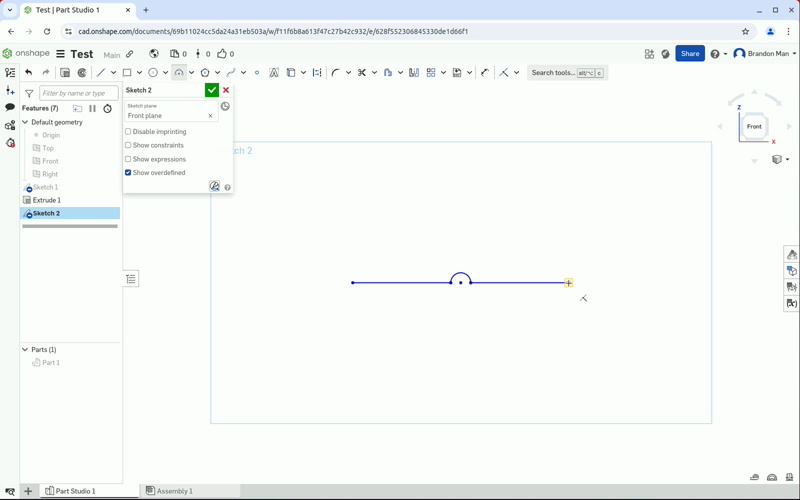
mouse_move(352, 282)
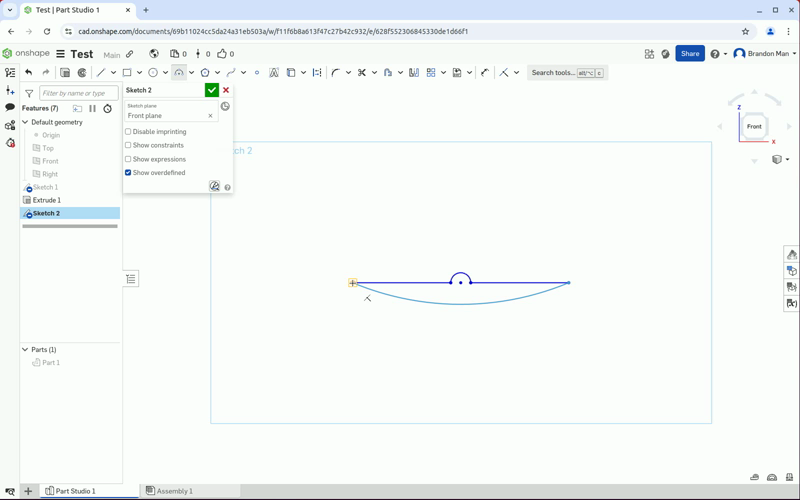
click(352, 282)
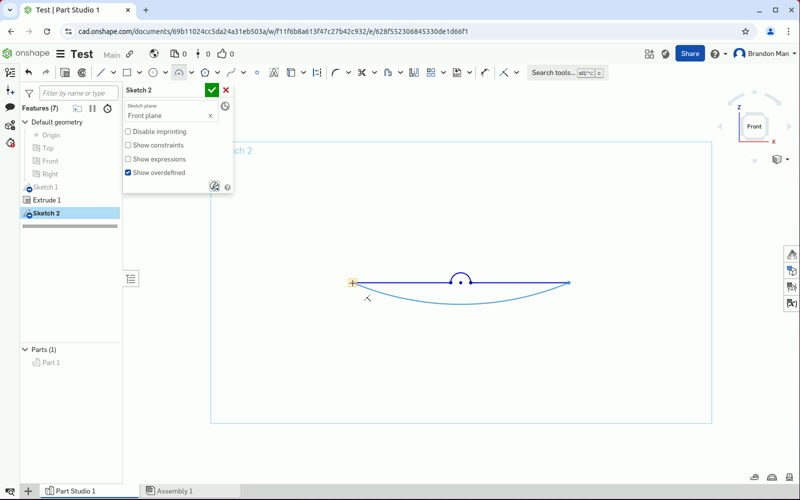
key_down(shift)
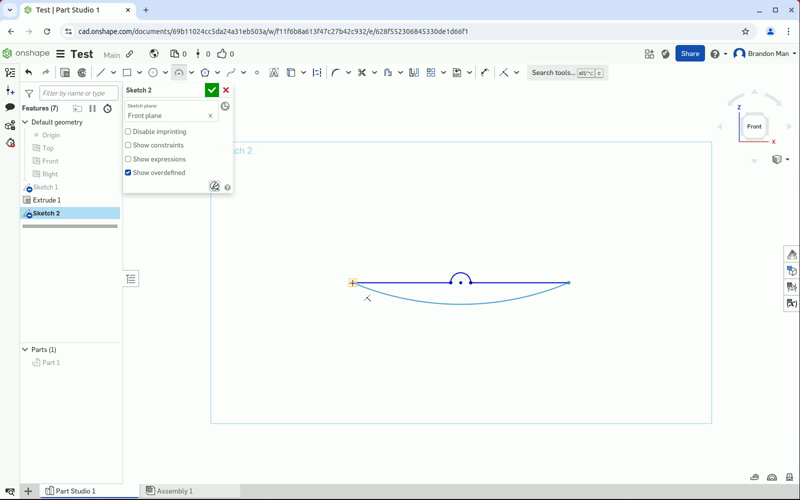
mouse_move(460, 175)
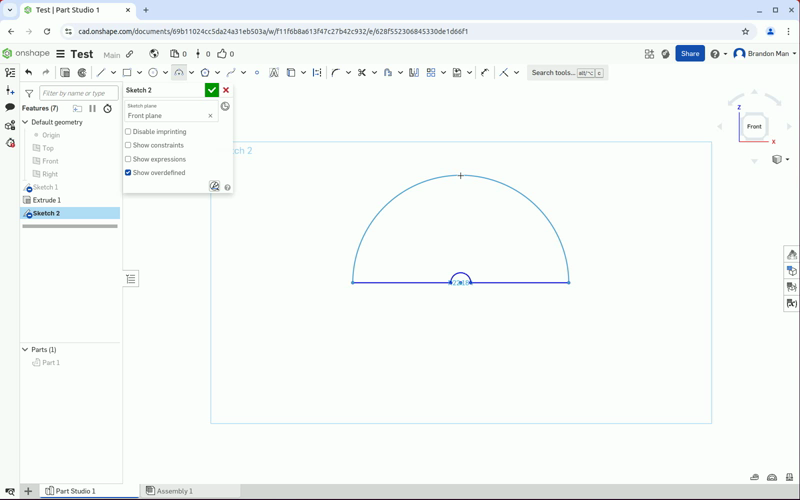
click(460, 175)
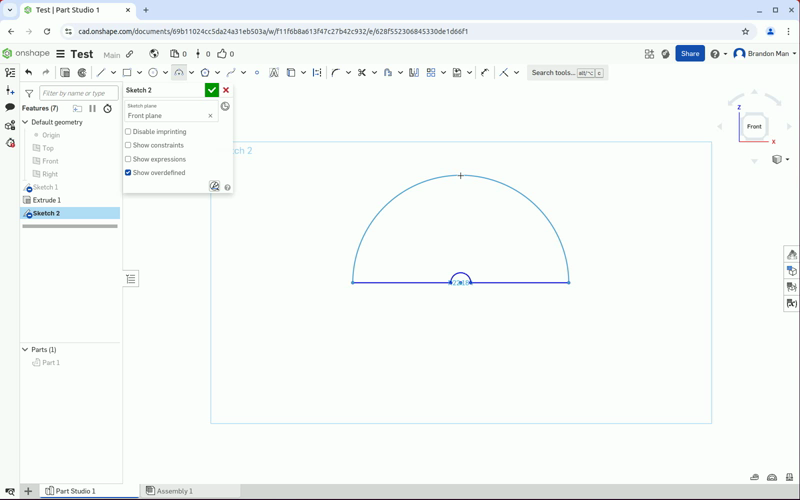
key_up(shift)
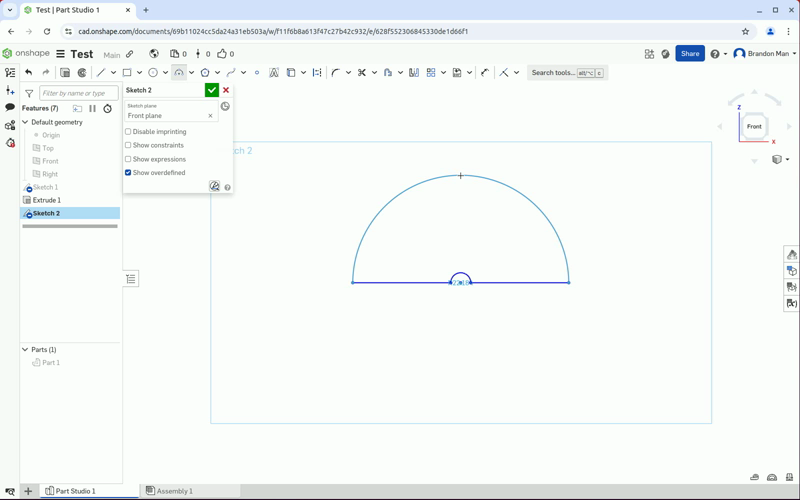
key(esc)
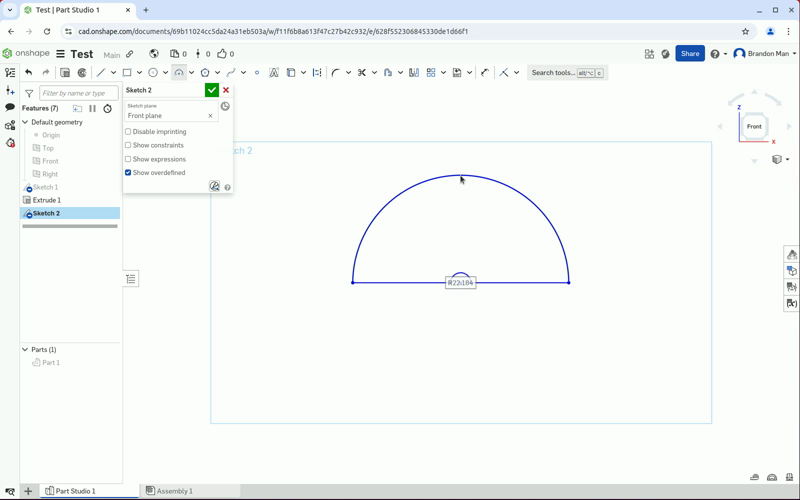
mouse_move(429, 260)
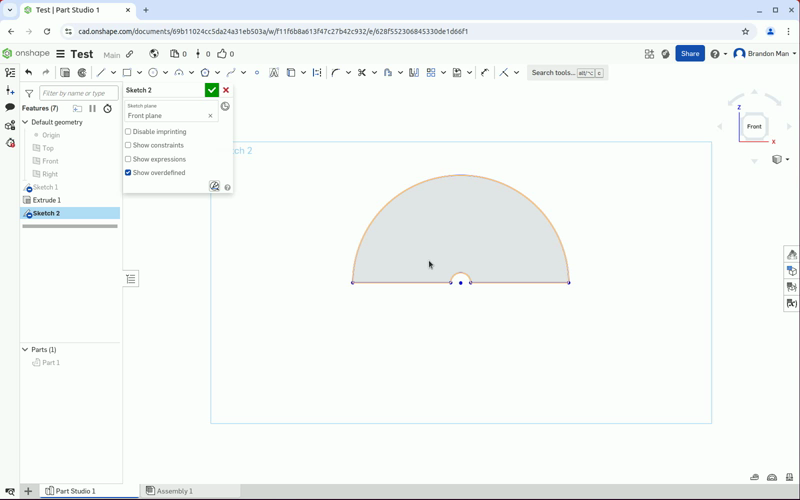
scroll(6)
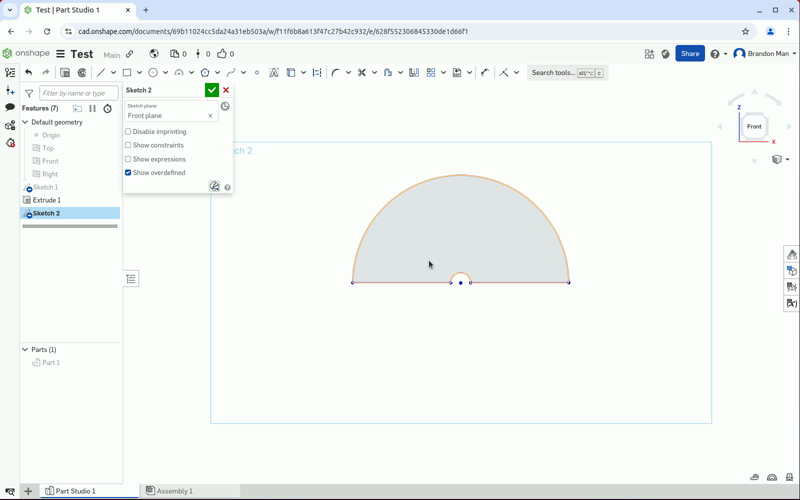
scroll(6)
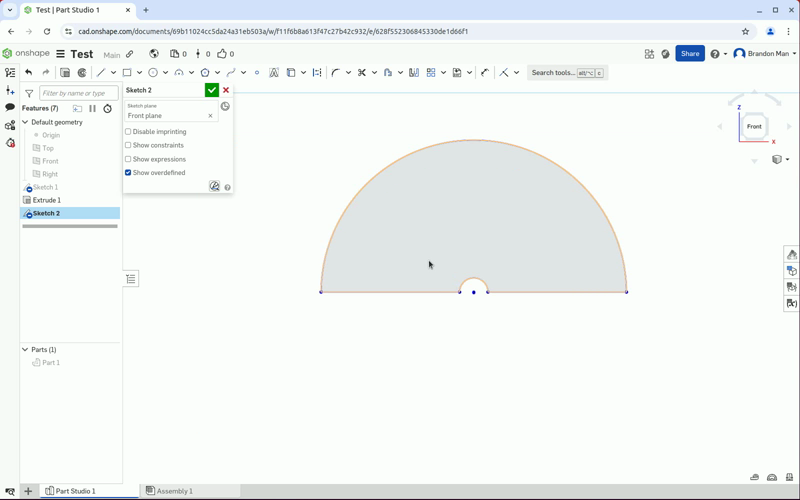
scroll(6)
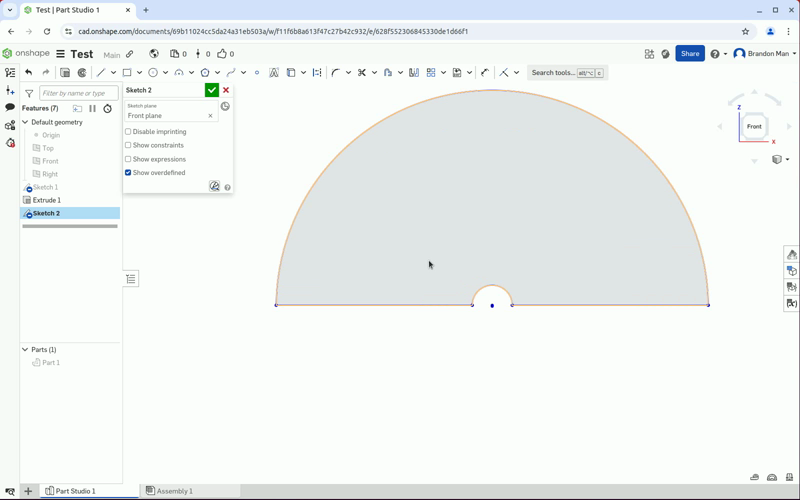
scroll(6)
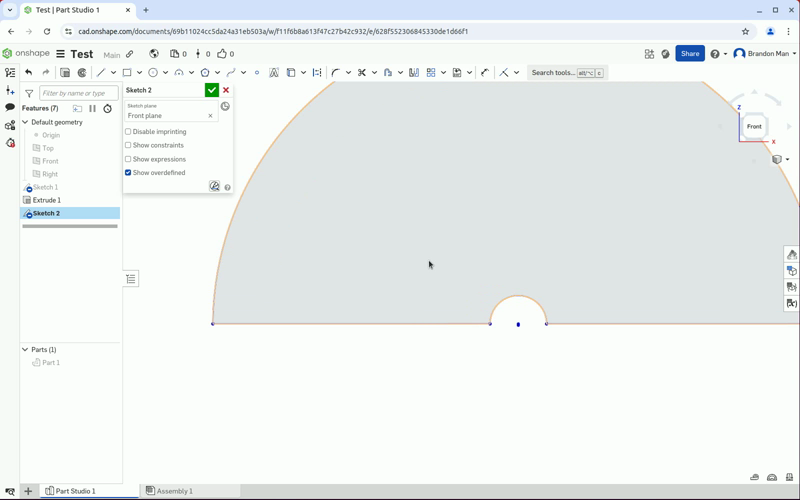
scroll(6)
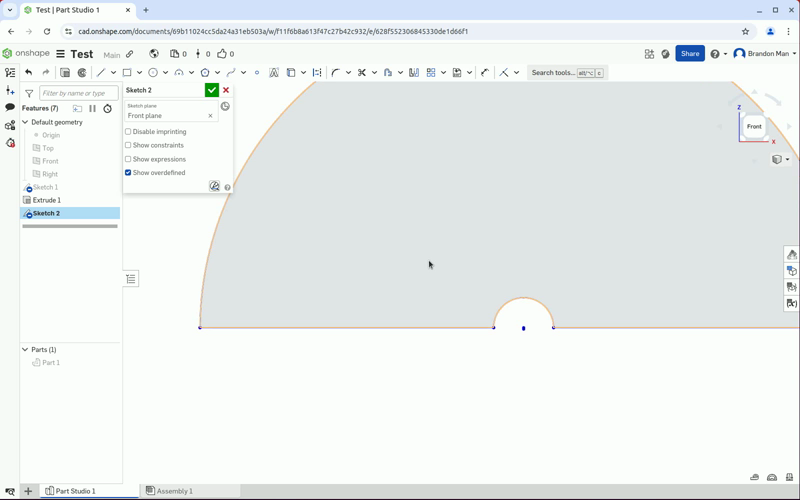
scroll(6)
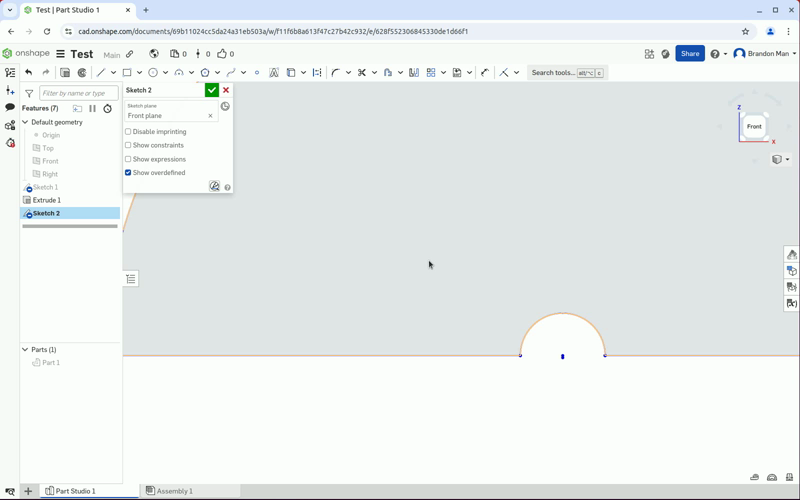
scroll(6)
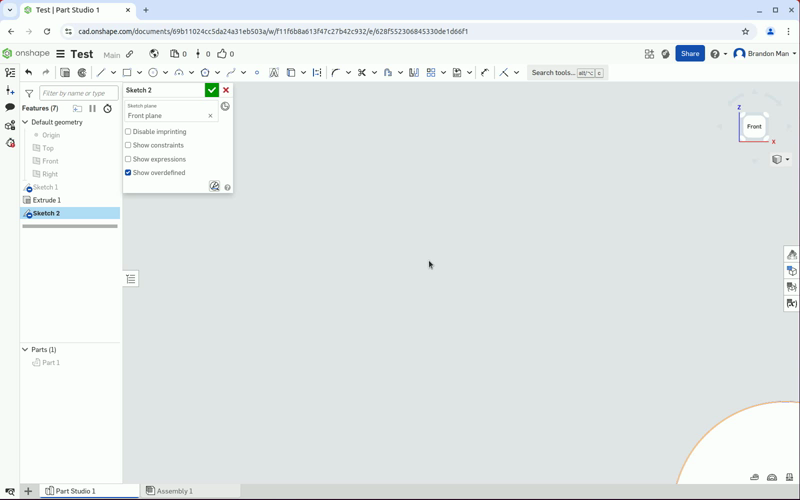
click(429, 260)
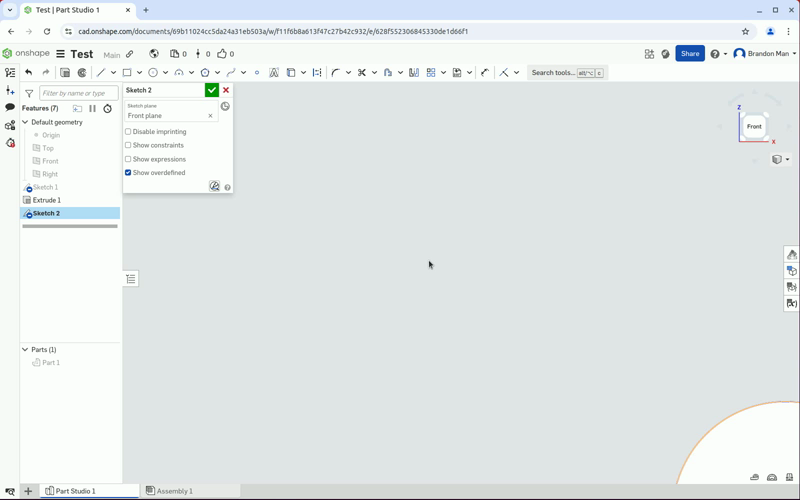
scroll(-6)
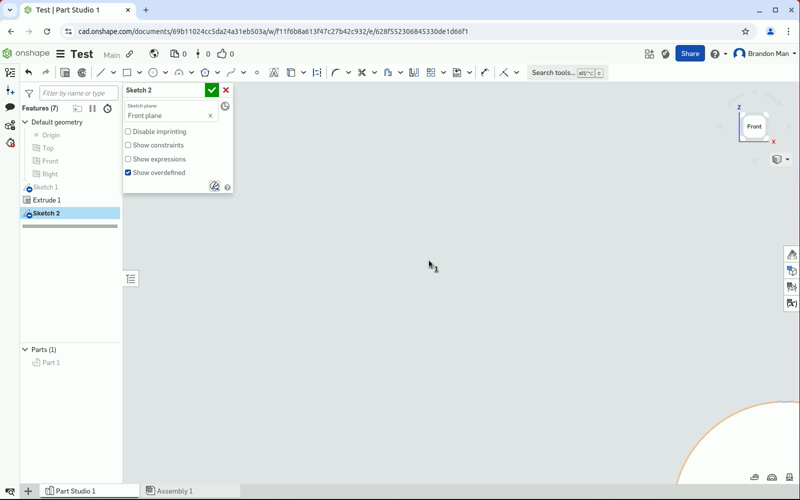
scroll(-6)
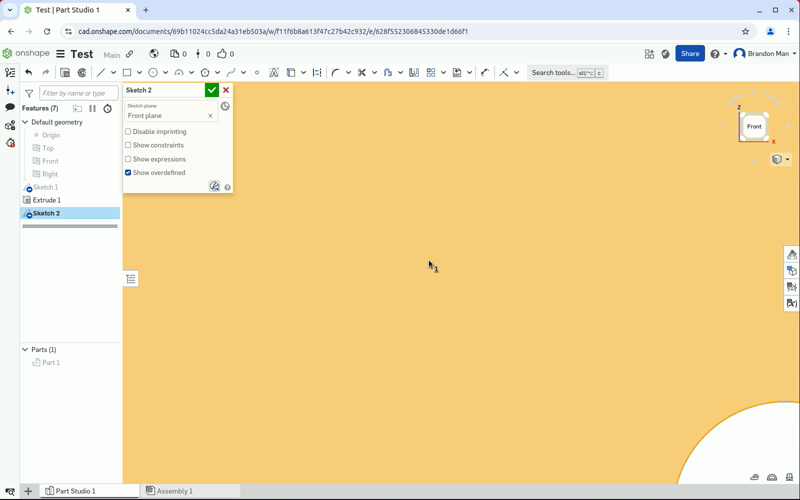
scroll(-6)
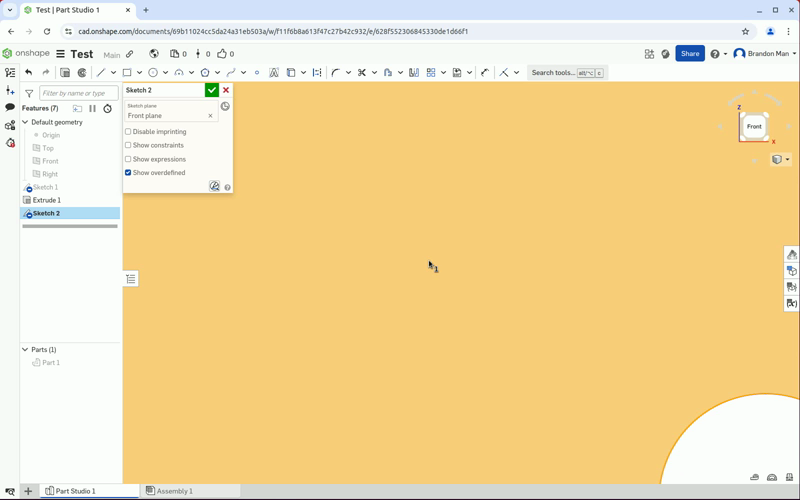
scroll(-6)
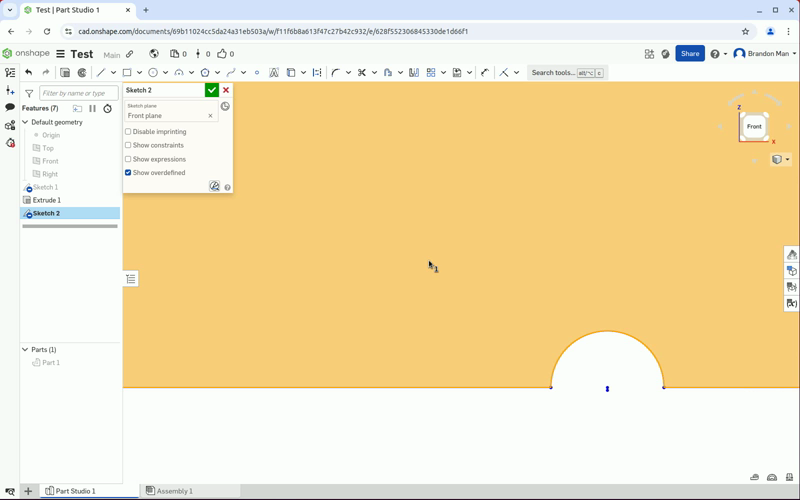
scroll(-6)
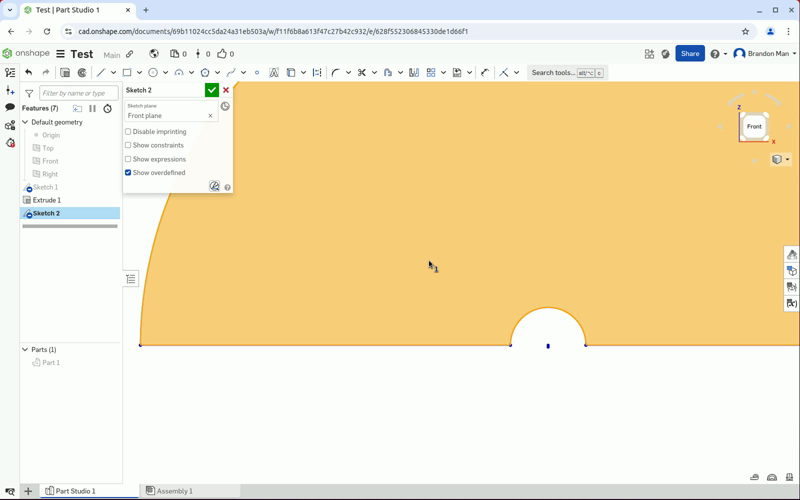
scroll(-6)
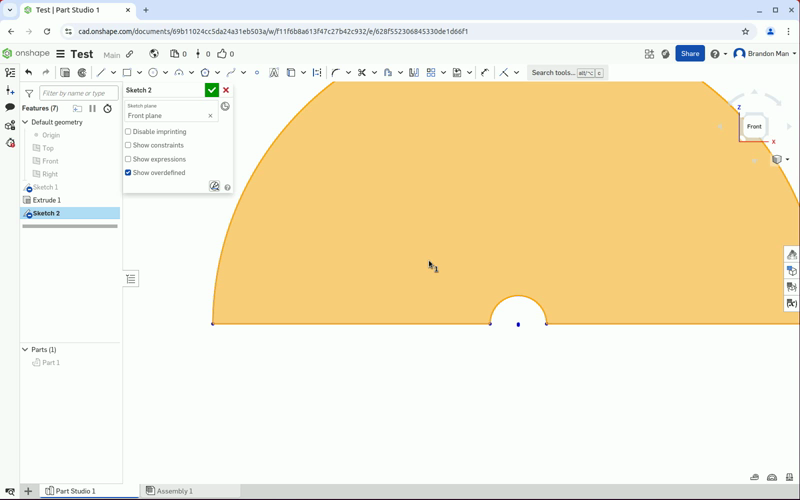
scroll(-6)
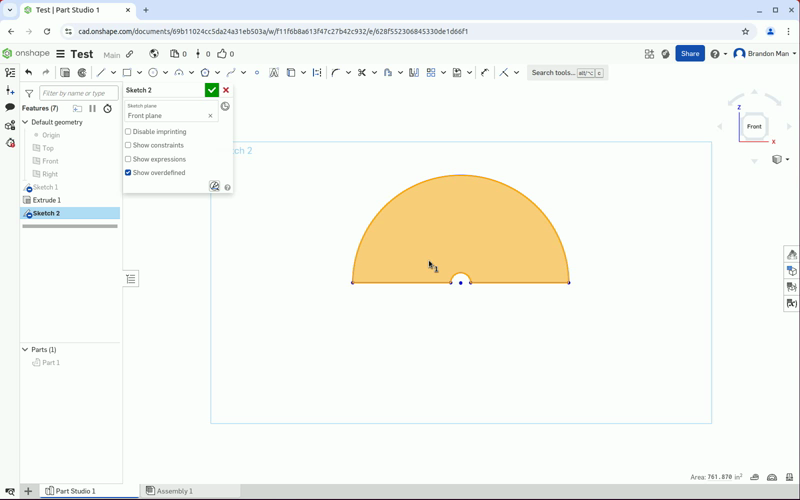
mouse_move(73, 352)
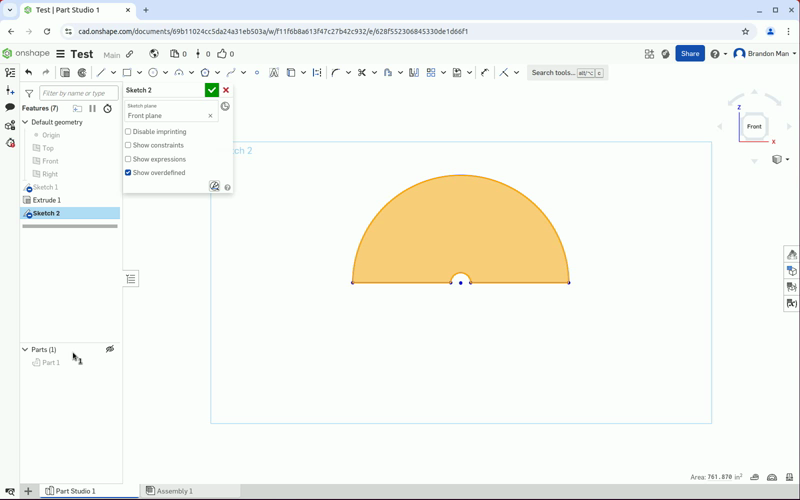
key(shift+y)
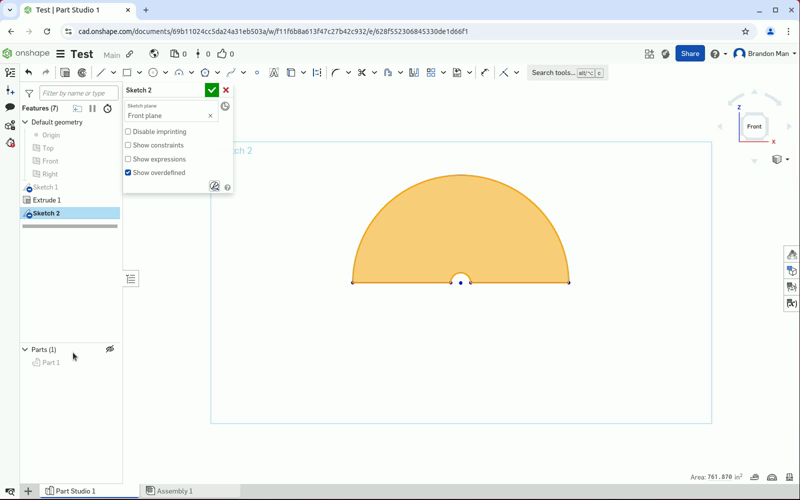
key(shift+e)
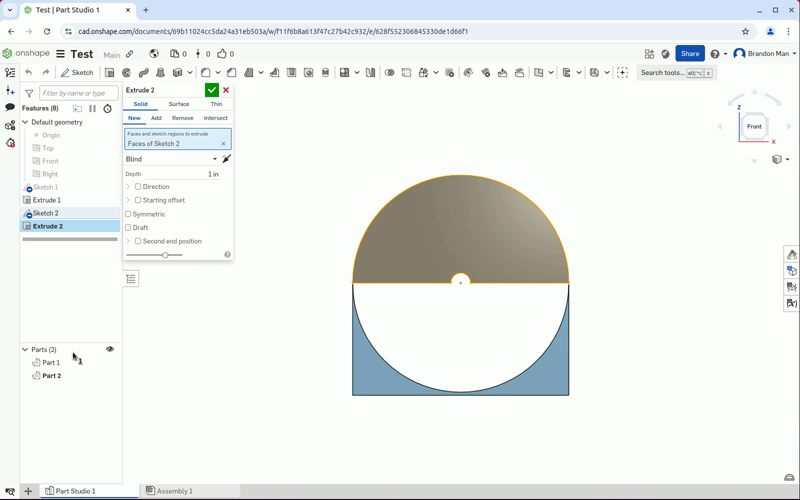
mouse_move(143, 106)
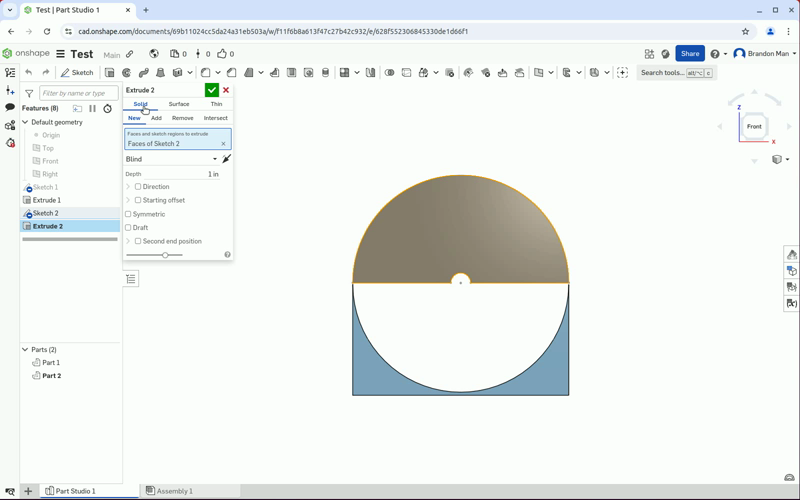
click(143, 106)
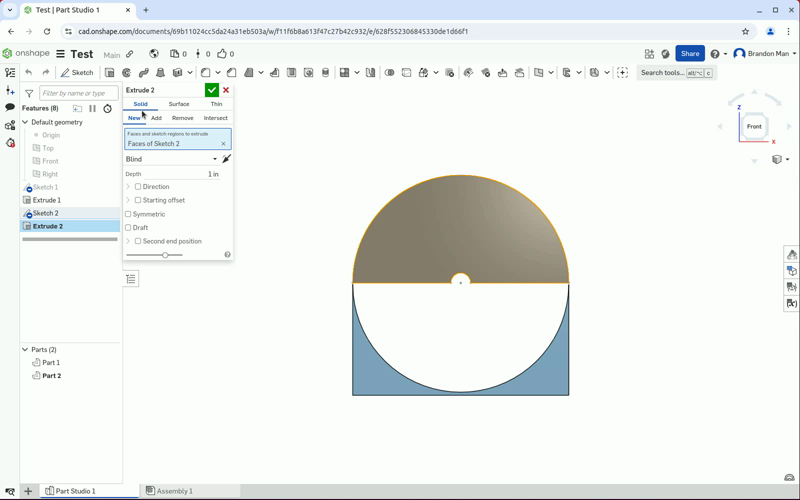
mouse_move(137, 120)
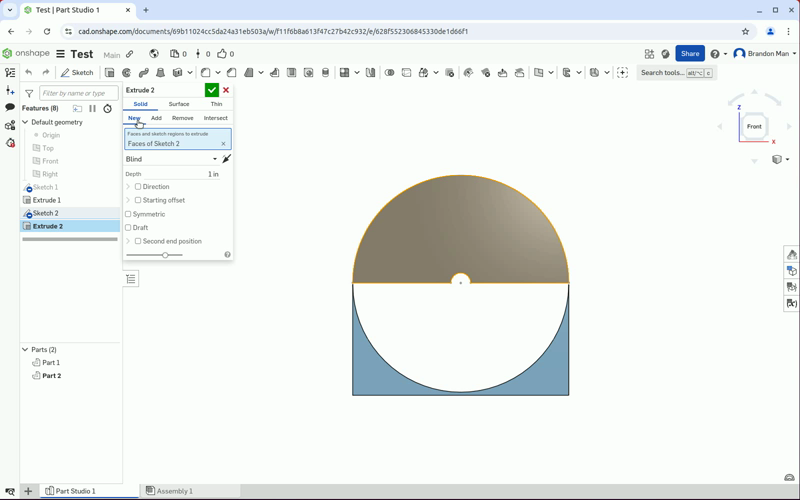
click(137, 120)
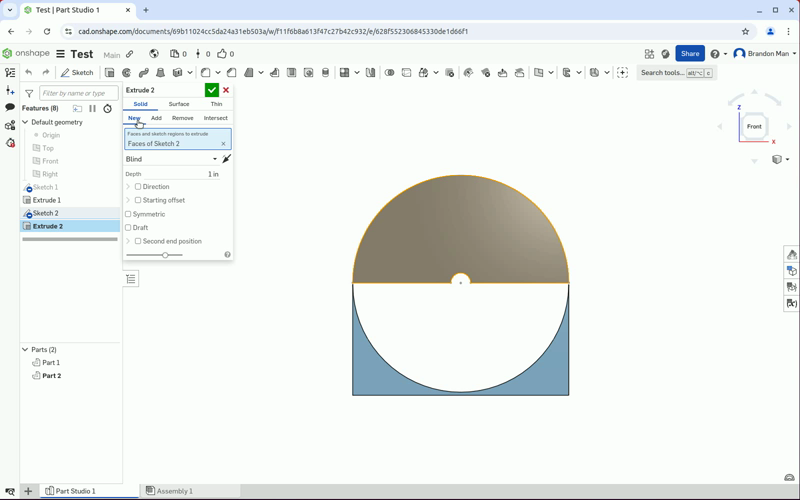
key(tab, 4)
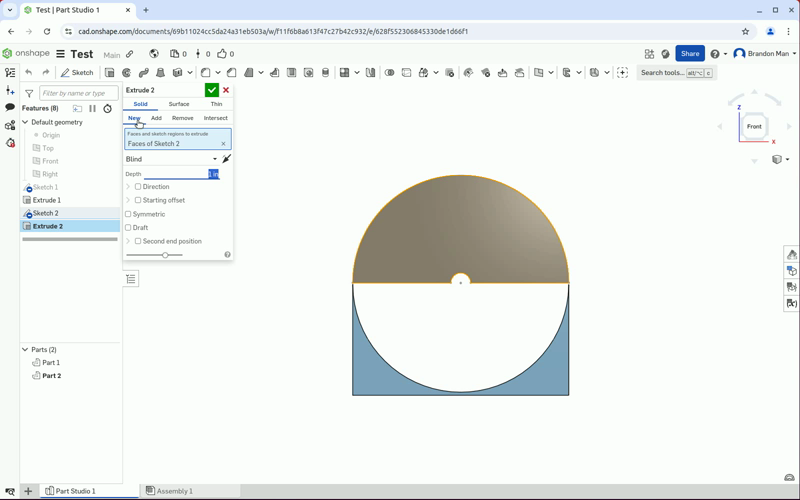
text(8.906)
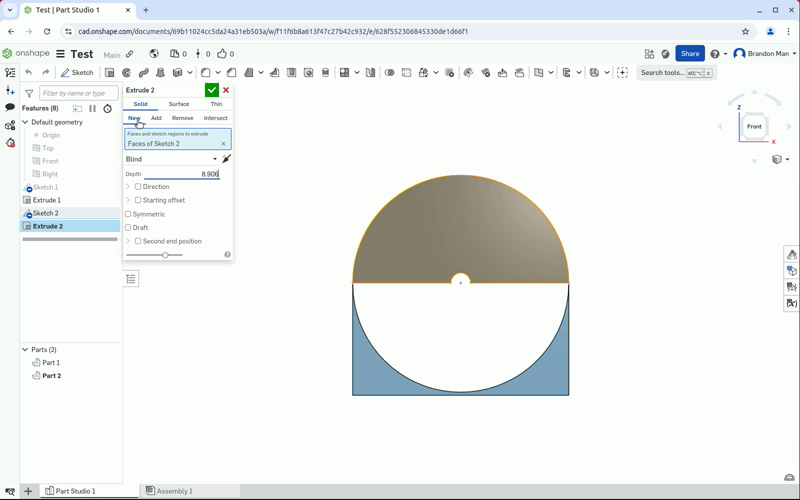
key(enter)
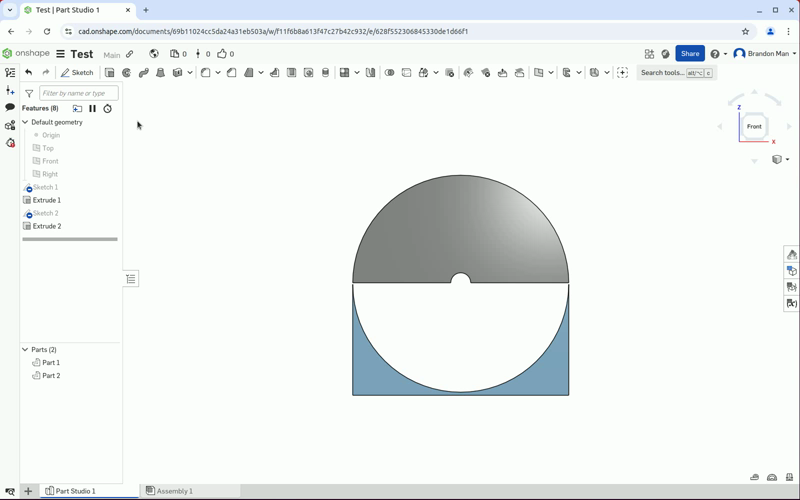
key(shift+h)
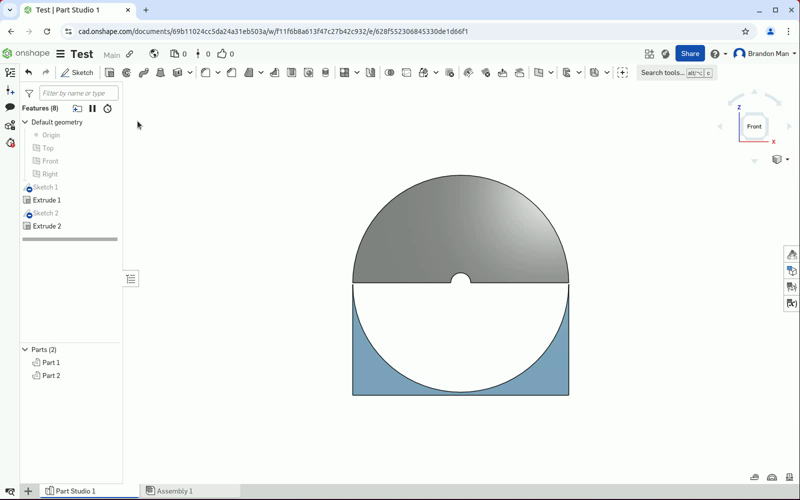
key(shift+h)
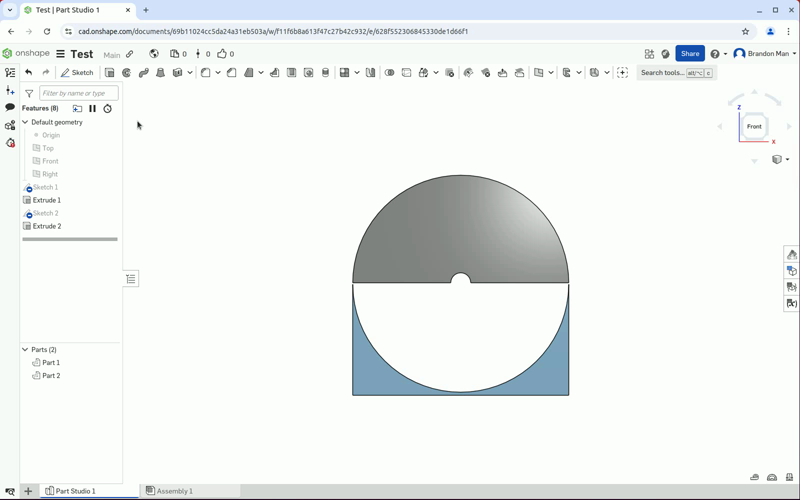
mouse_move(73, 189)
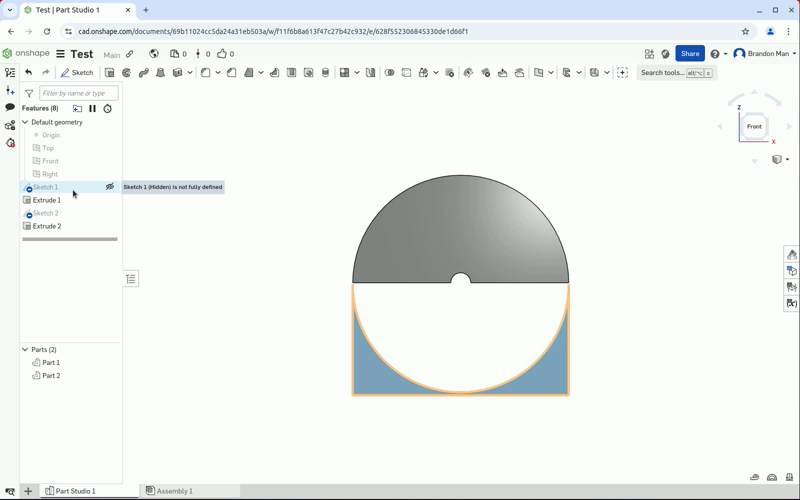
click(73, 189)
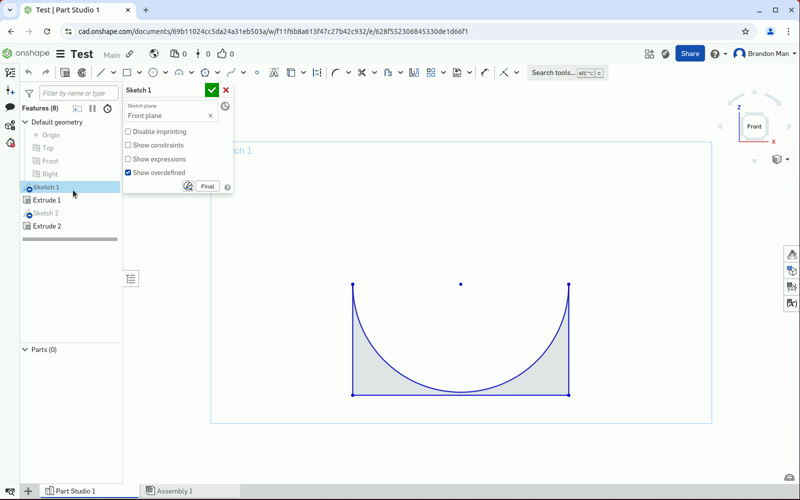
mouse_move(229, 92)
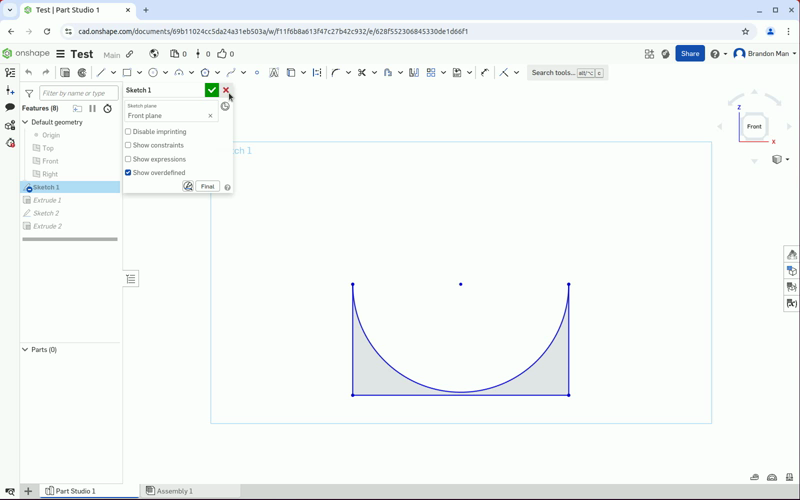
click(229, 92)
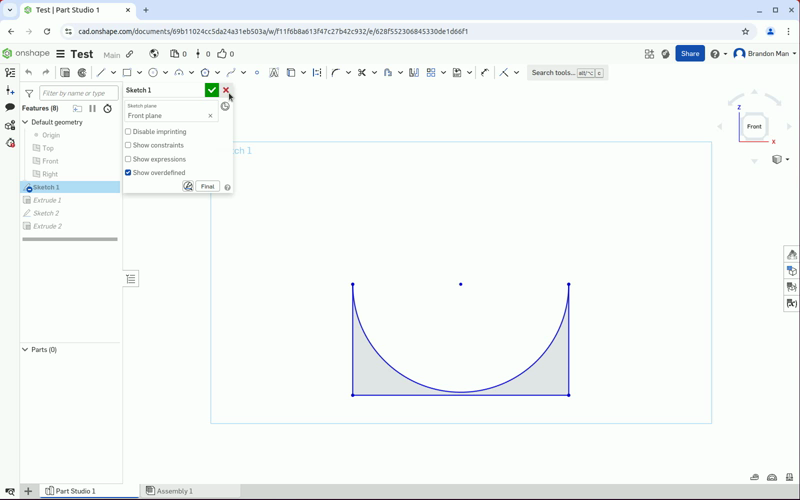
key(shift+s)
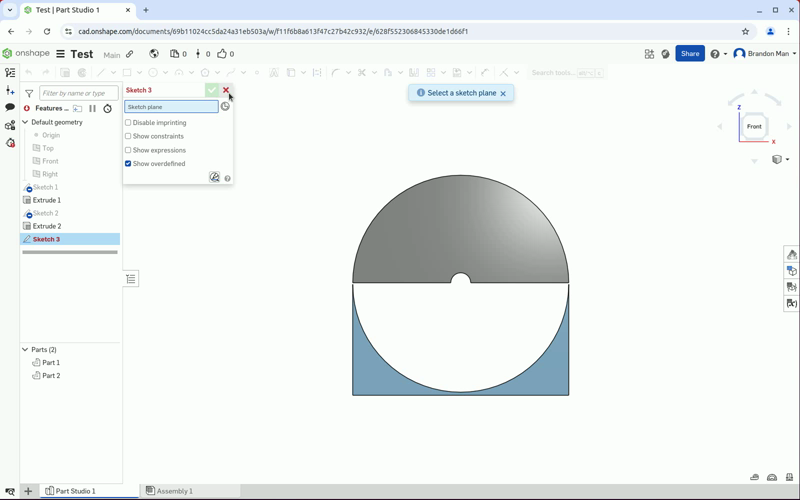
mouse_move(73, 163)
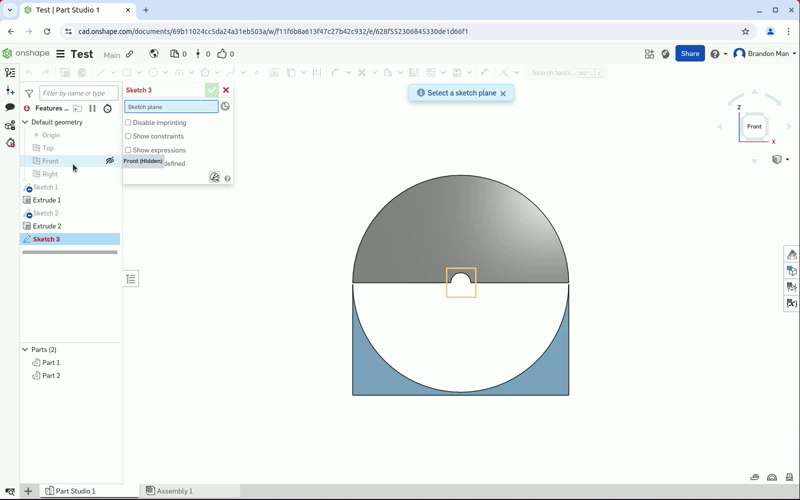
click(73, 163)
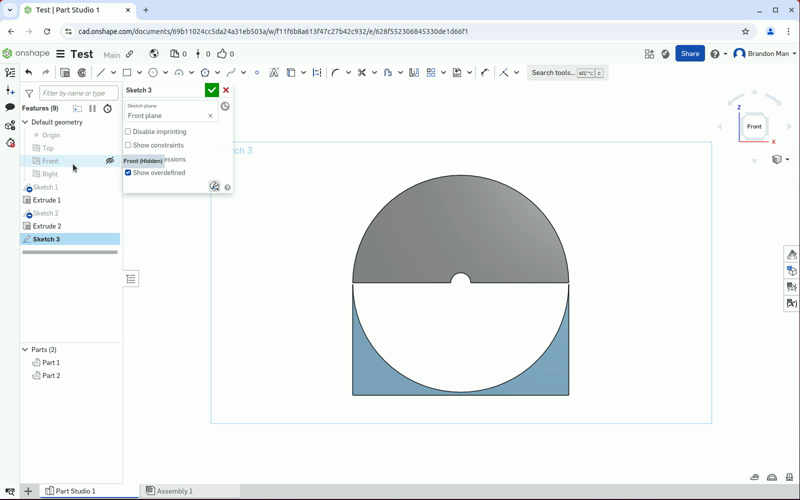
mouse_move(73, 352)
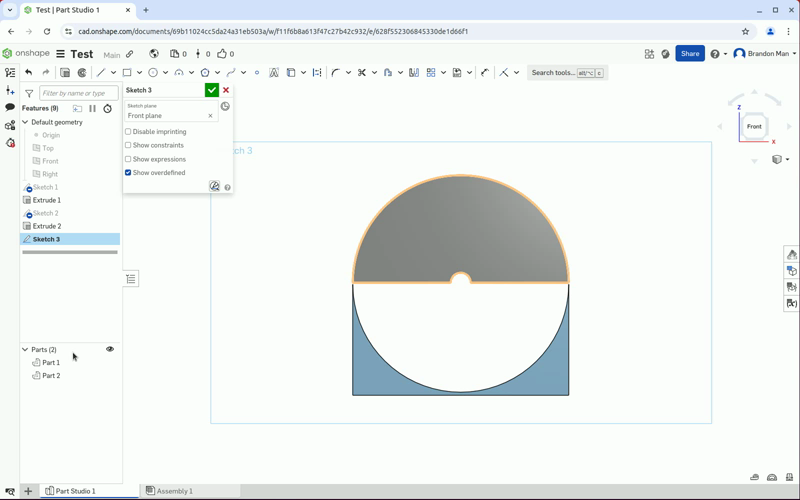
key(y)
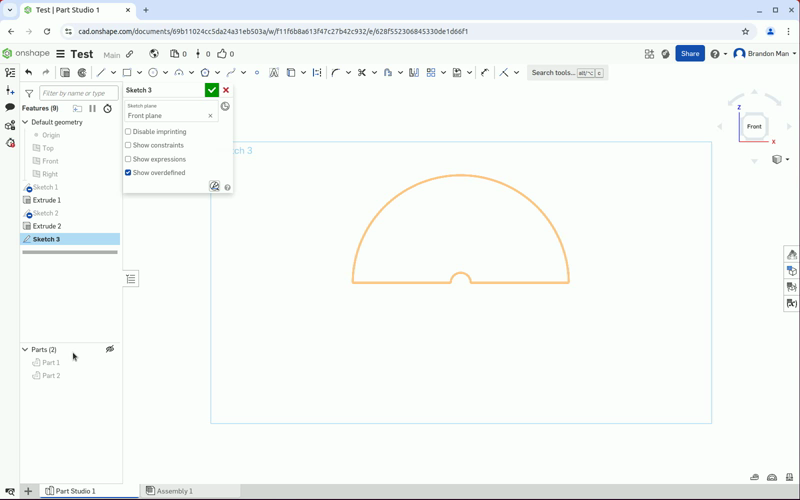
key(a)
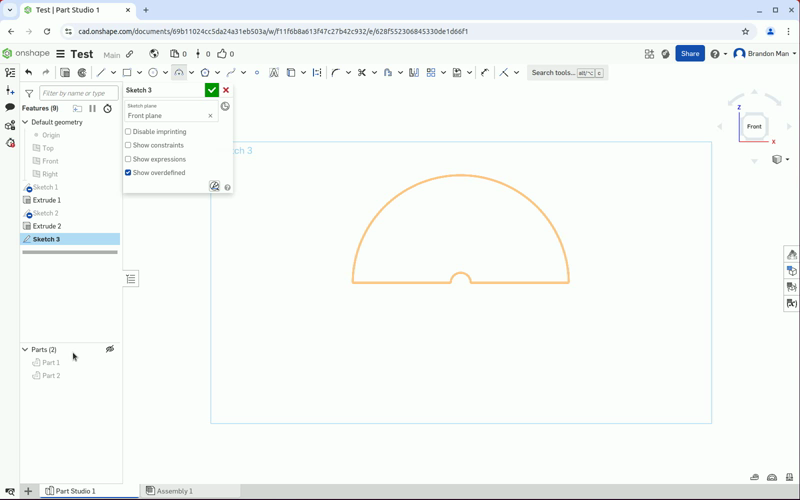
key_down(shift)
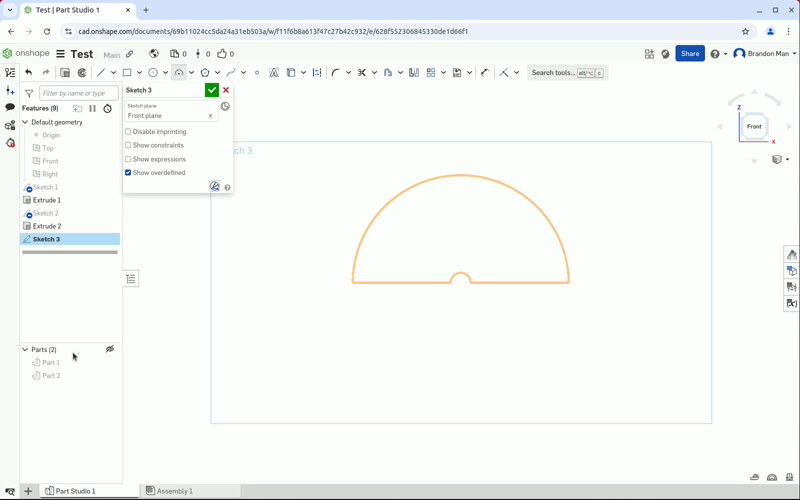
mouse_move(352, 282)
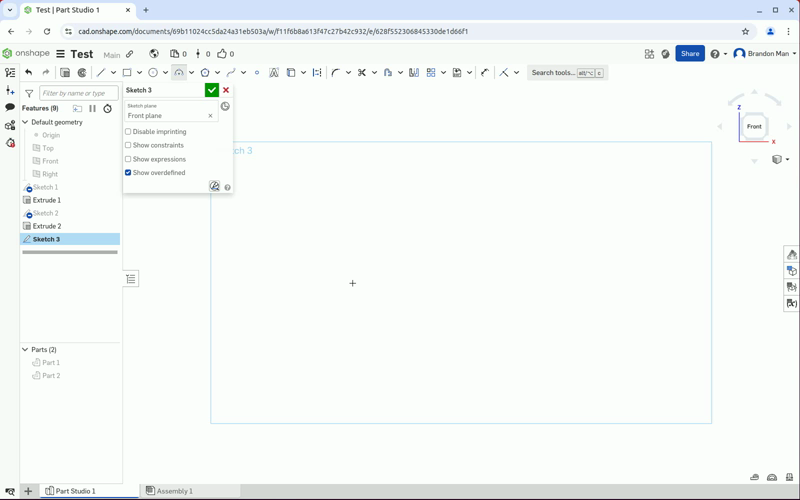
click(352, 282)
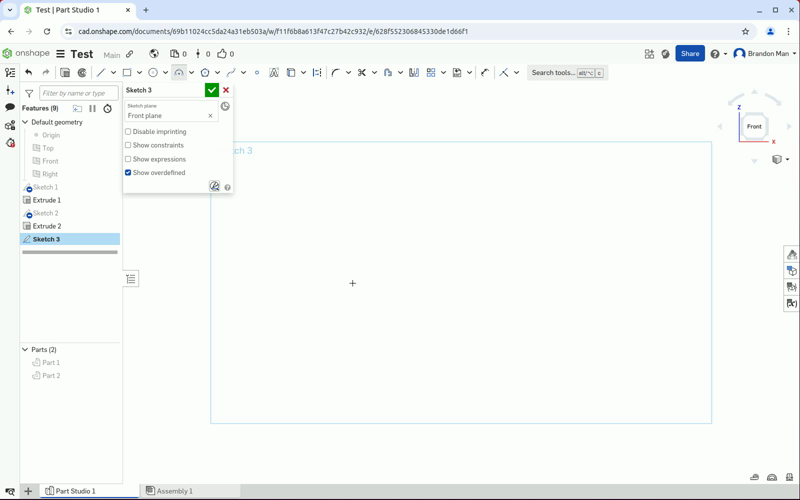
key_up(shift)
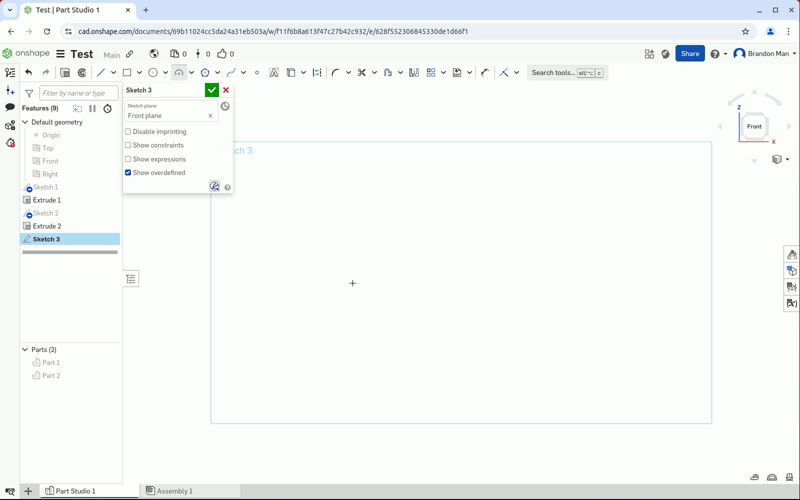
key_down(shift)
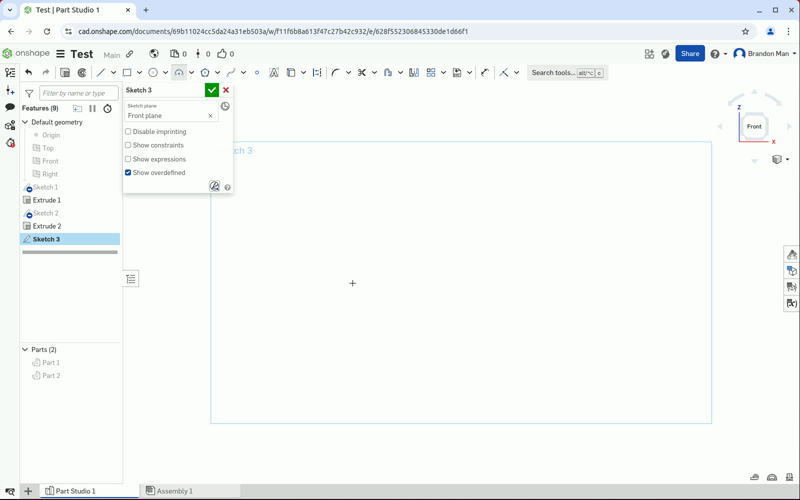
mouse_move(568, 282)
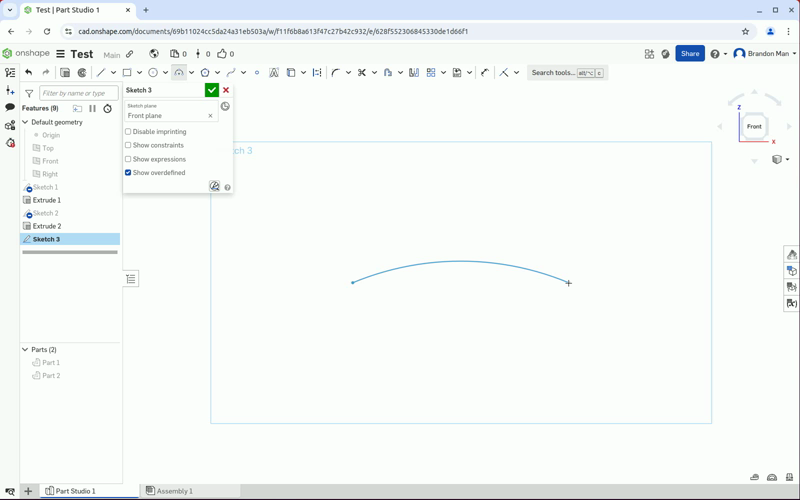
click(568, 282)
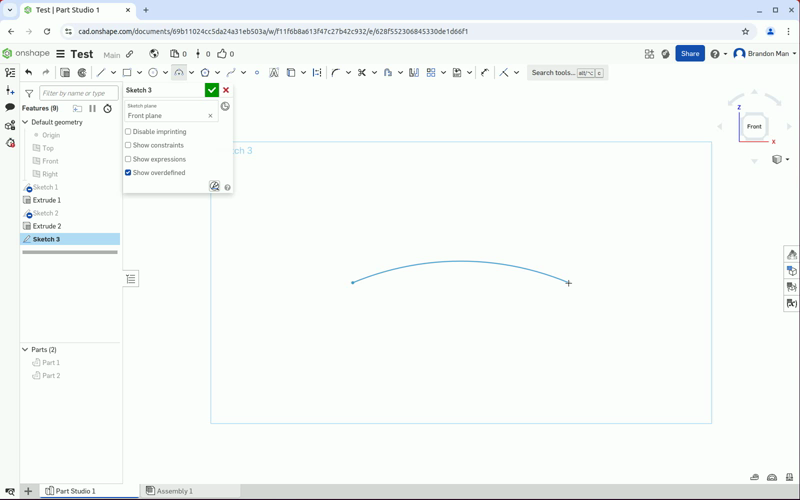
mouse_move(460, 390)
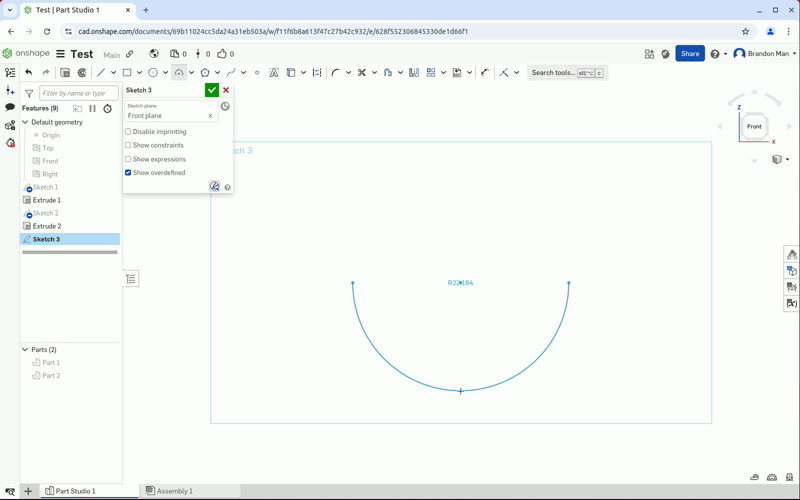
click(460, 390)
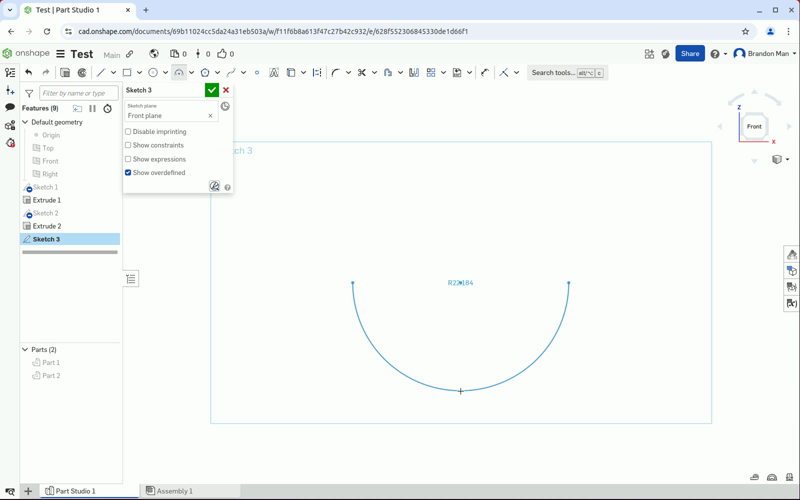
key_up(shift)
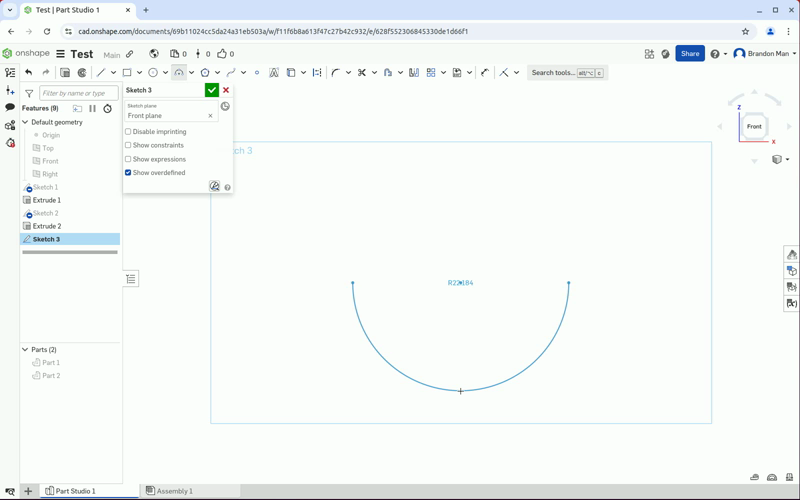
key(esc)
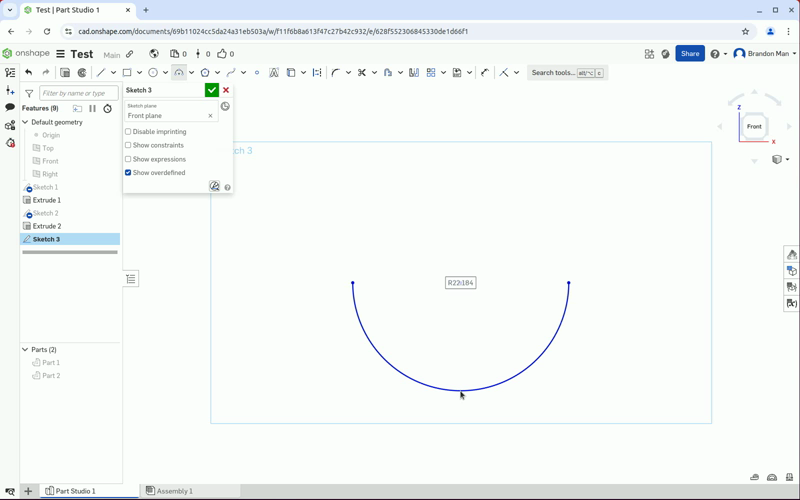
key(l)
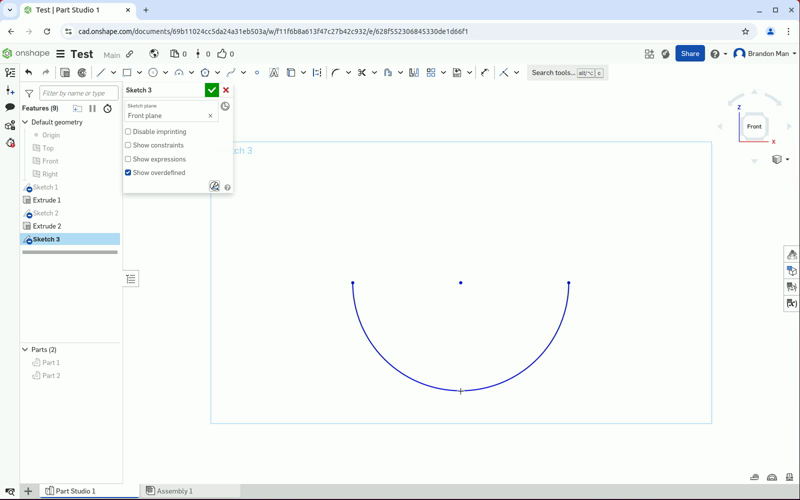
mouse_move(568, 282)
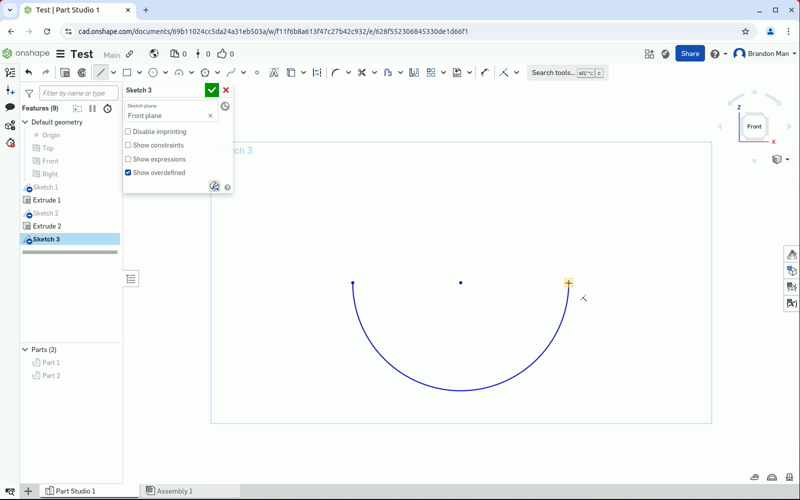
click(568, 282)
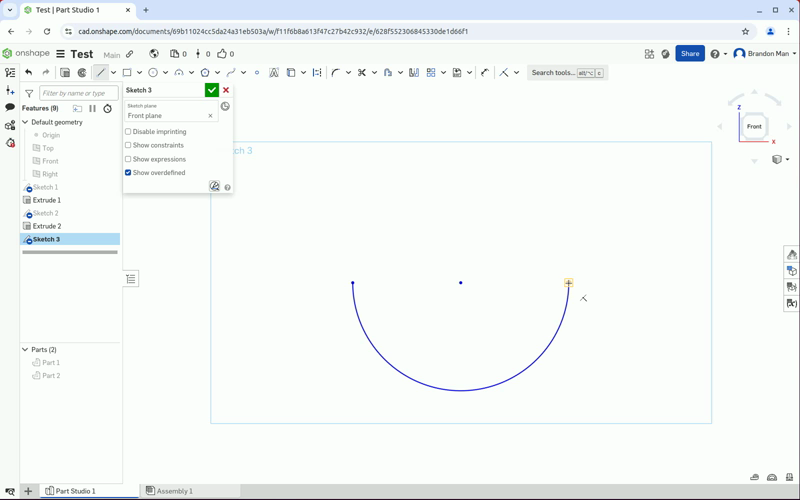
key_down(shift)
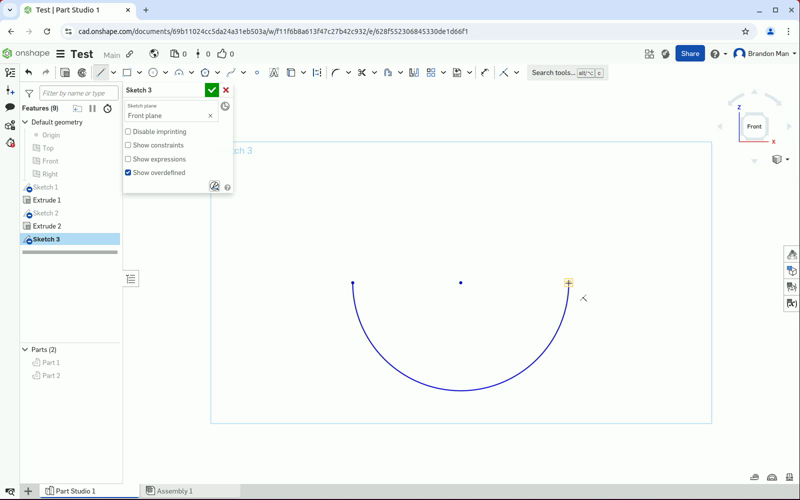
mouse_move(470, 282)
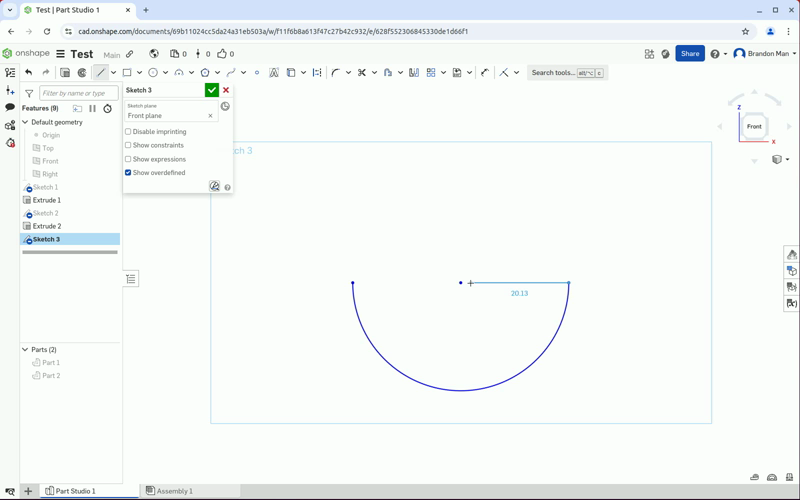
click(470, 282)
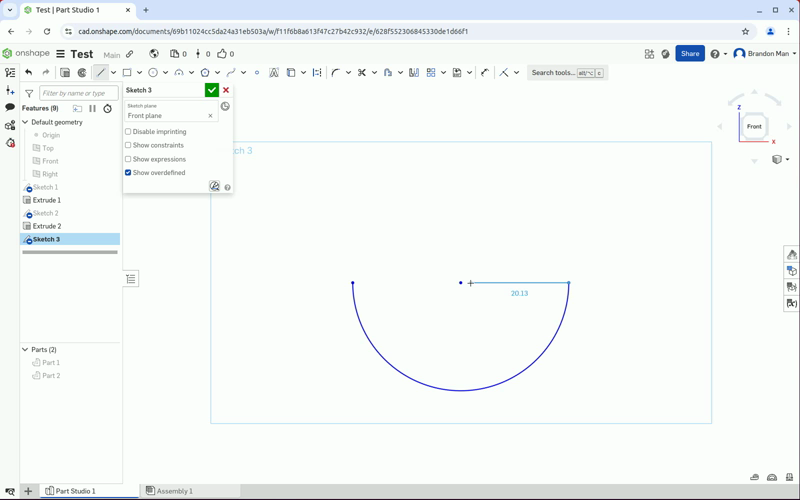
key_up(shift)
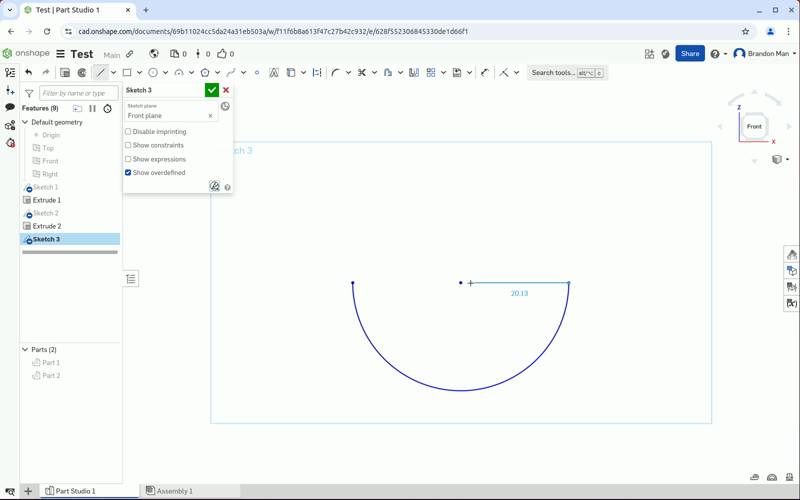
key(esc)
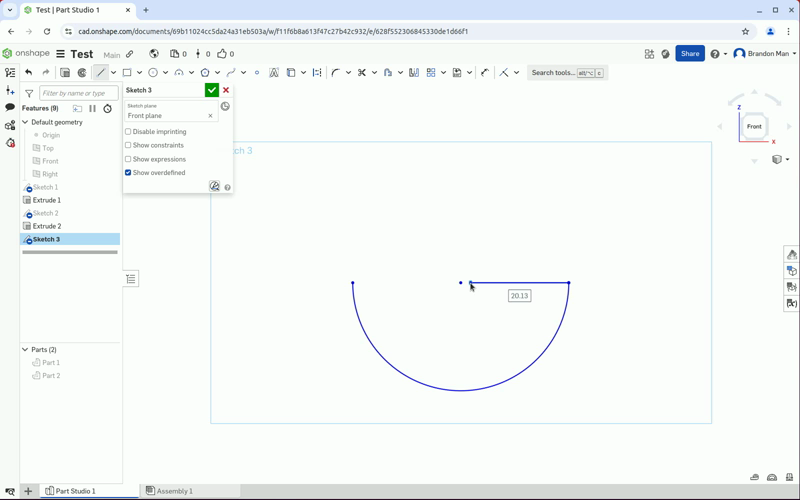
key(a)
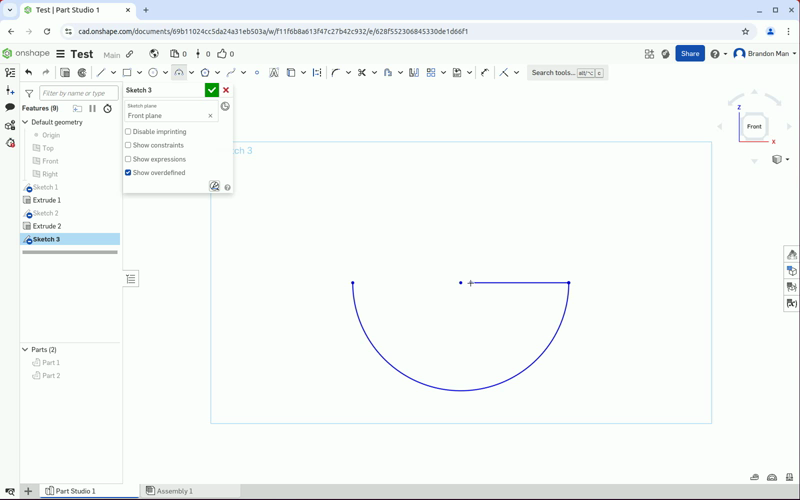
mouse_move(470, 282)
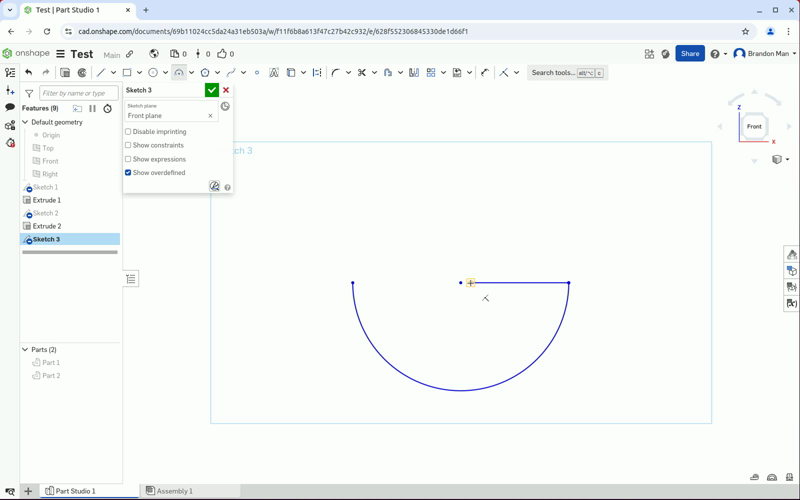
click(470, 282)
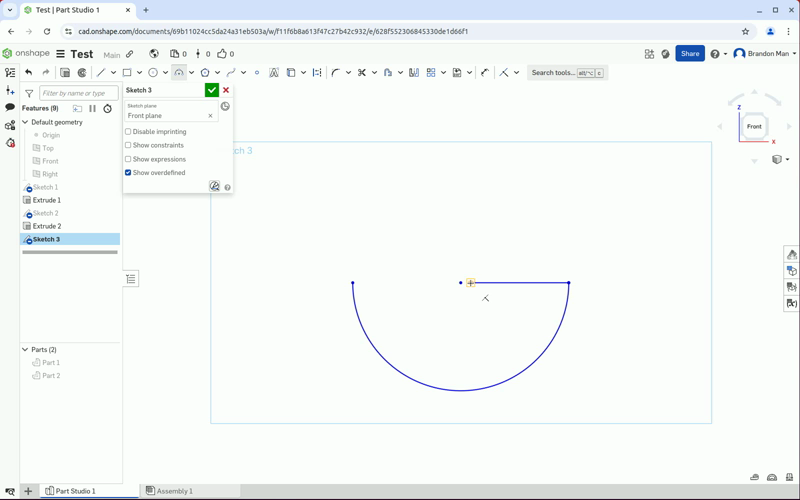
key_down(shift)
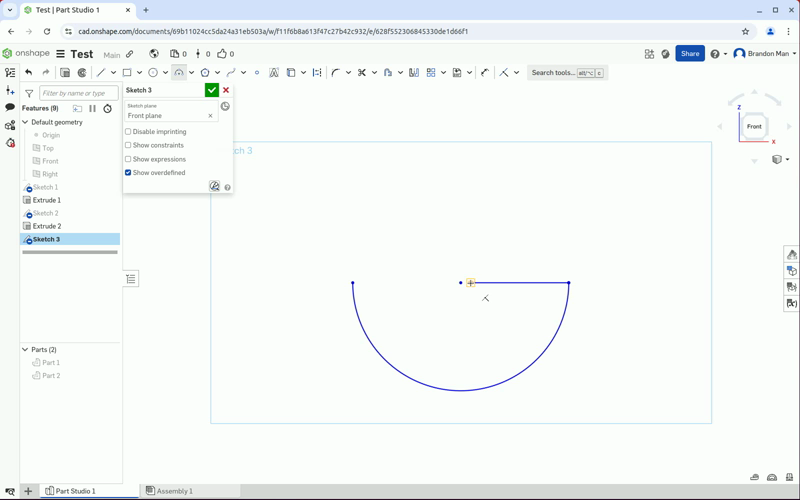
mouse_move(450, 282)
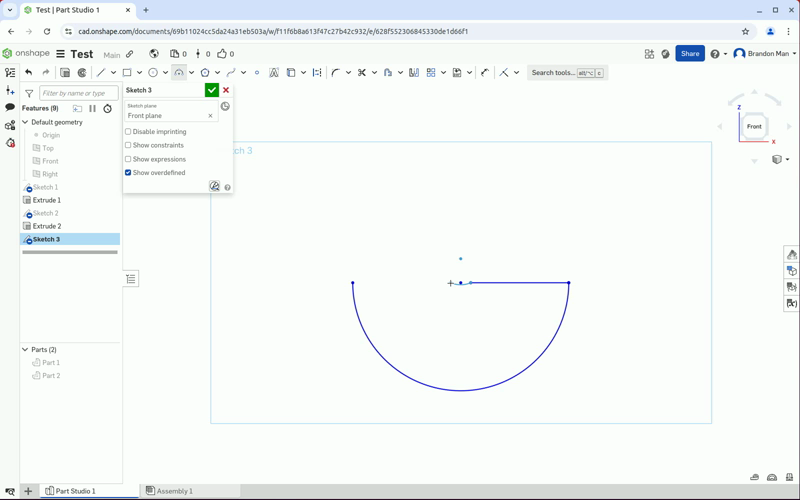
click(450, 282)
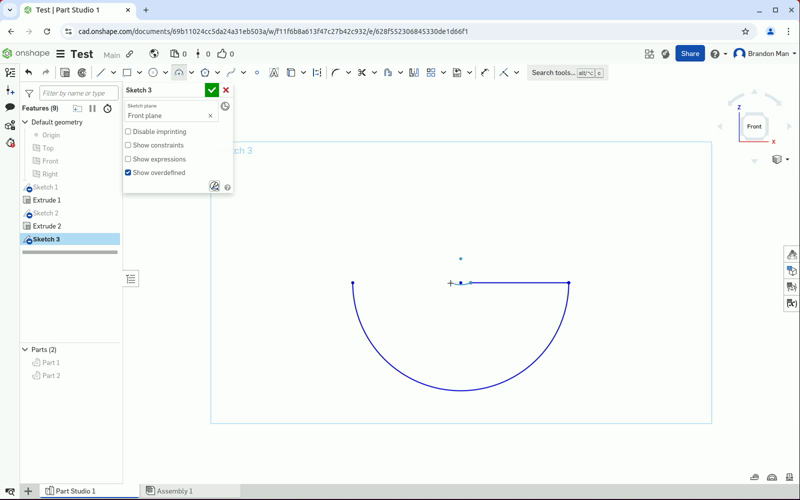
mouse_move(460, 293)
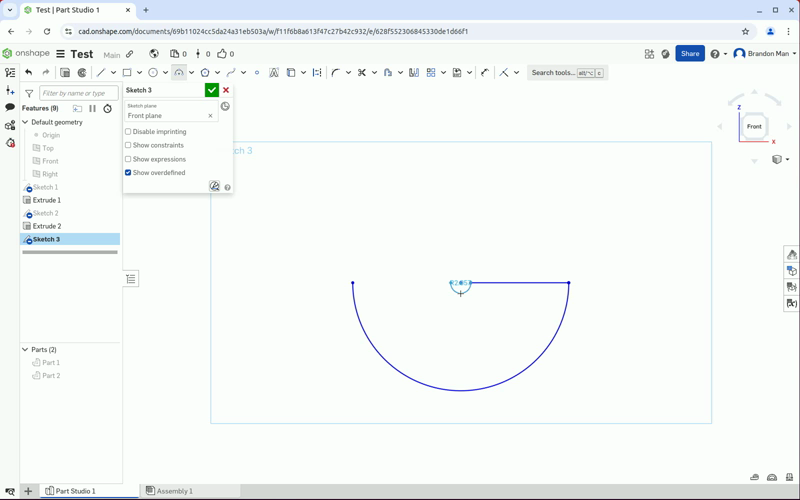
click(460, 293)
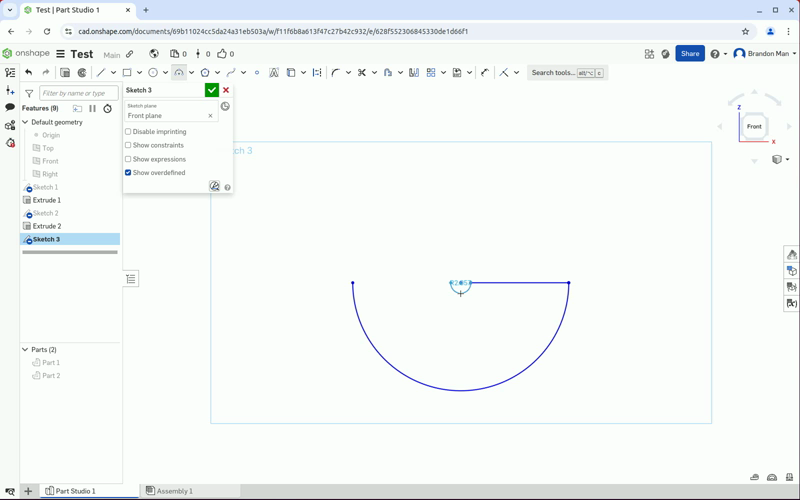
key_up(shift)
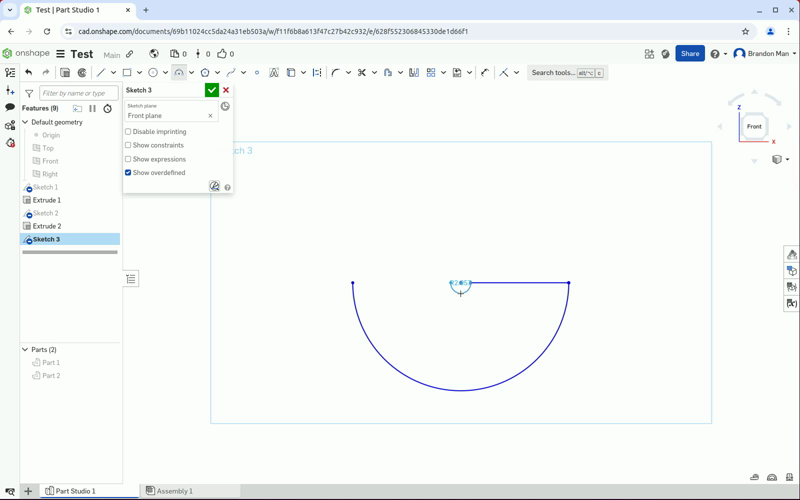
key(esc)
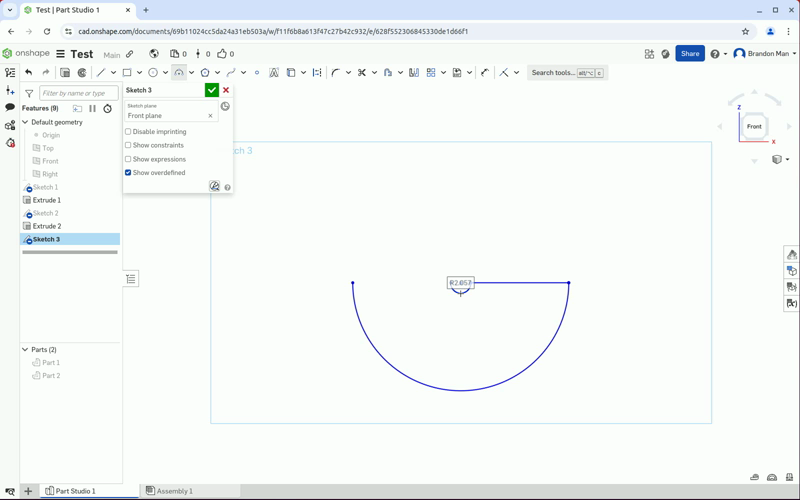
key(l)
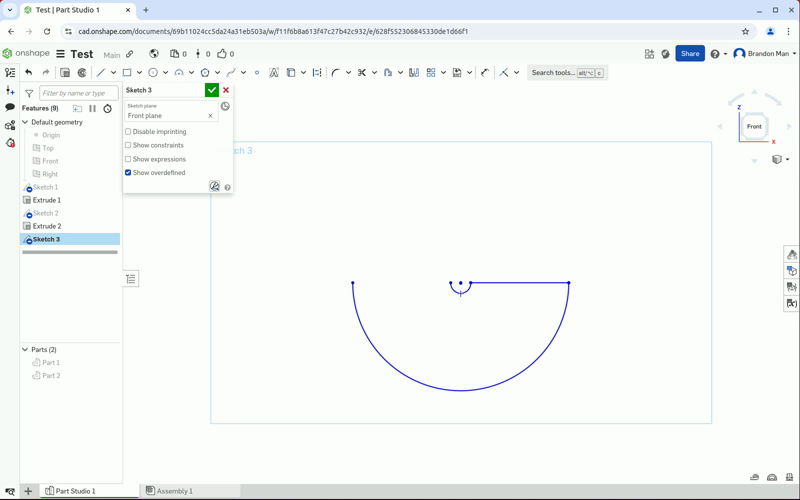
mouse_move(450, 282)
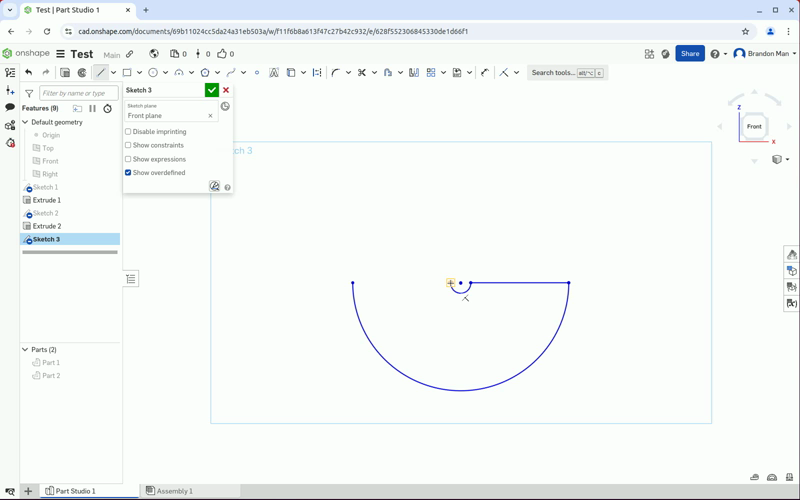
click(450, 282)
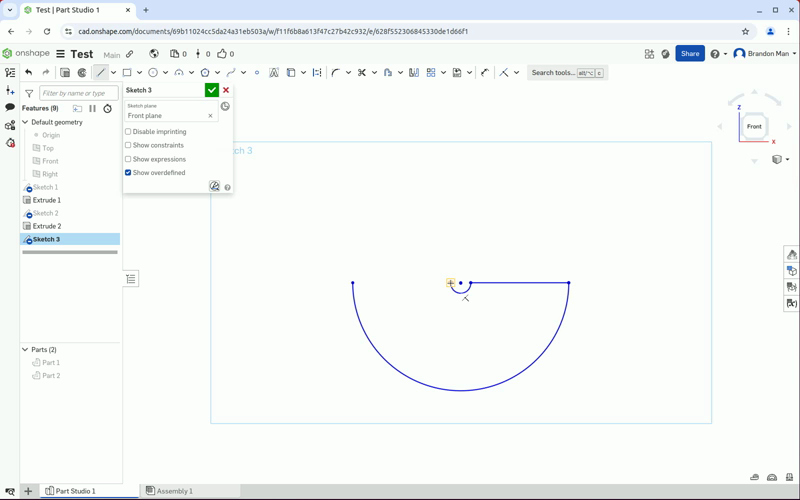
key_down(shift)
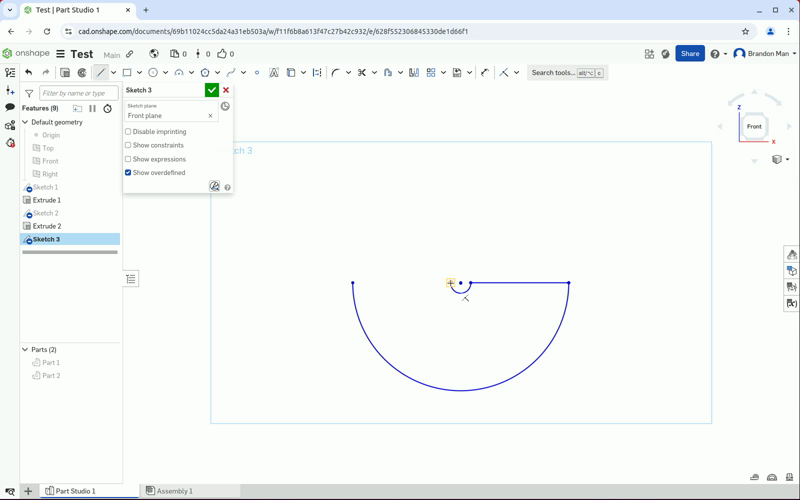
mouse_move(352, 282)
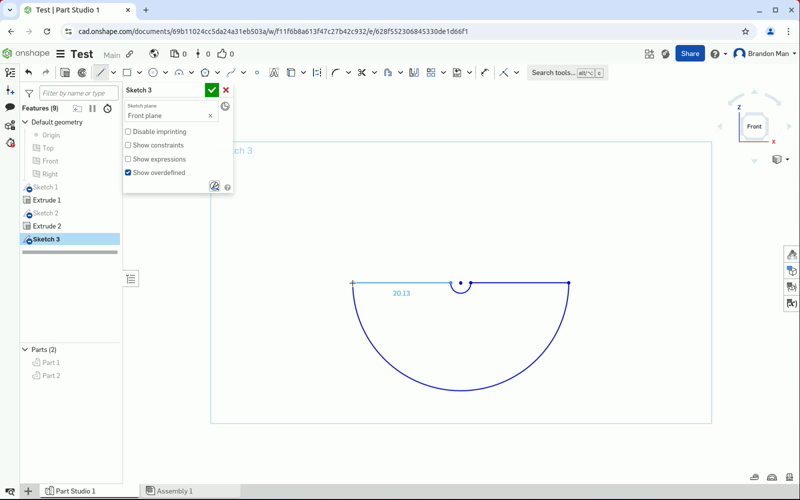
key_up(shift)
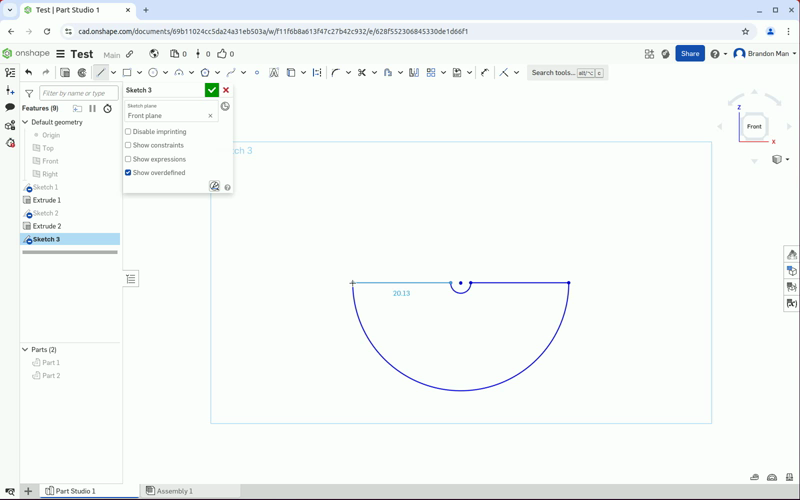
click(352, 282)
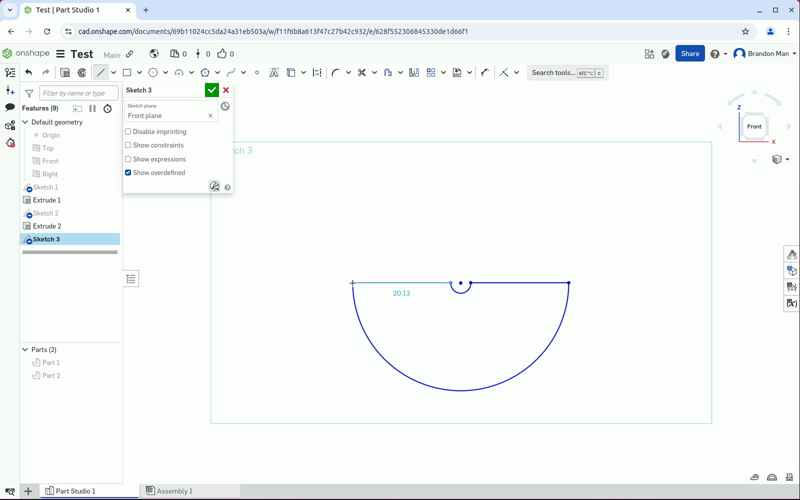
key(esc)
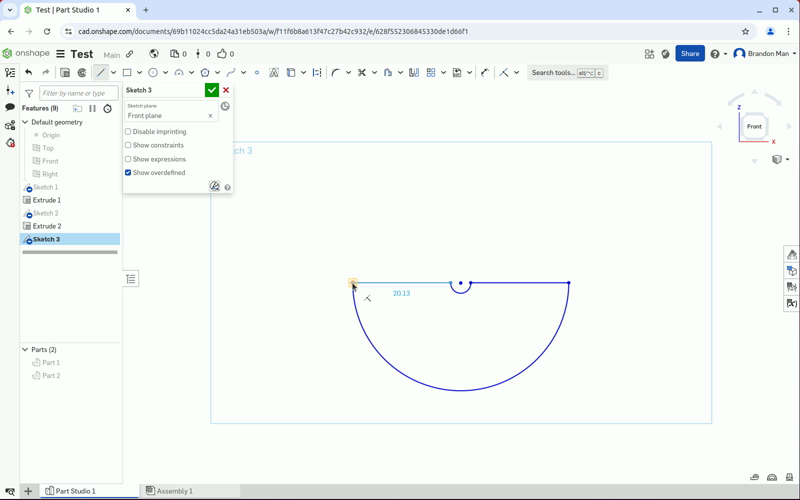
mouse_move(494, 335)
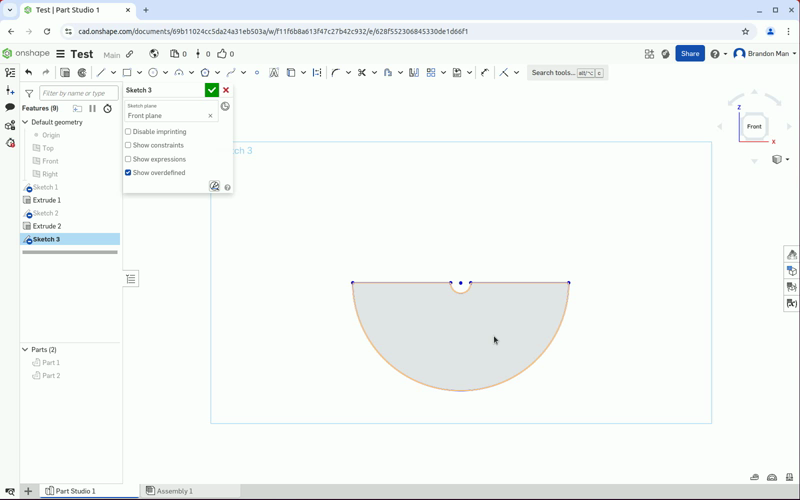
scroll(6)
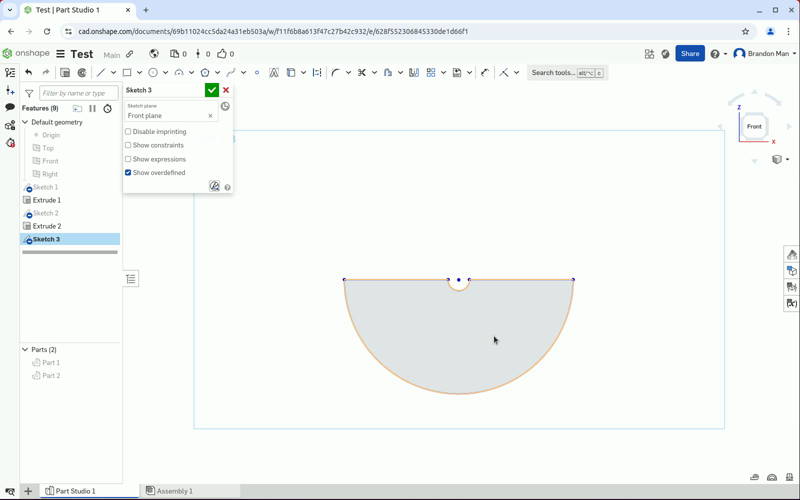
scroll(6)
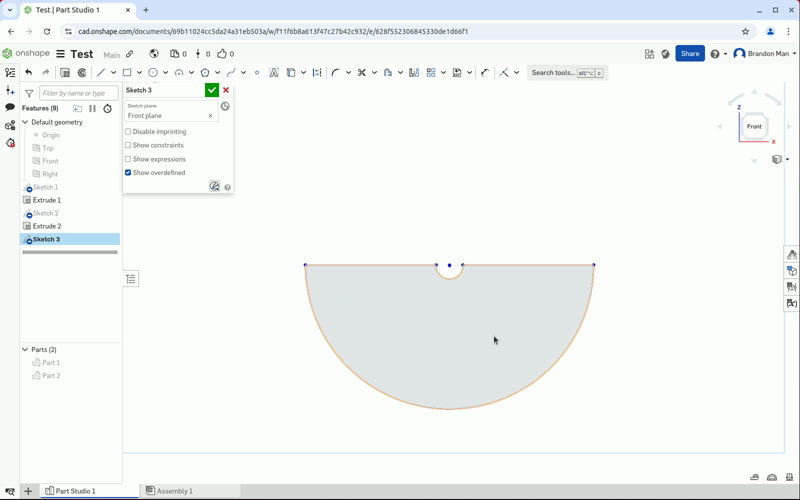
scroll(6)
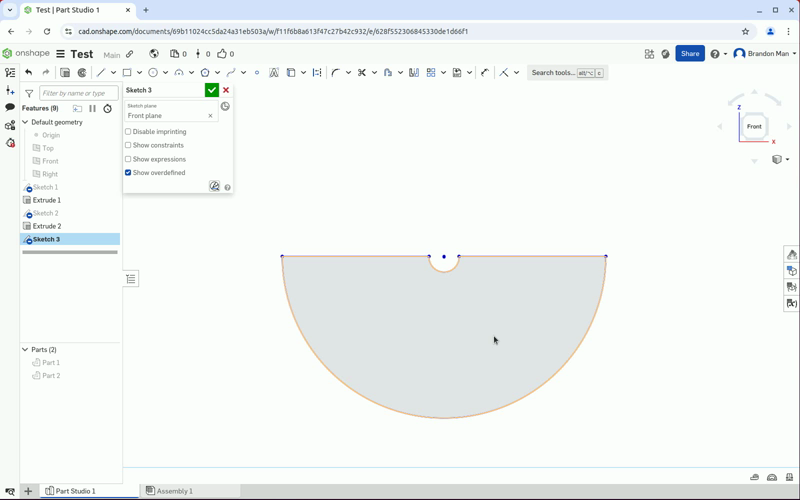
scroll(6)
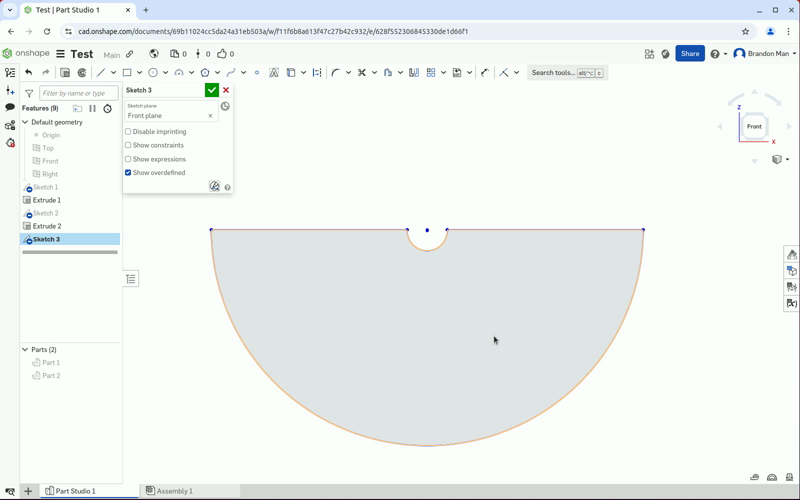
scroll(6)
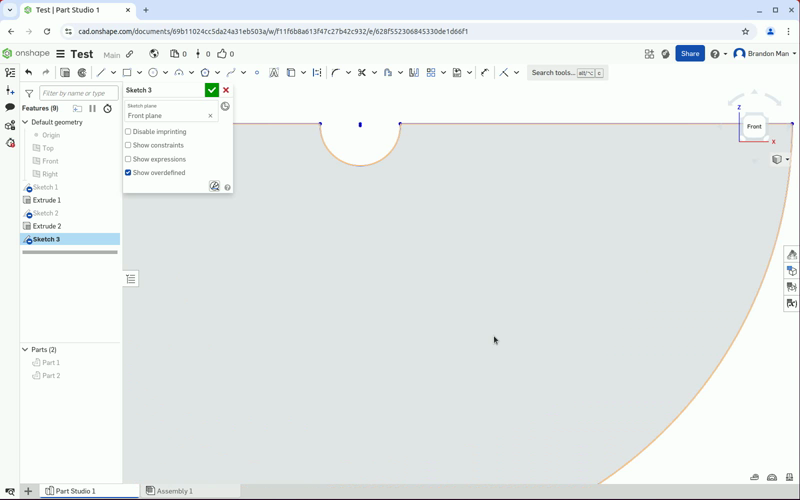
scroll(6)
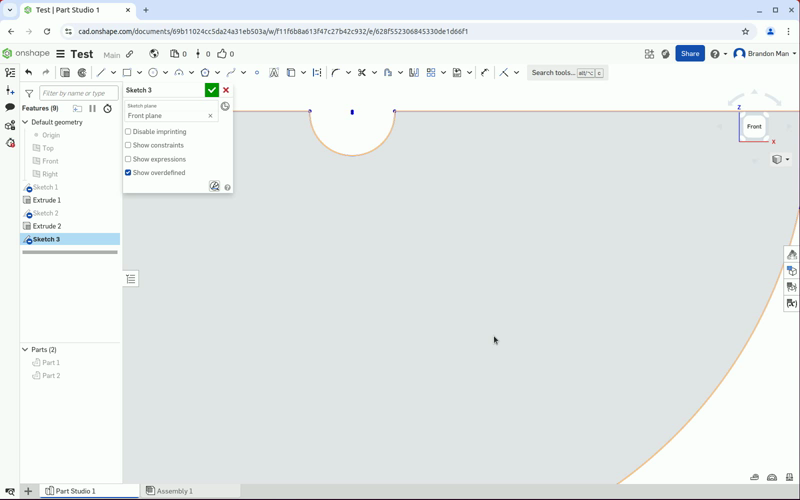
scroll(6)
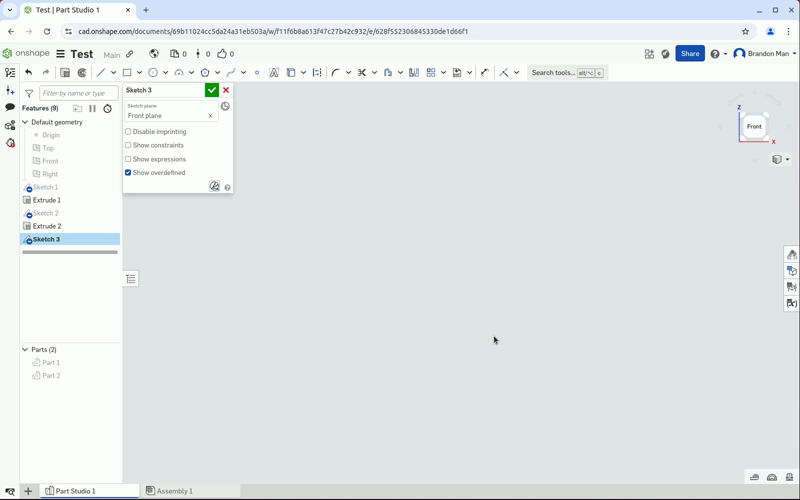
click(494, 335)
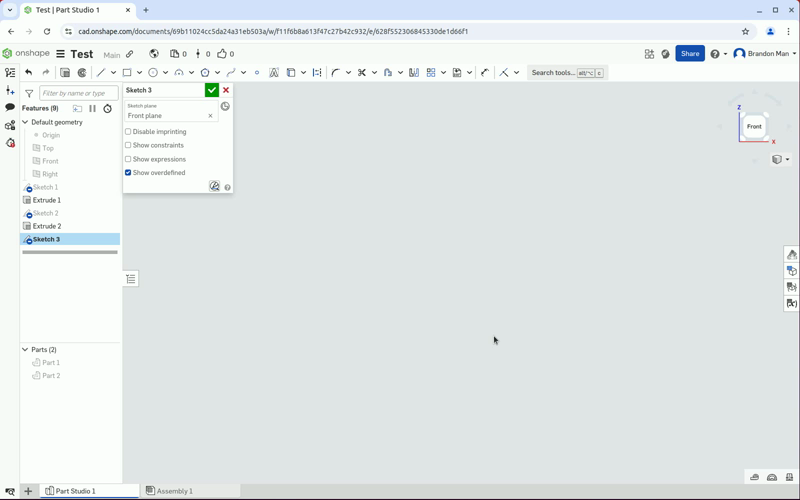
scroll(-6)
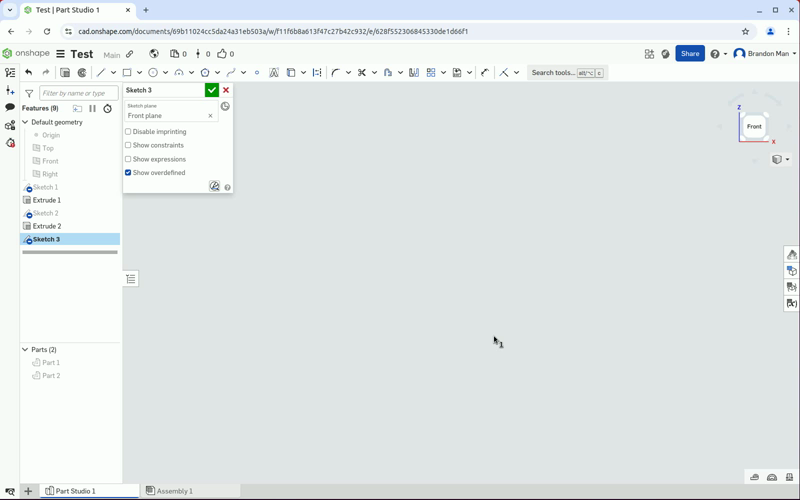
scroll(-6)
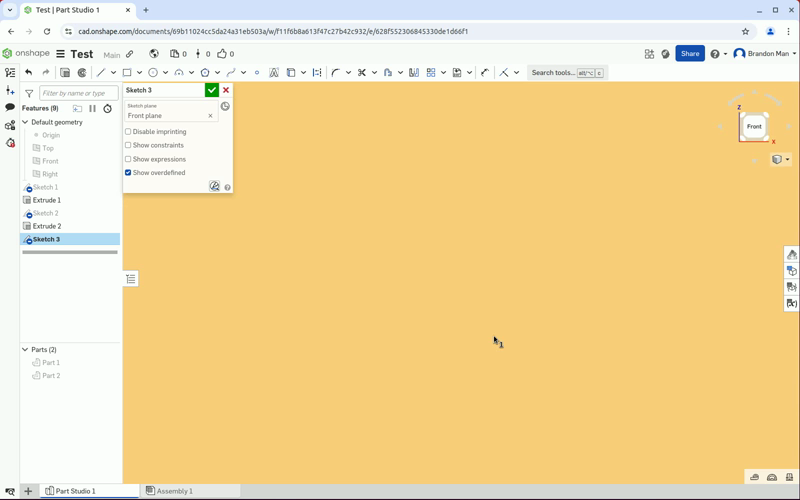
scroll(-6)
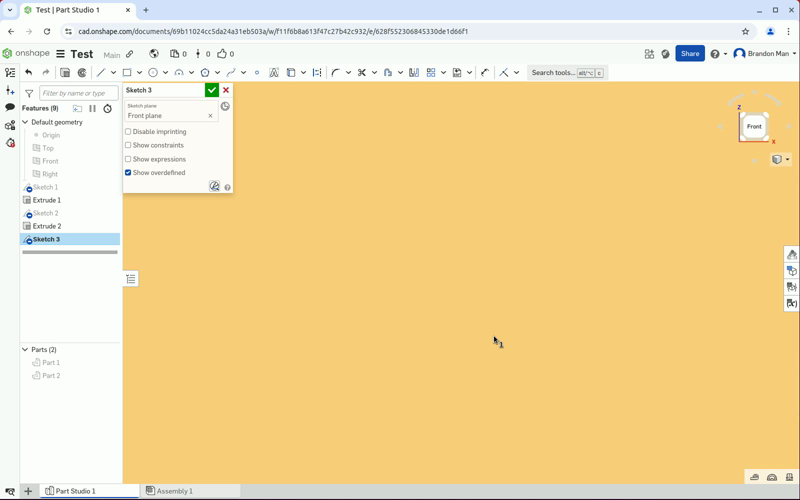
scroll(-6)
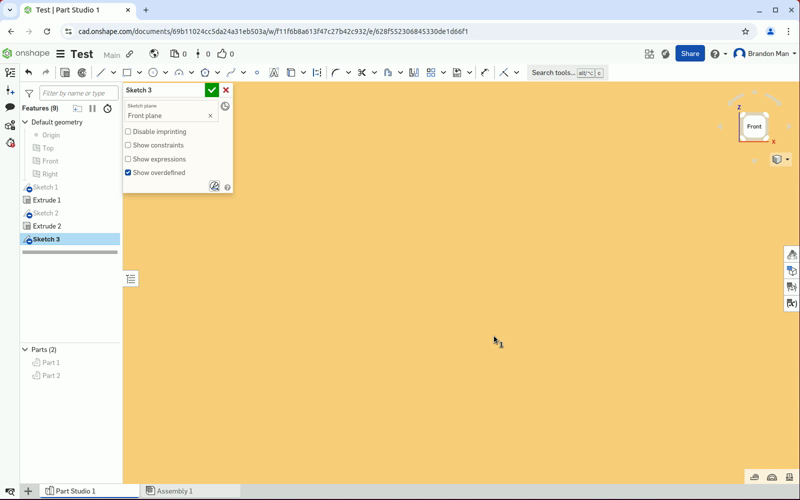
scroll(-6)
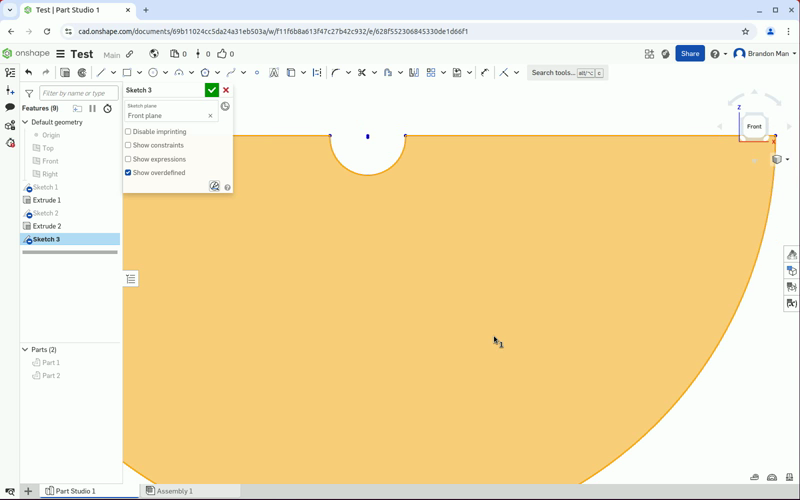
scroll(-6)
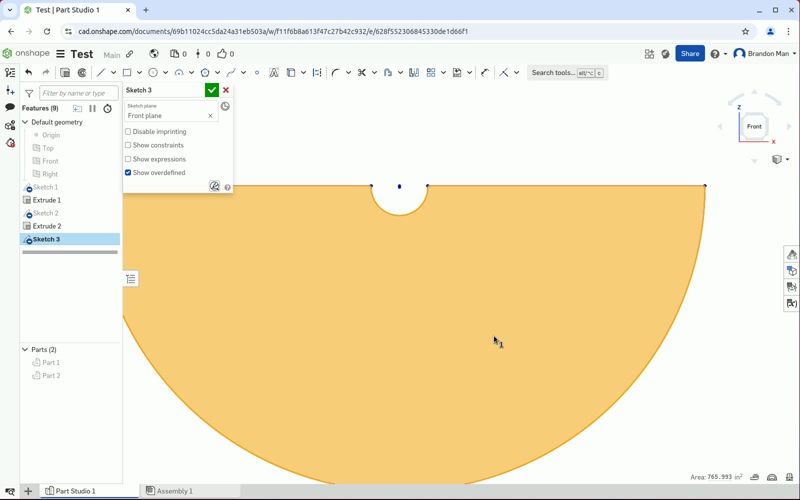
scroll(-6)
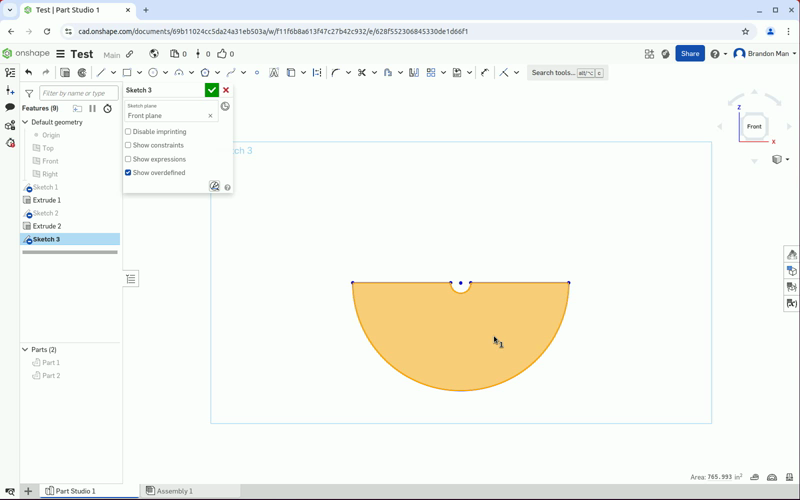
mouse_move(73, 352)
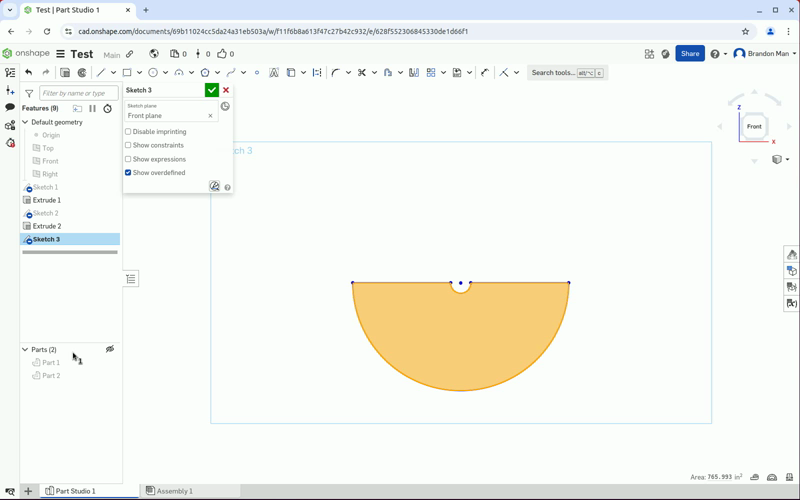
key(shift+y)
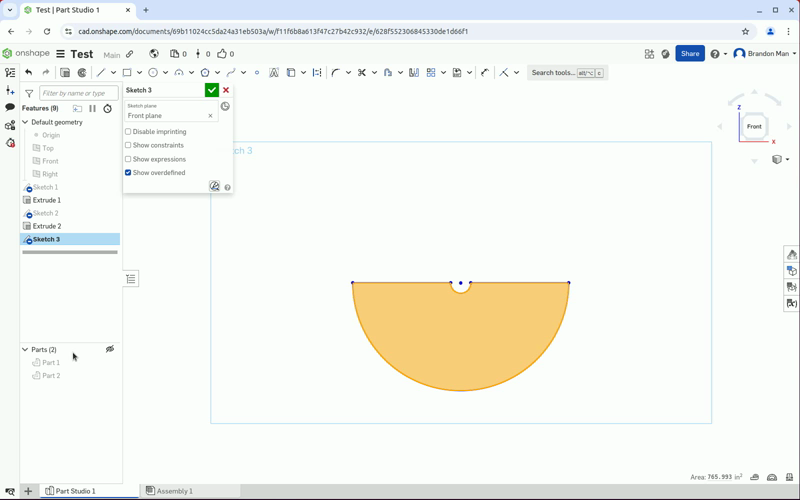
key(shift+e)
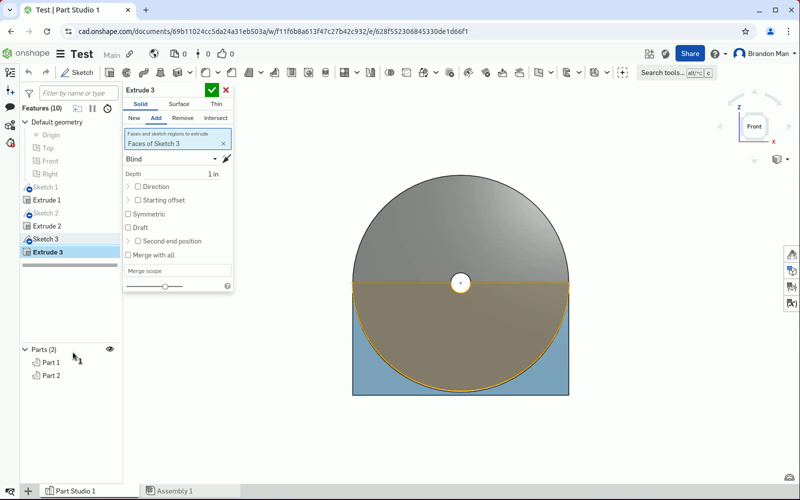
mouse_move(143, 106)
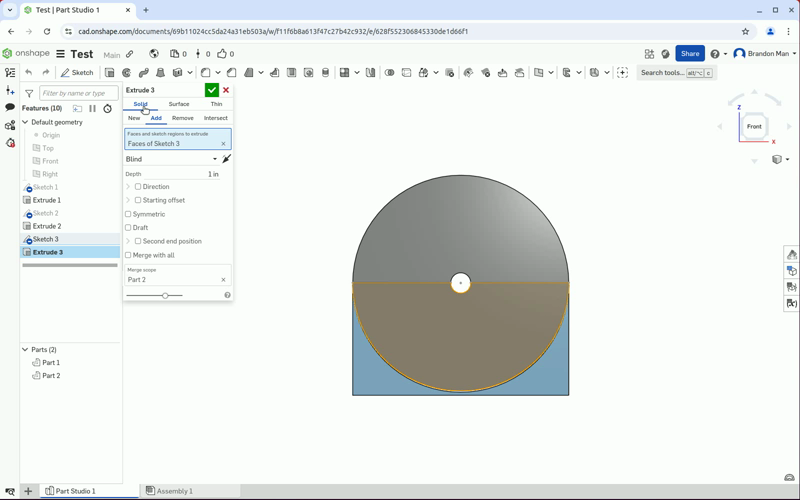
click(143, 106)
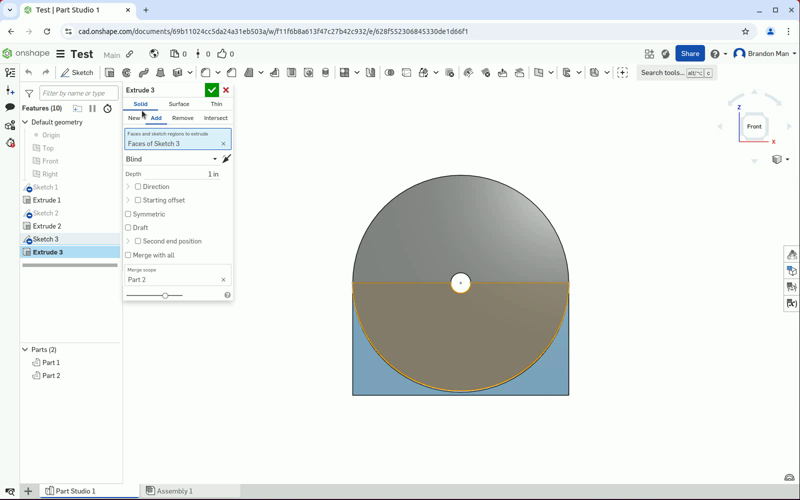
mouse_move(137, 120)
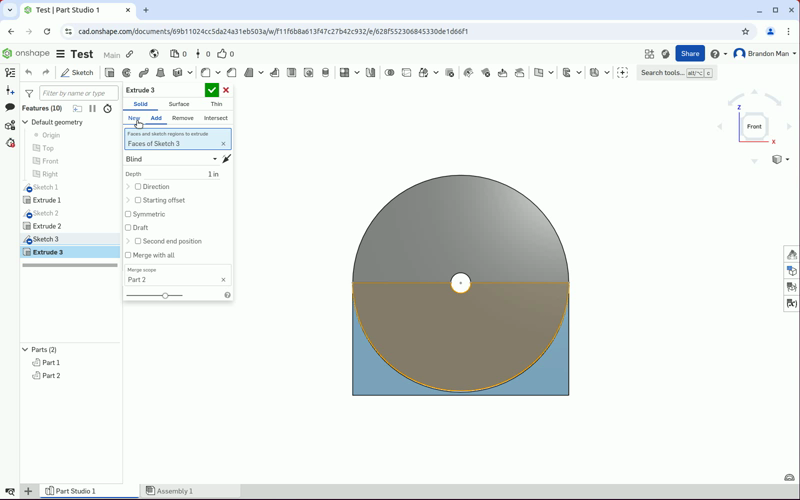
click(137, 120)
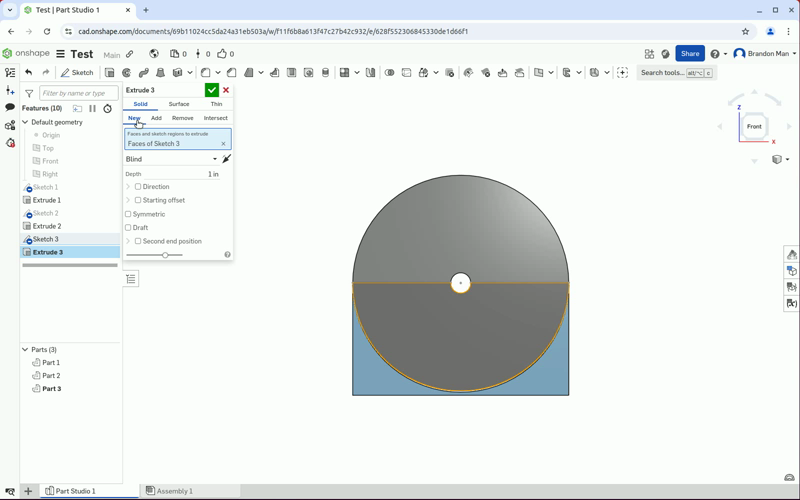
key(tab, 4)
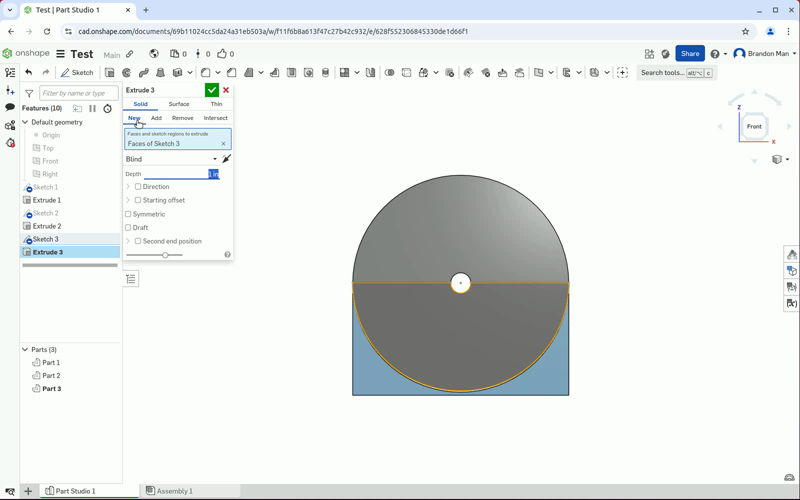
text(8.906)
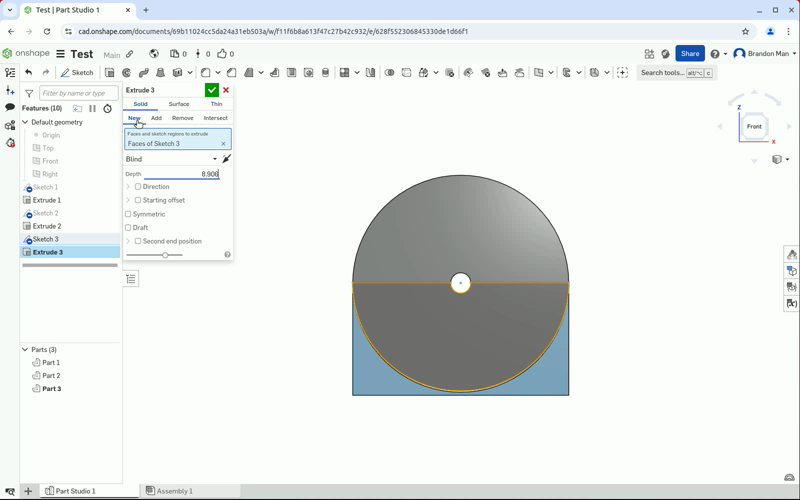
key(enter)
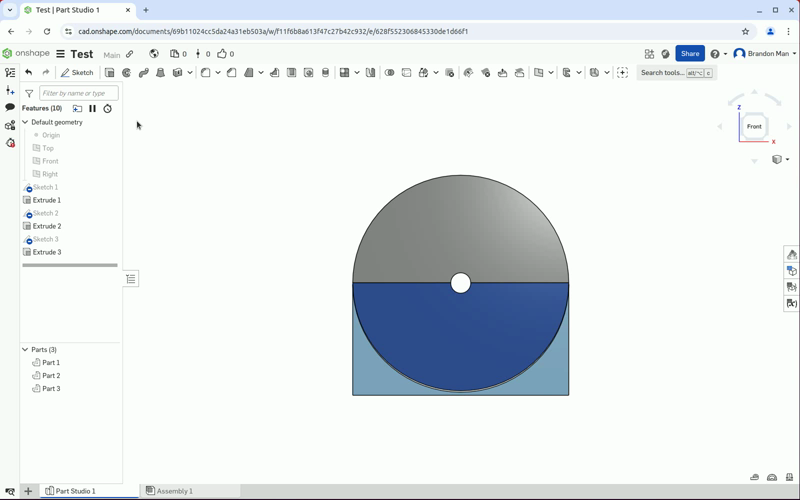
key(shift+h)
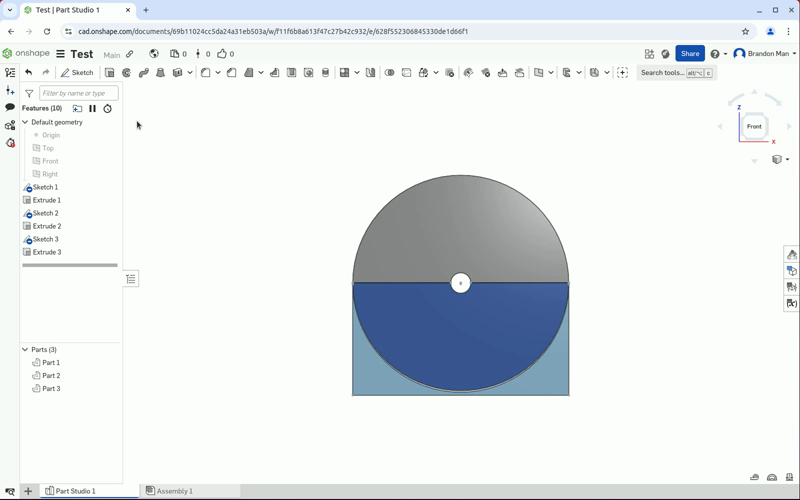
key(shift+h)
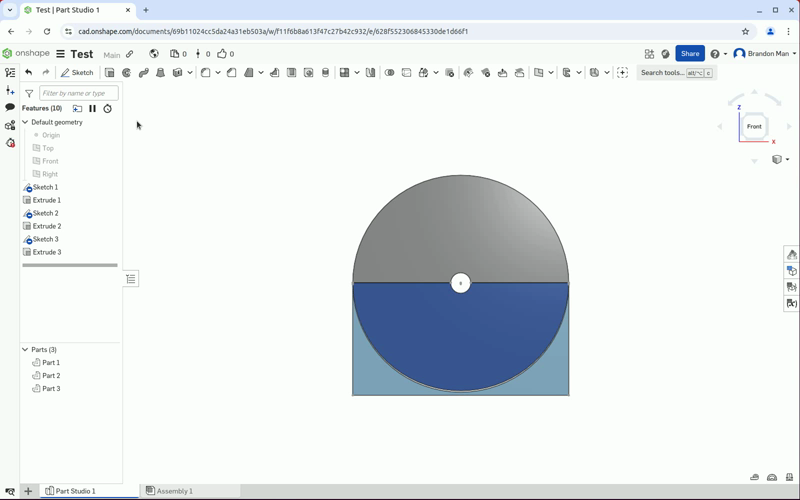
key(shift+7)
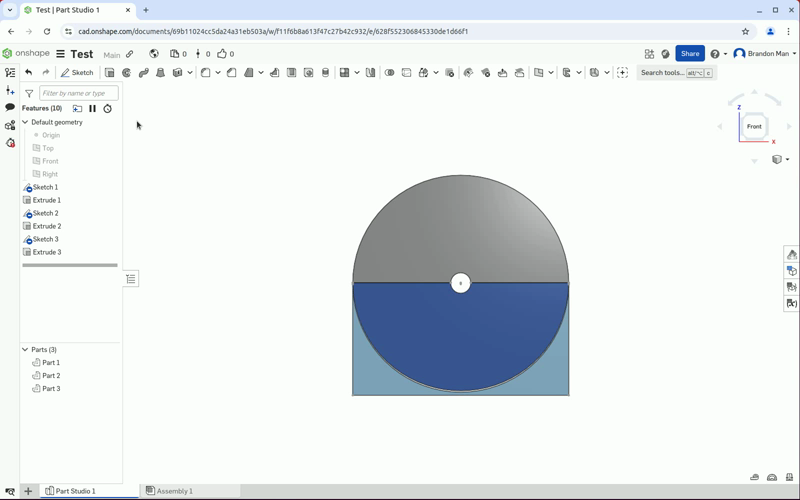
key(left, 2)
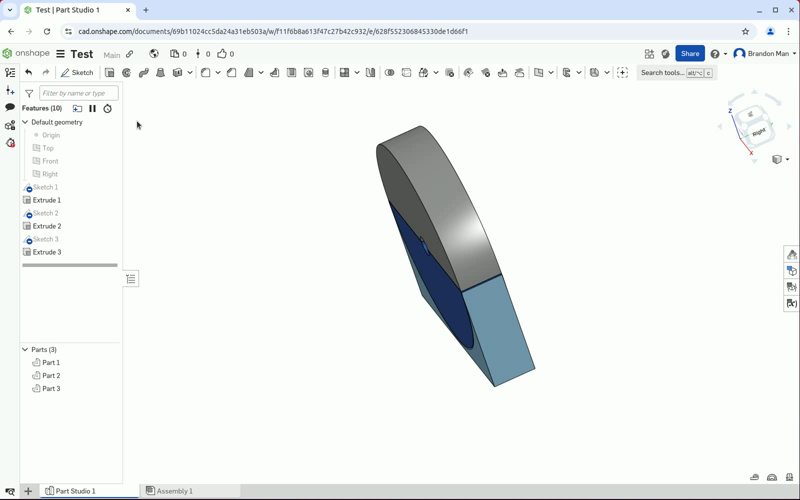
key(down, 2)
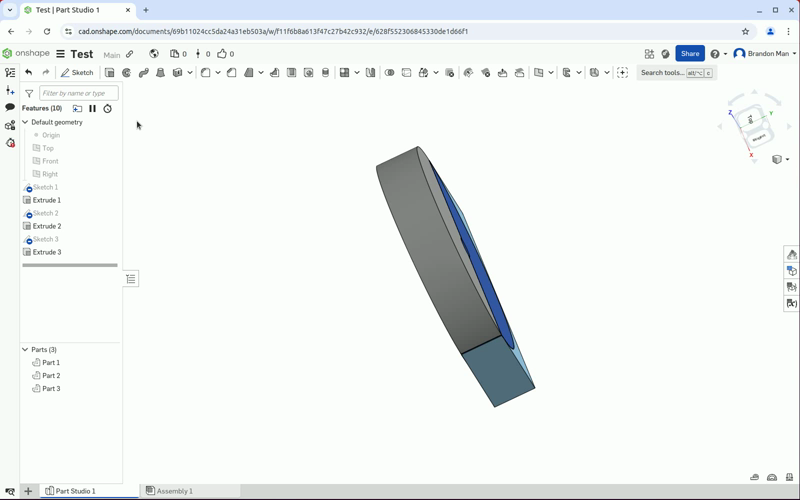
key(up, 2)
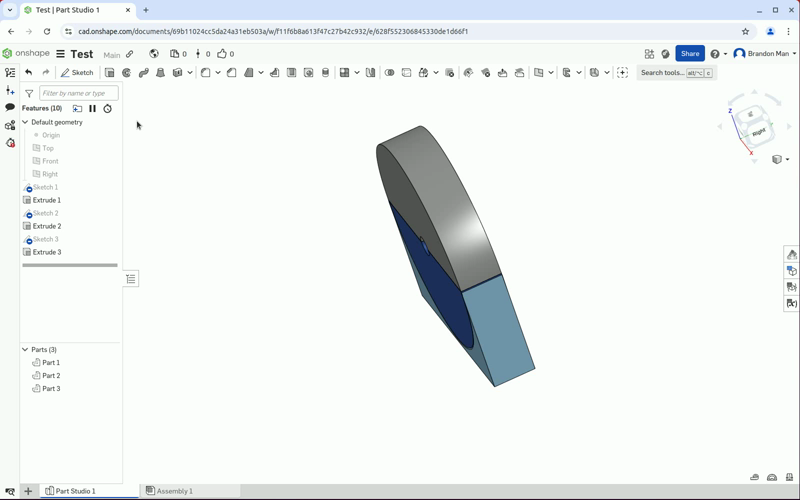
key(right, 2)
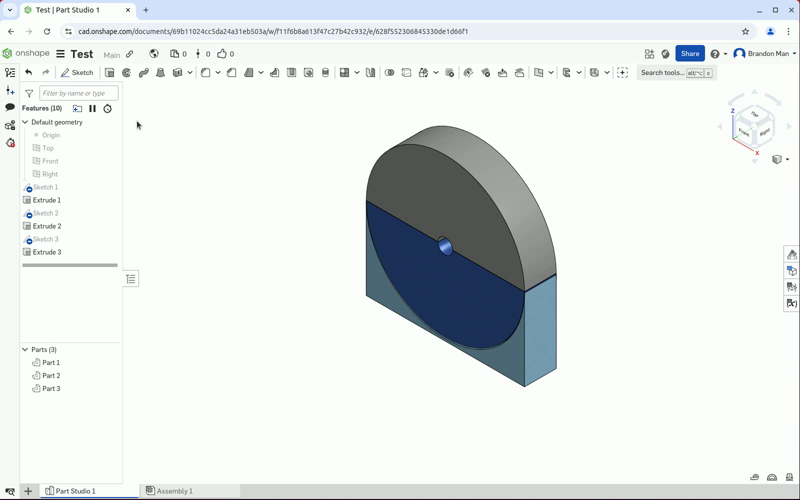
mouse_move(73, 189)
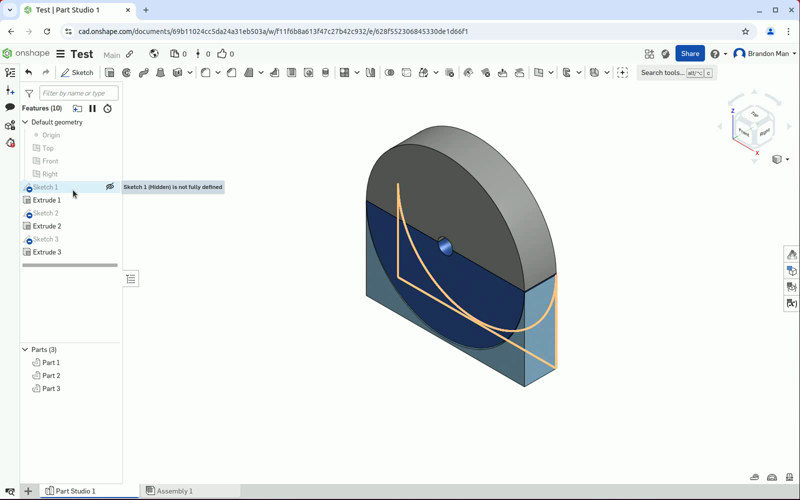
click(73, 189)